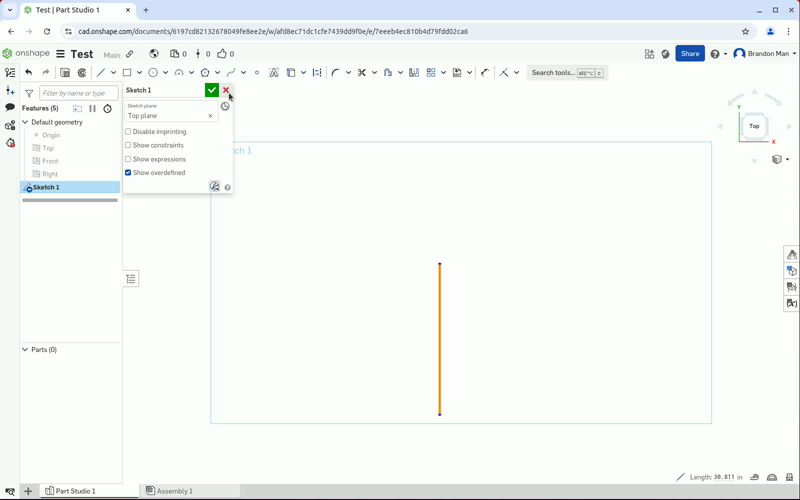
key(shift+h)
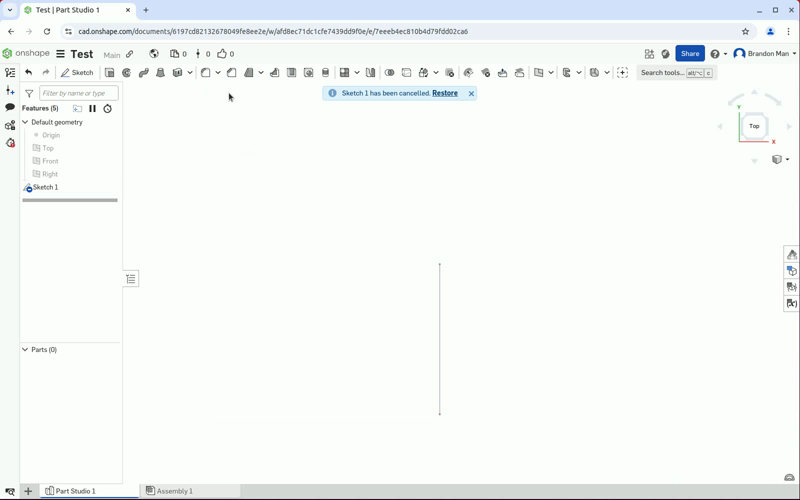
key(shift+s)
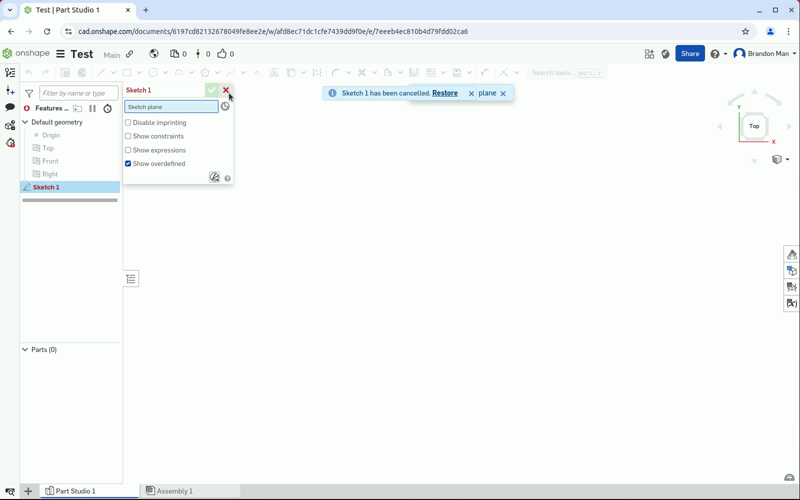
mouse_move(73, 150)
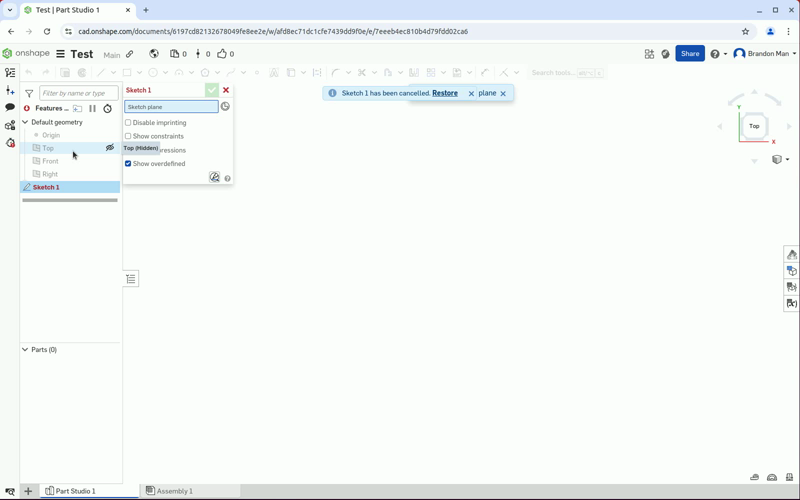
click(73, 150)
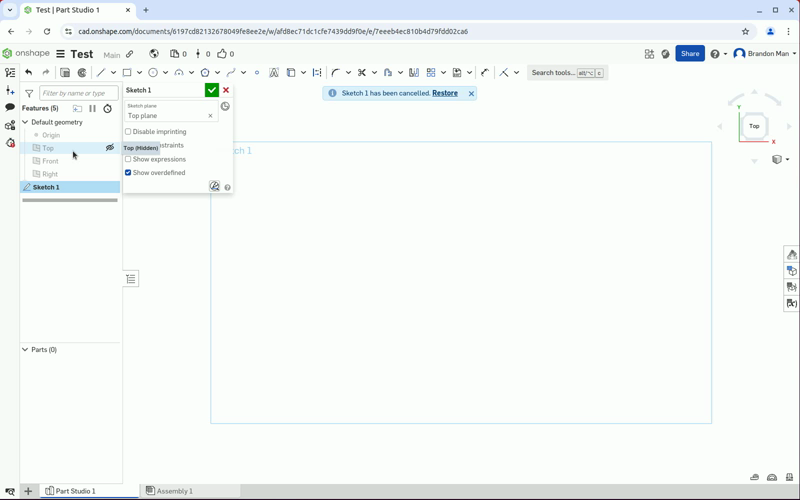
mouse_move(73, 352)
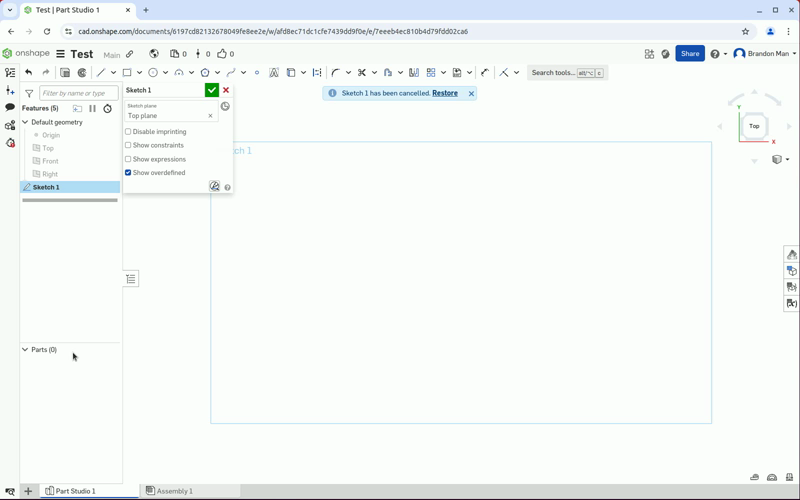
key(y)
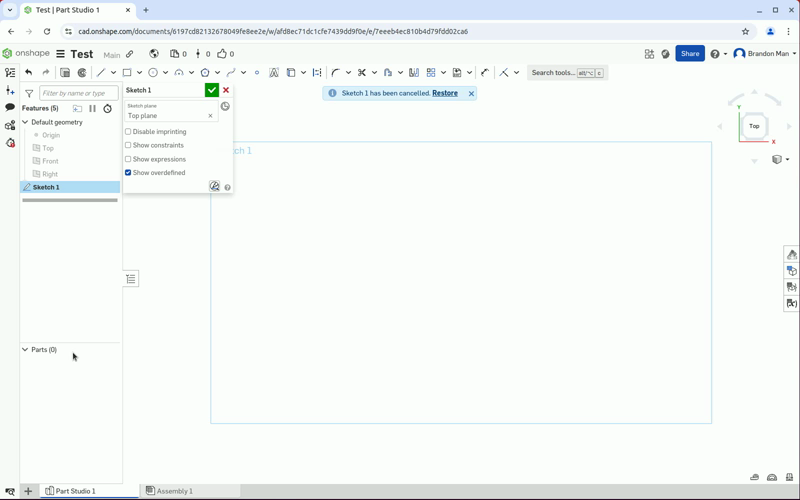
key(l)
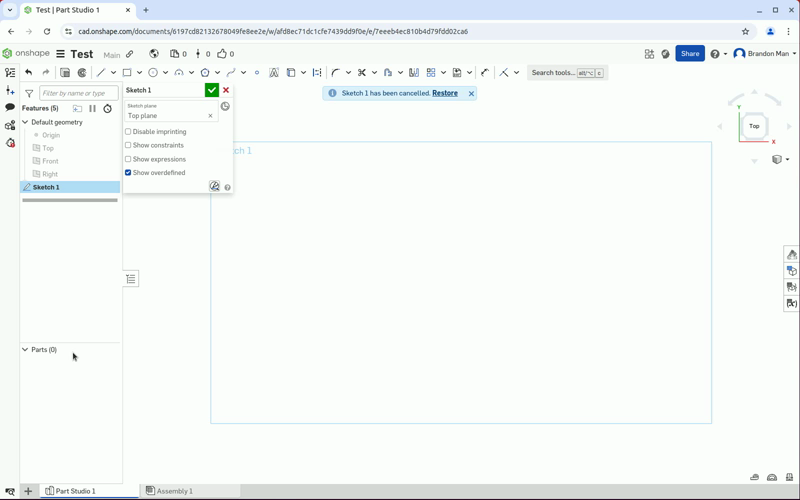
key_down(shift)
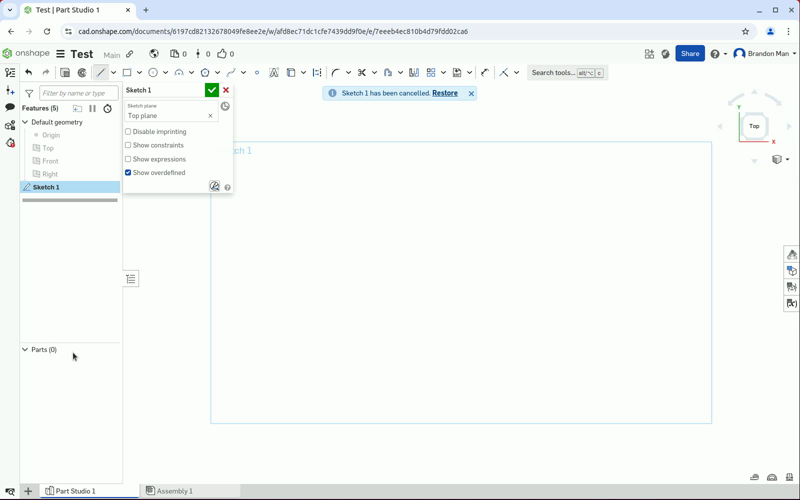
mouse_move(406, 336)
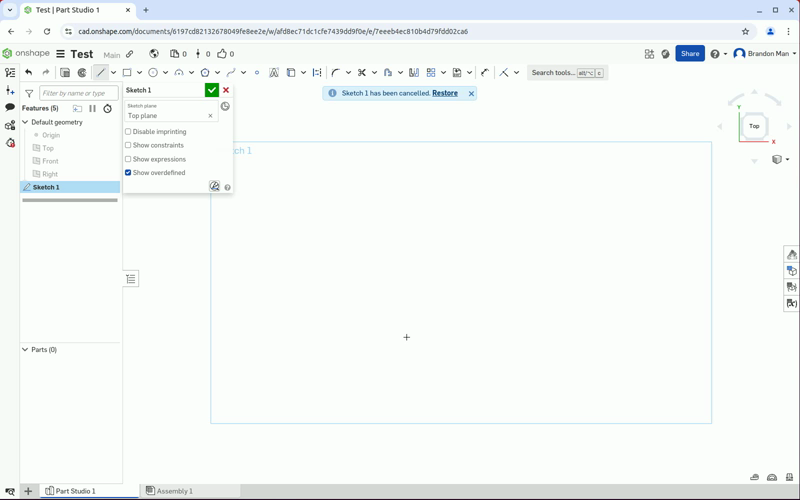
click(406, 336)
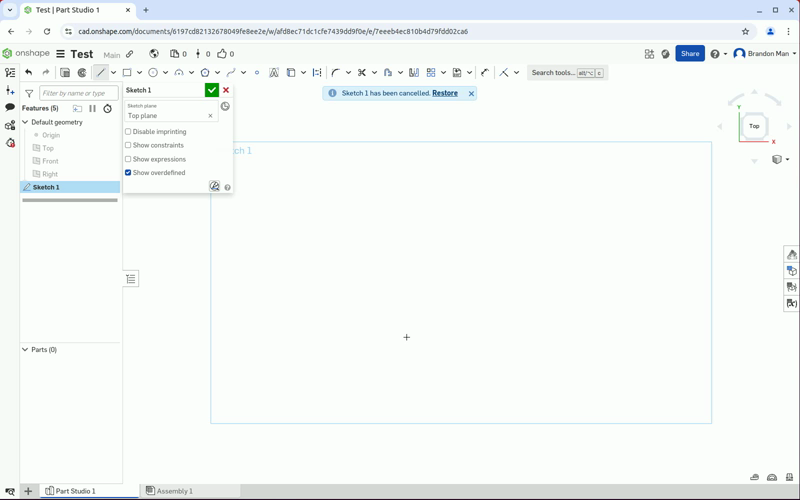
key_up(shift)
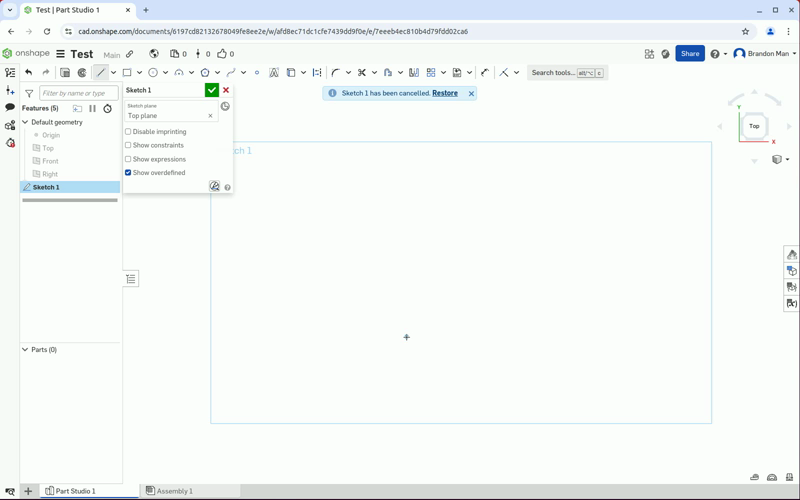
key_down(shift)
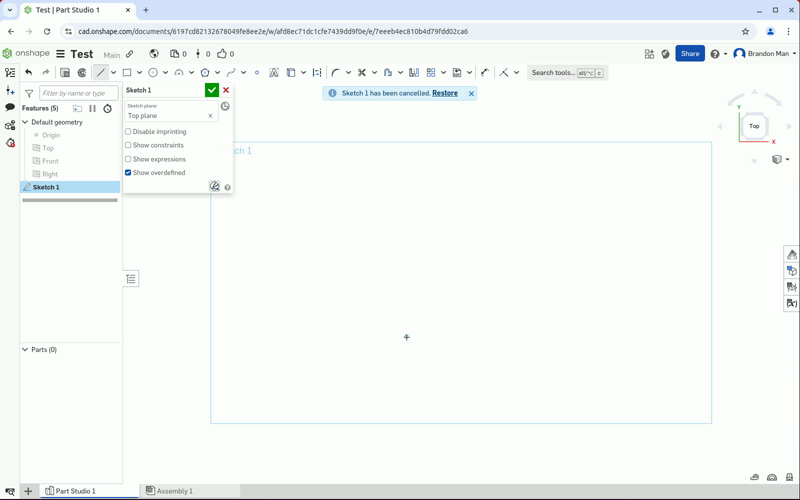
mouse_move(514, 336)
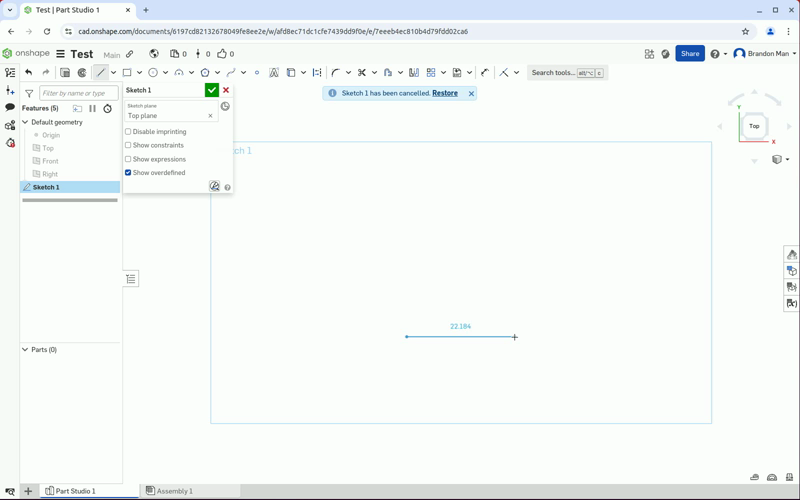
click(514, 336)
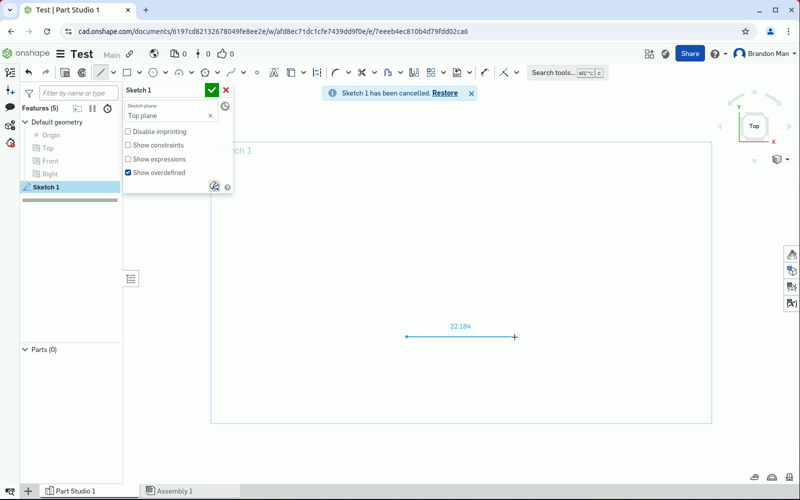
key_up(shift)
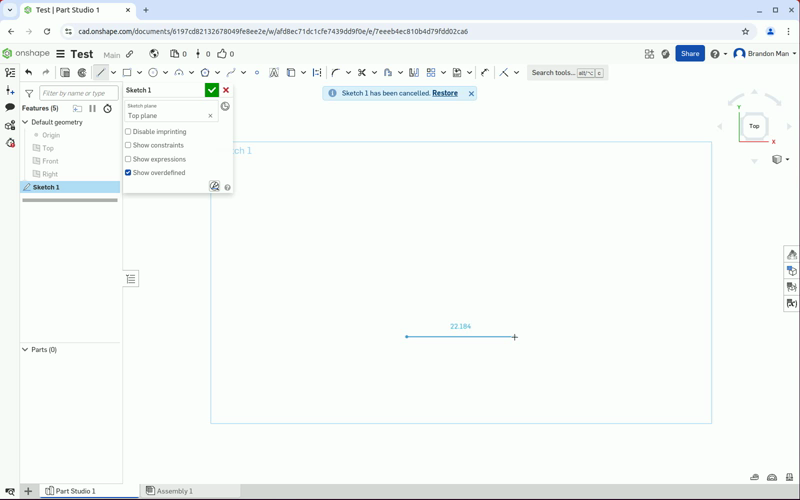
key_down(shift)
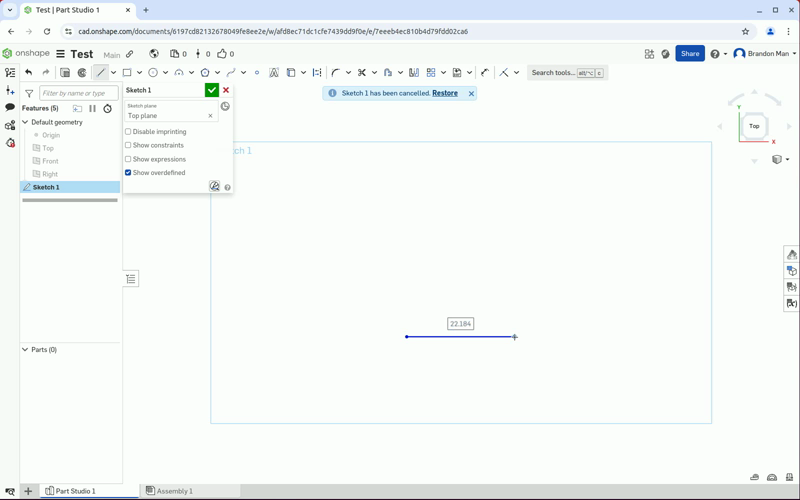
mouse_move(514, 228)
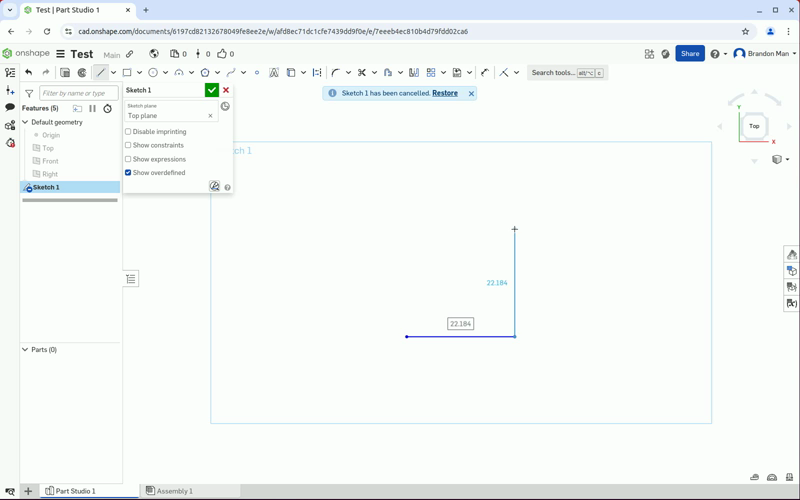
click(514, 228)
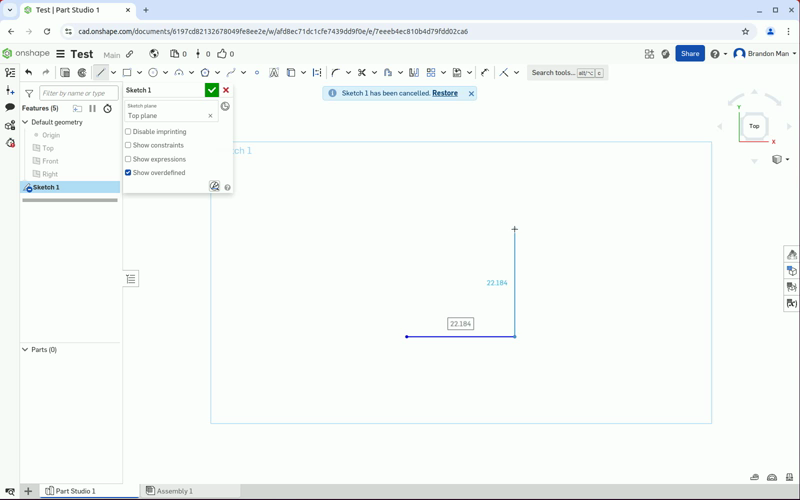
key_up(shift)
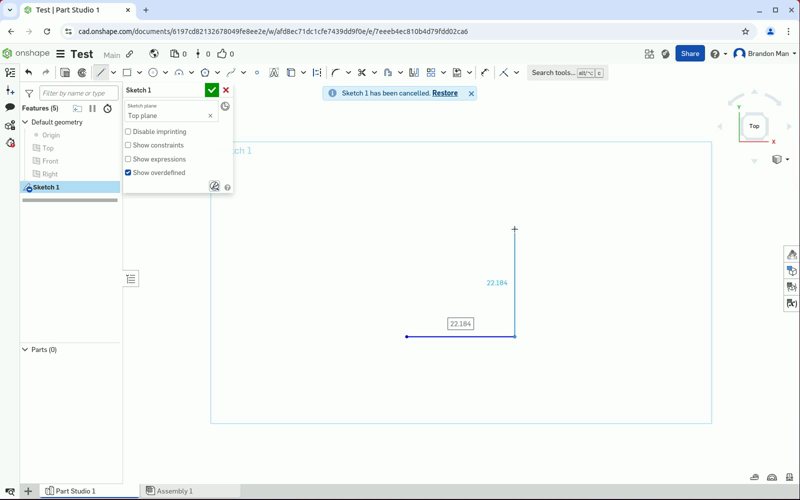
key_down(shift)
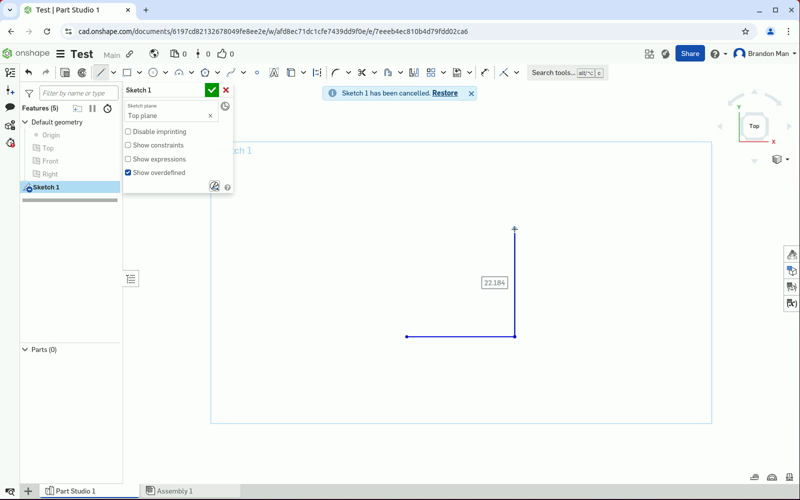
mouse_move(406, 228)
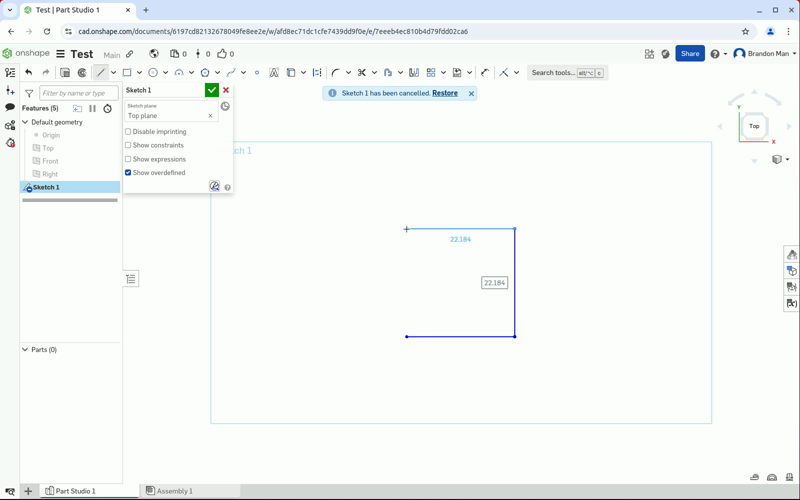
click(406, 228)
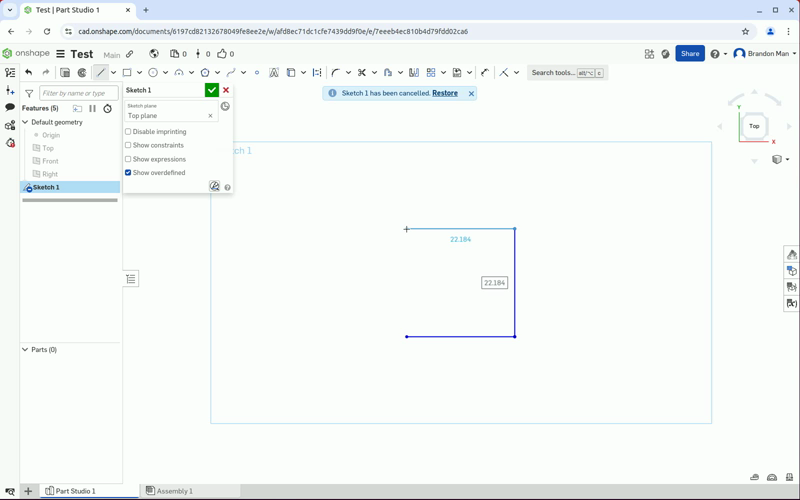
key_up(shift)
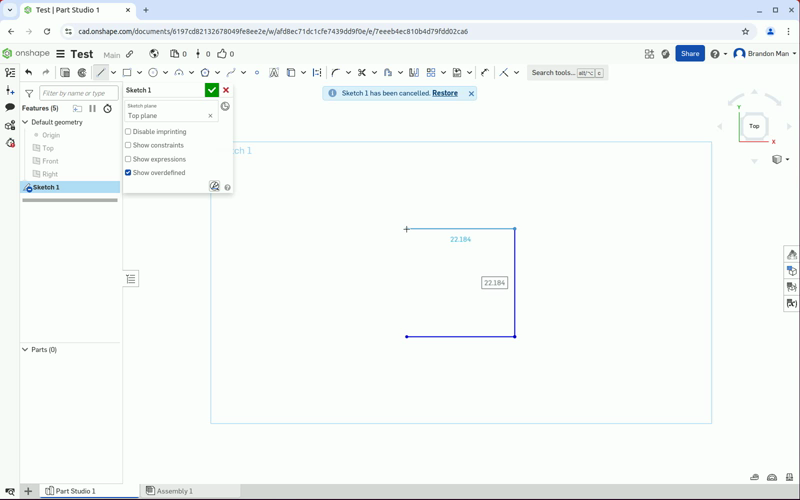
key_down(shift)
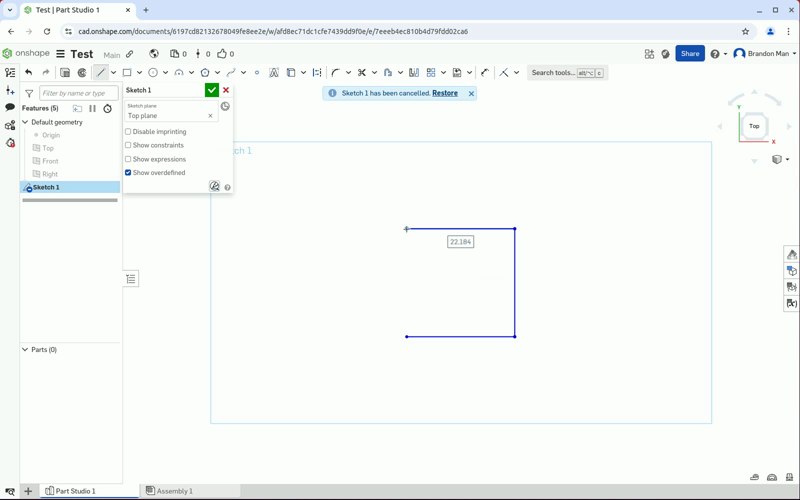
mouse_move(406, 336)
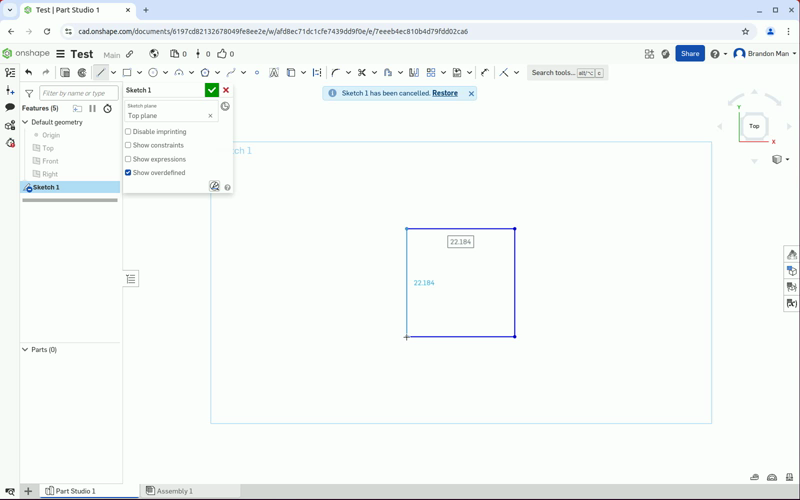
key_up(shift)
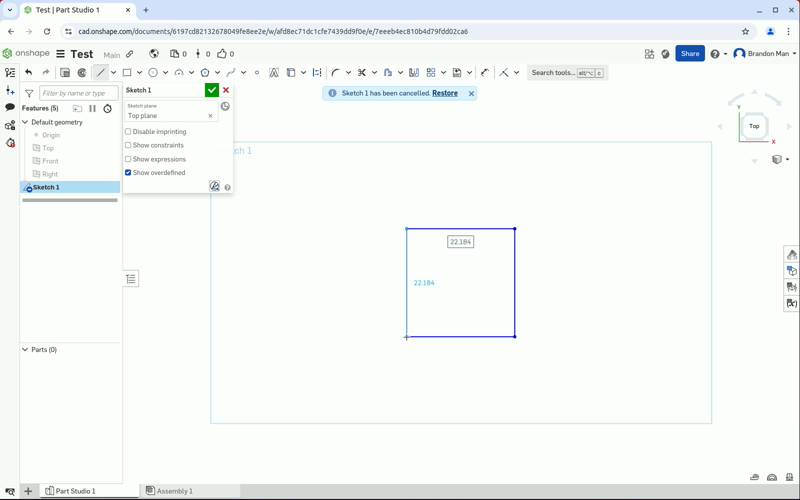
click(406, 336)
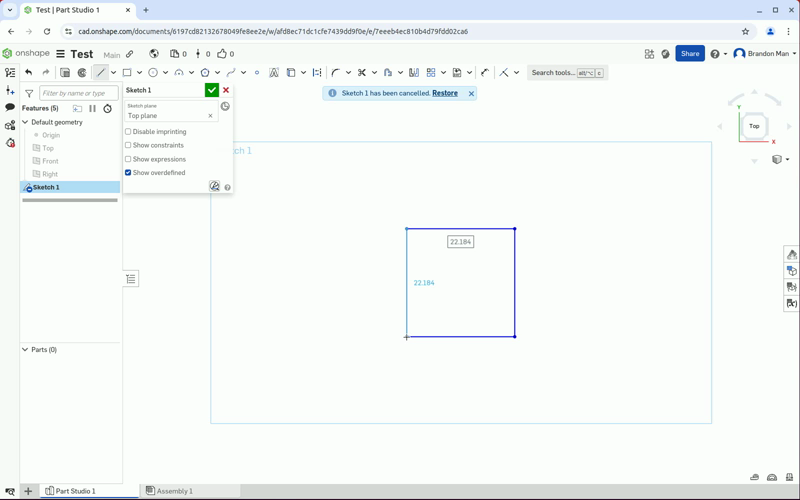
key(esc)
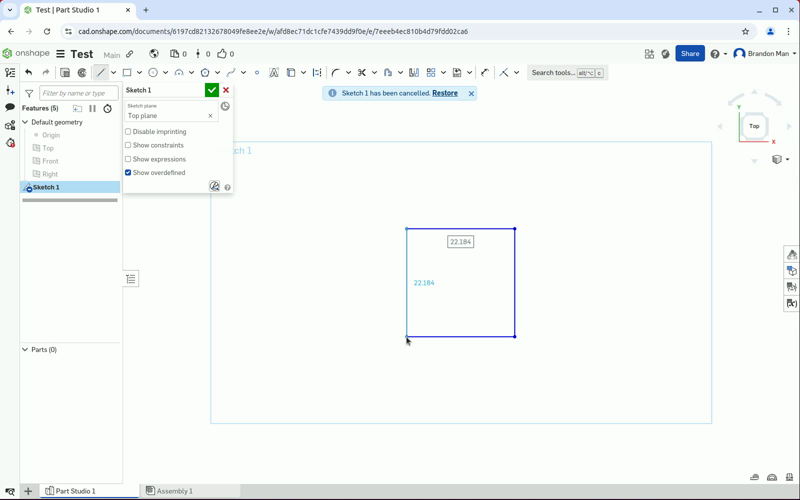
mouse_move(465, 298)
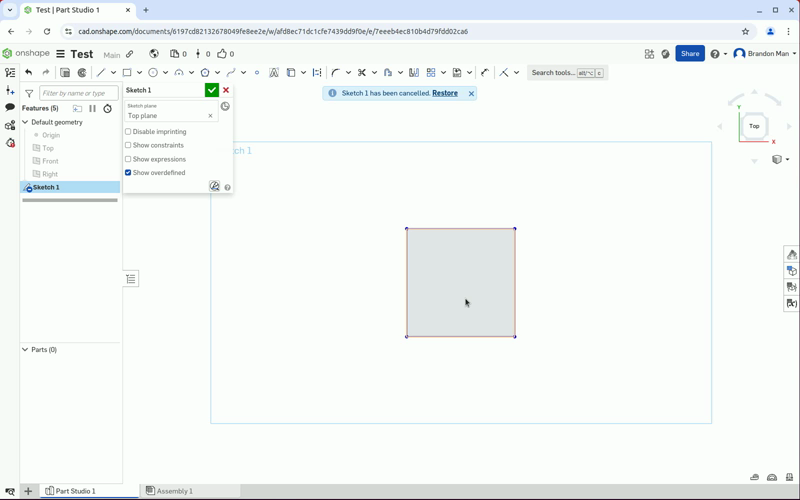
click(465, 298)
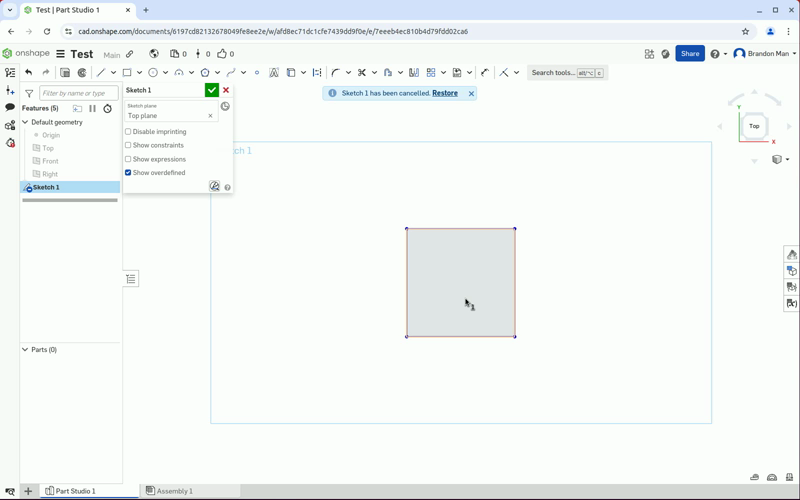
mouse_move(73, 352)
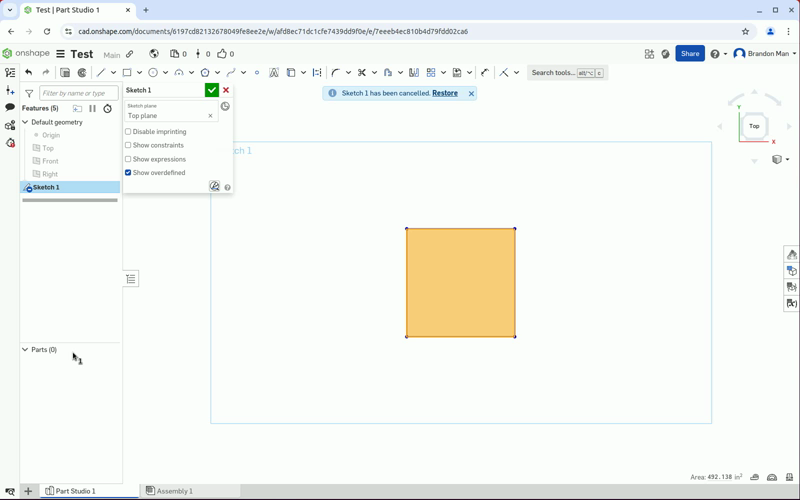
key(shift+y)
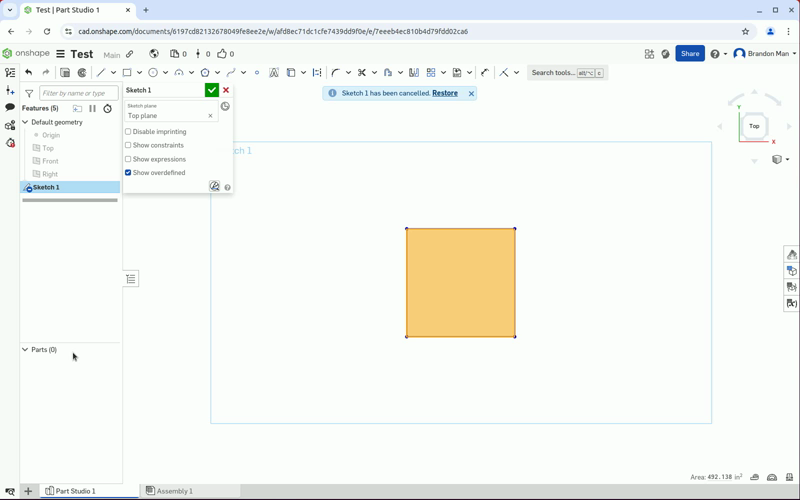
key(shift+e)
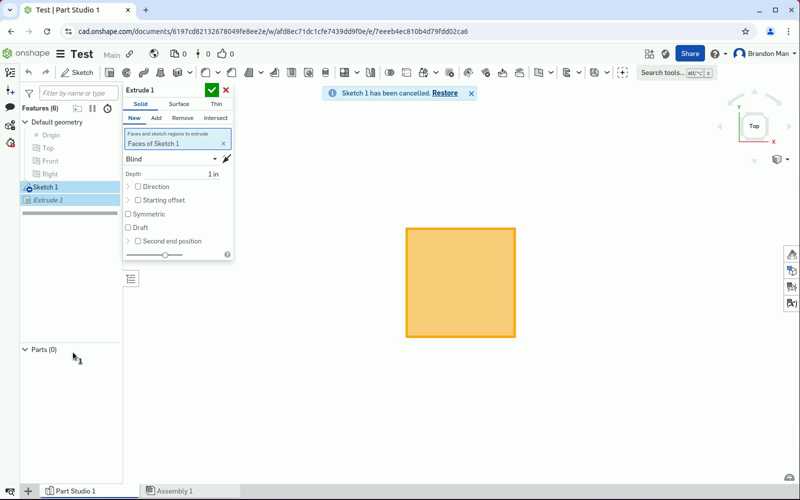
mouse_move(143, 106)
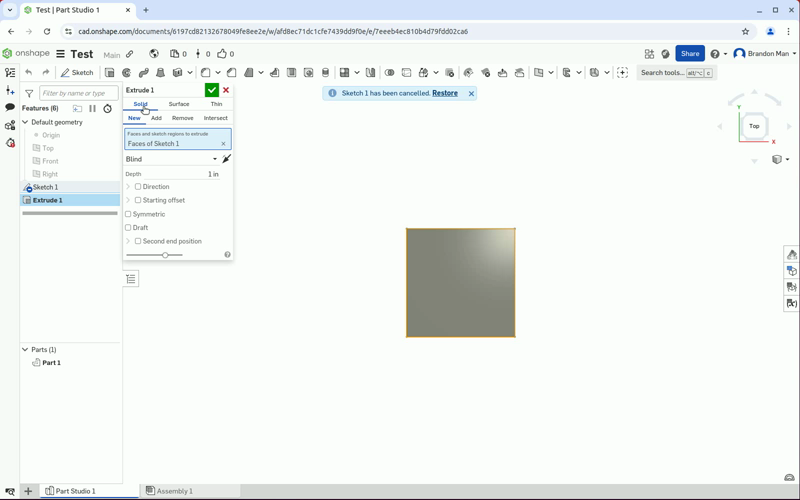
click(143, 106)
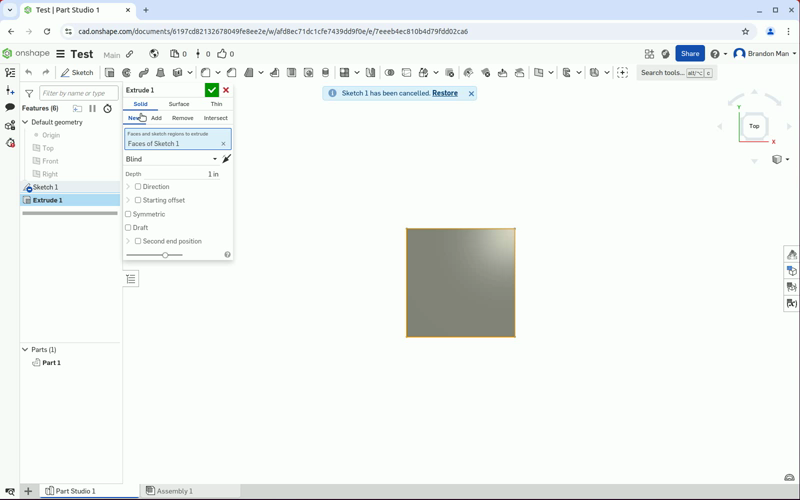
mouse_move(137, 120)
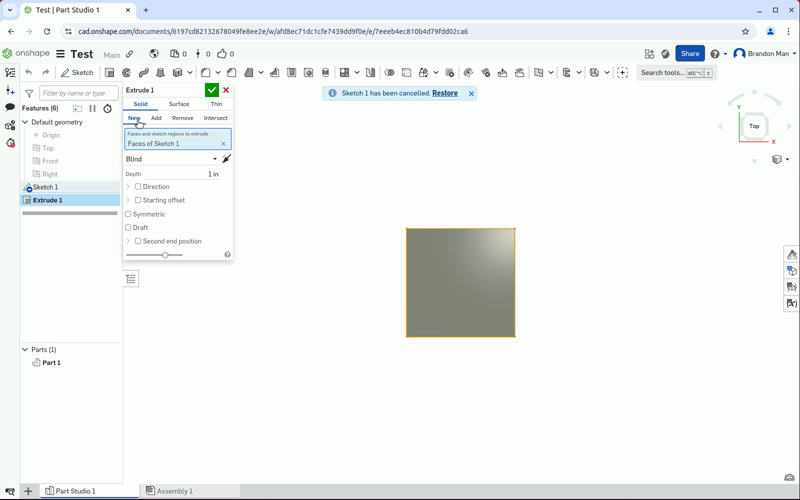
click(137, 120)
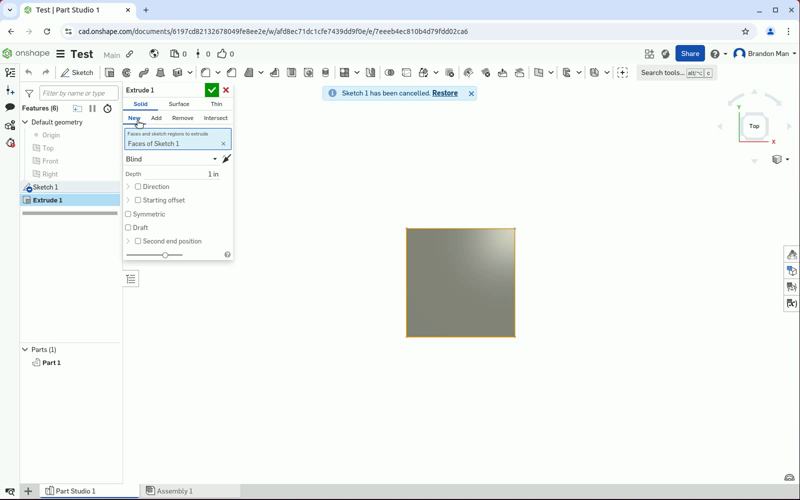
key(tab, 4)
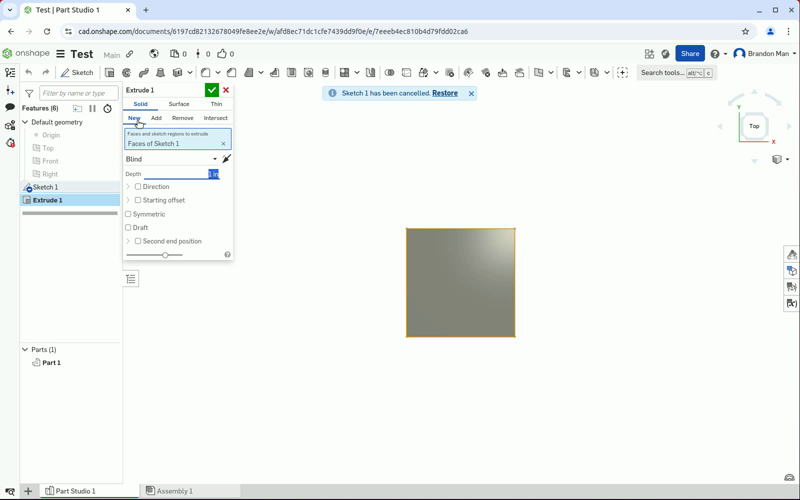
text(5.536)
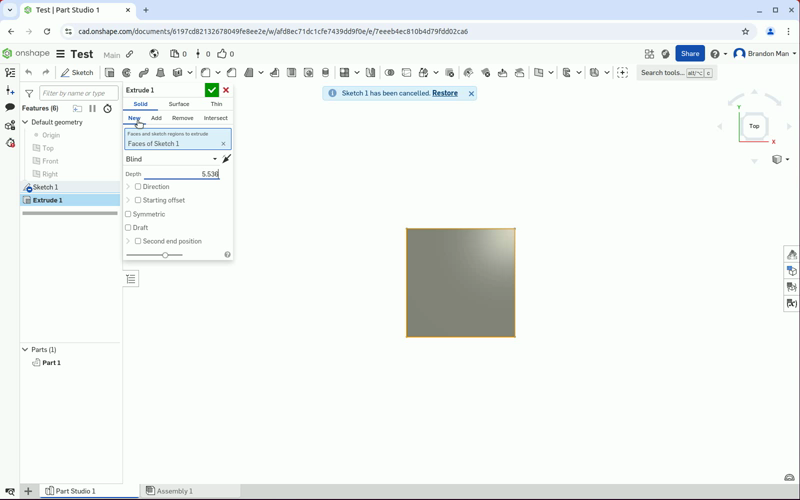
key(enter)
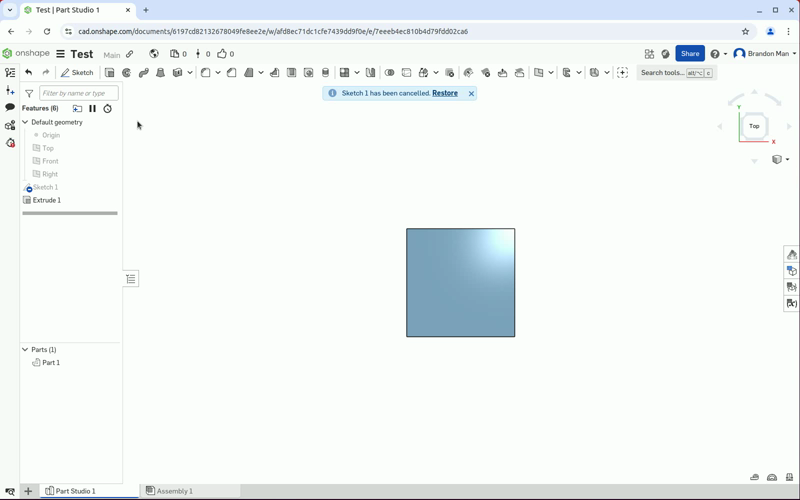
key(shift+h)
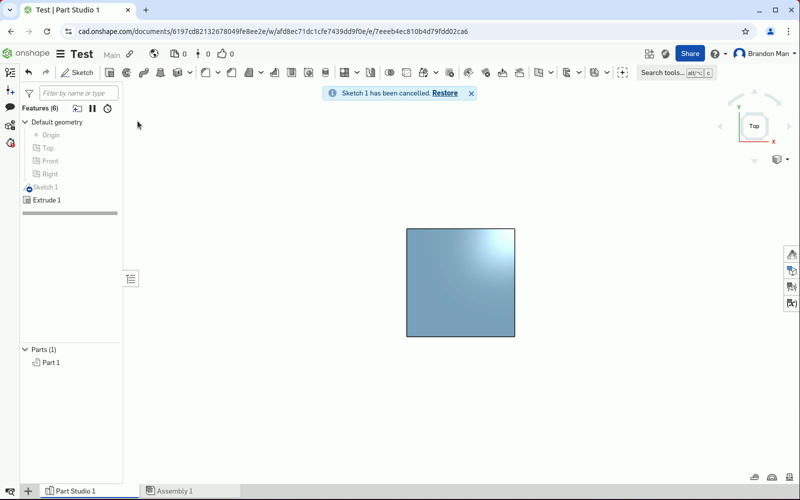
key(shift+h)
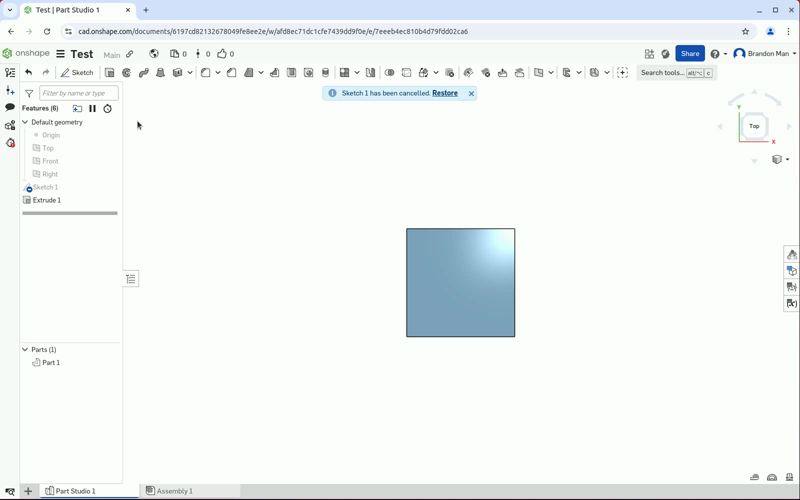
mouse_move(73, 189)
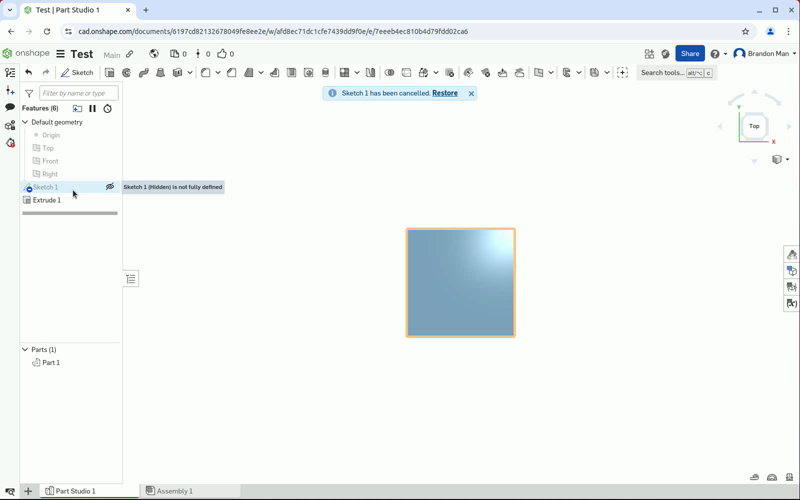
click(73, 189)
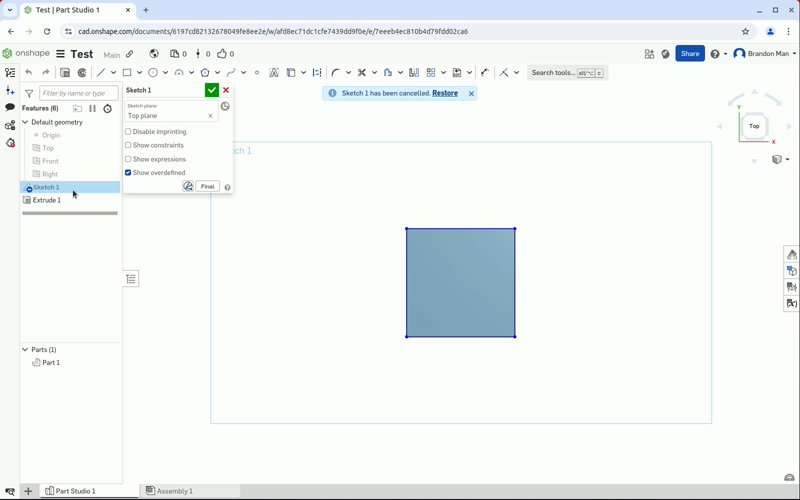
mouse_move(229, 92)
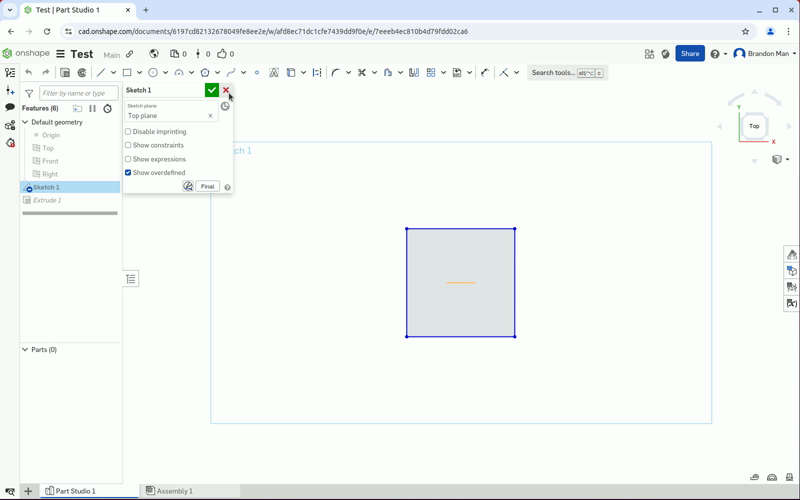
click(229, 92)
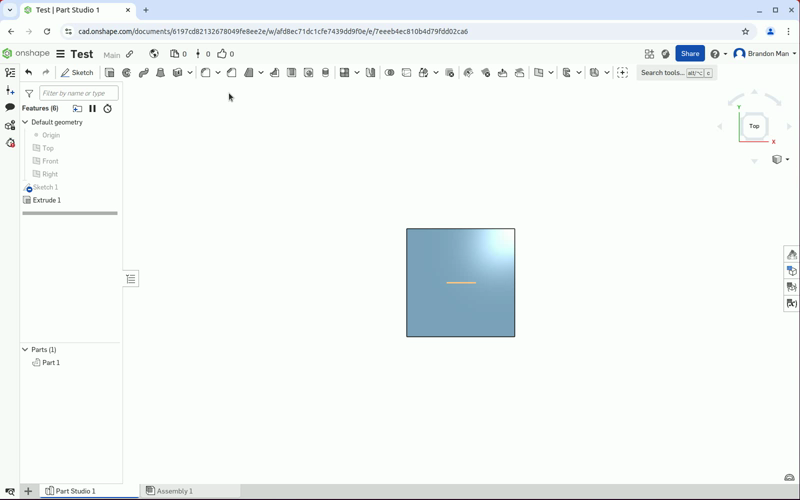
mouse_move(541, 75)
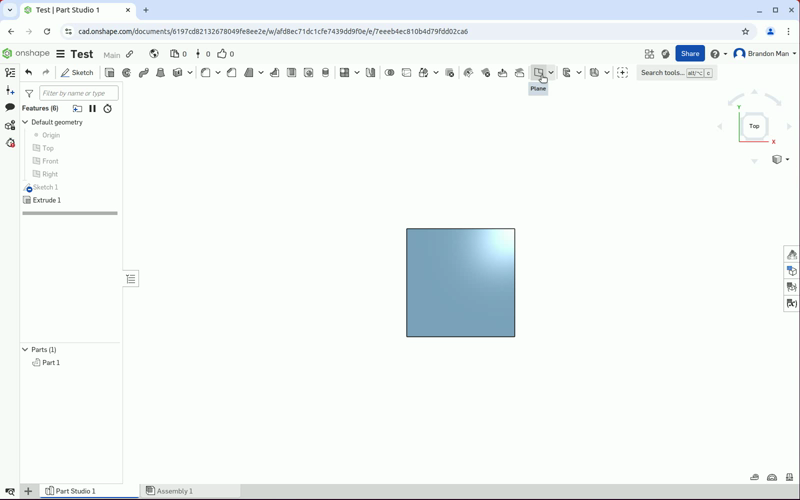
click(541, 75)
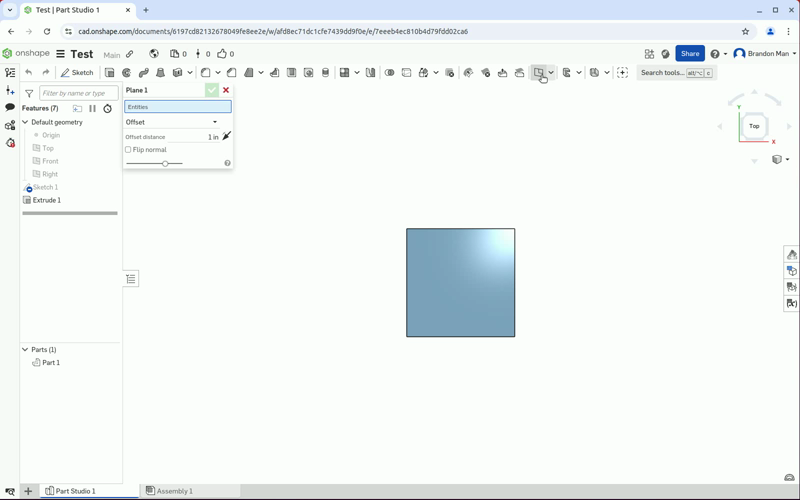
mouse_move(73, 150)
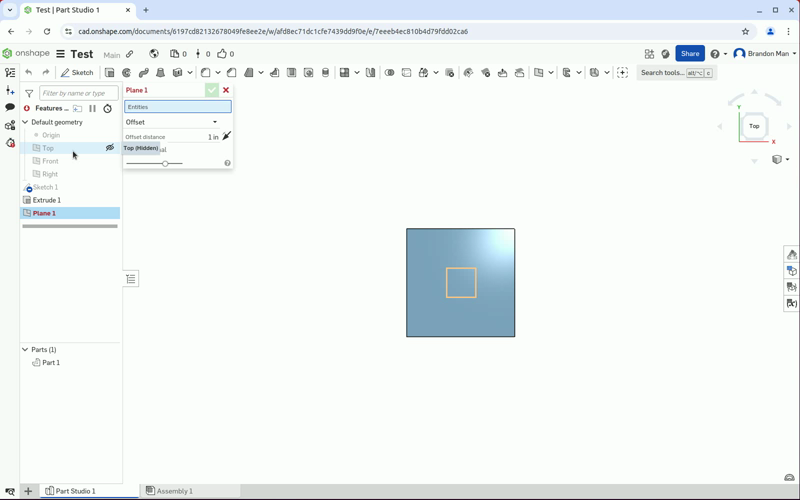
click(73, 150)
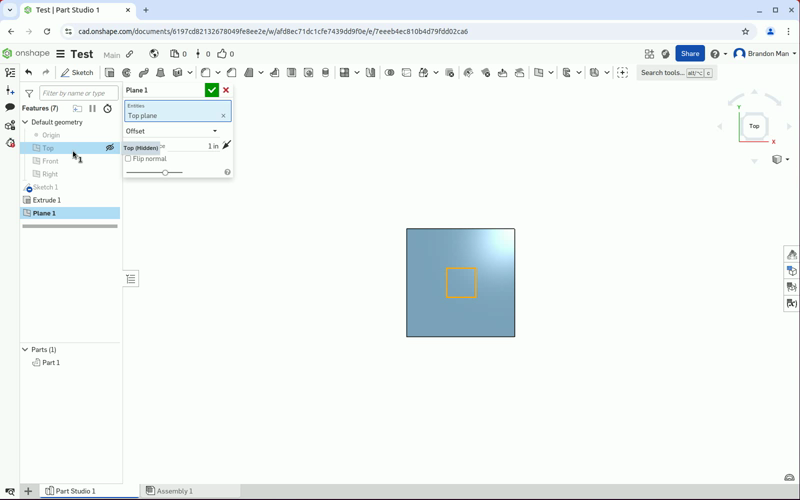
key(tab, 2)
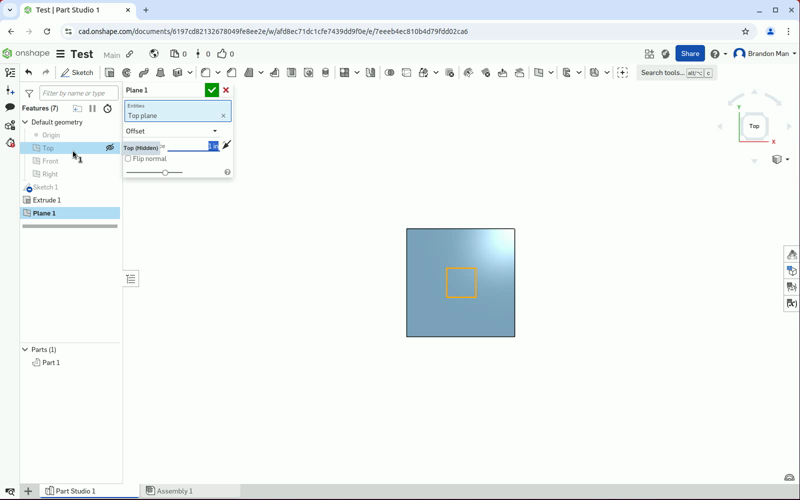
text(5.546)
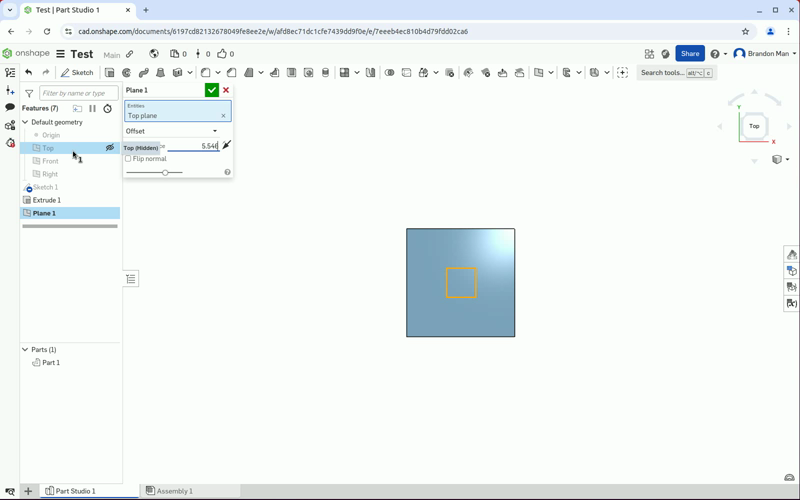
key(enter, 2)
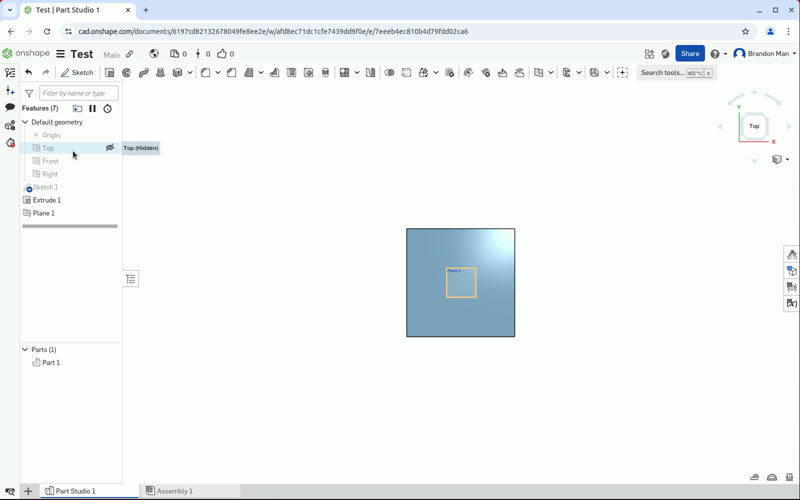
key(shift+s)
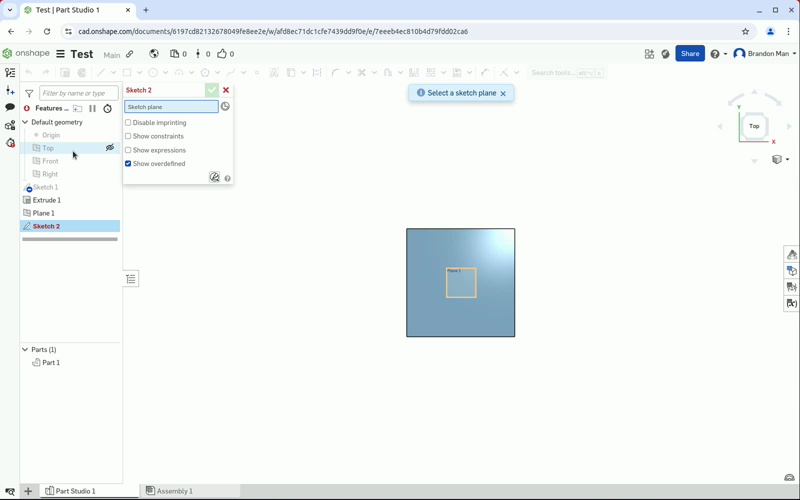
mouse_move(73, 215)
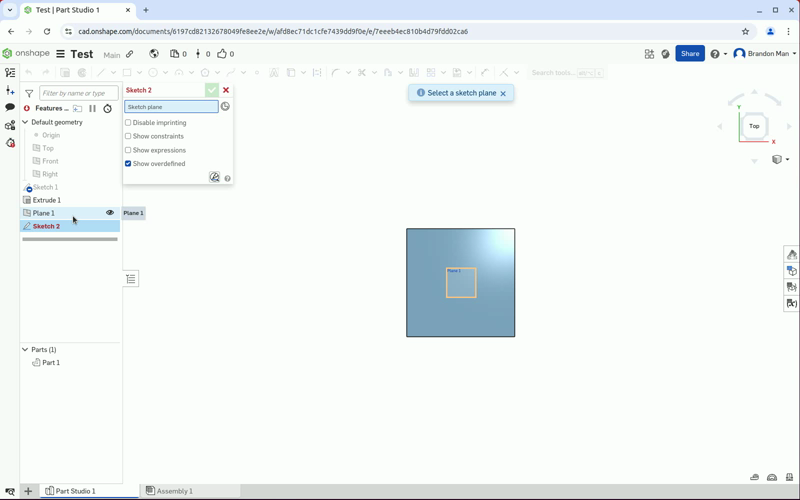
click(73, 215)
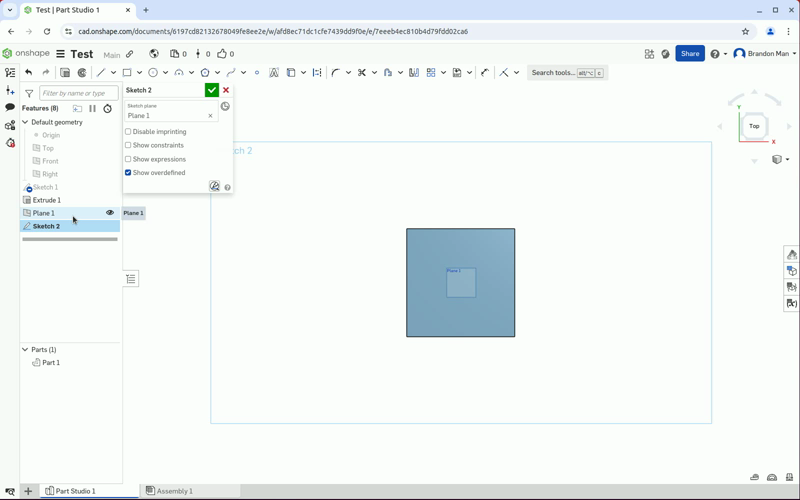
mouse_move(73, 352)
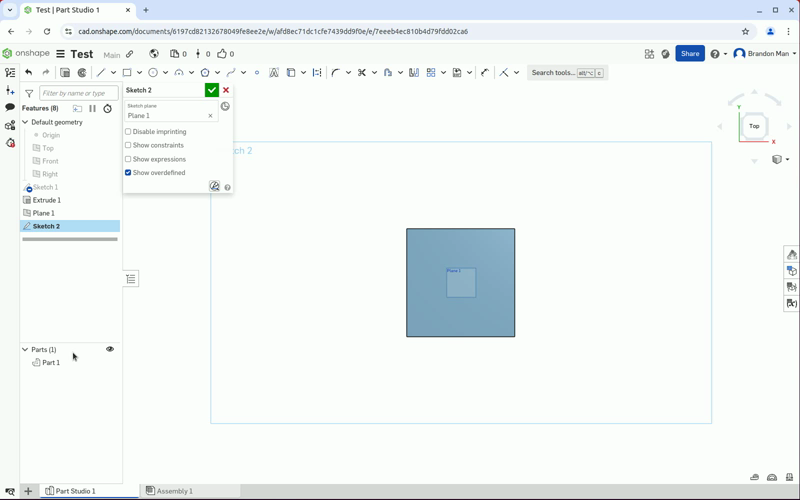
key(y)
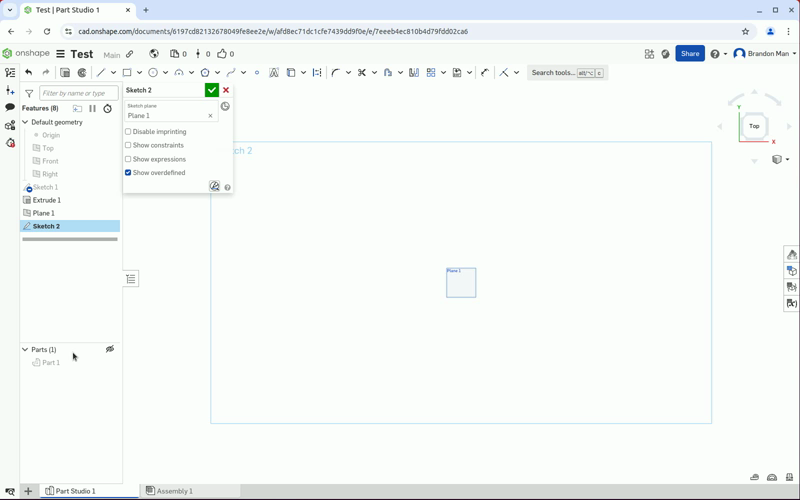
key(c)
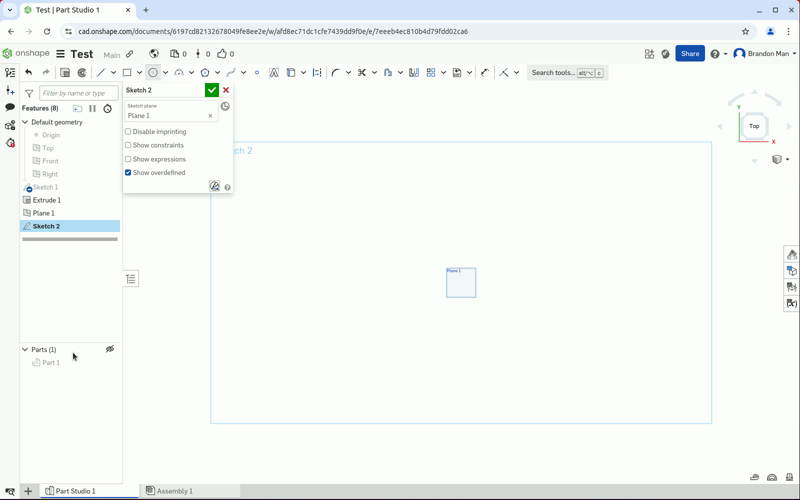
key_down(shift)
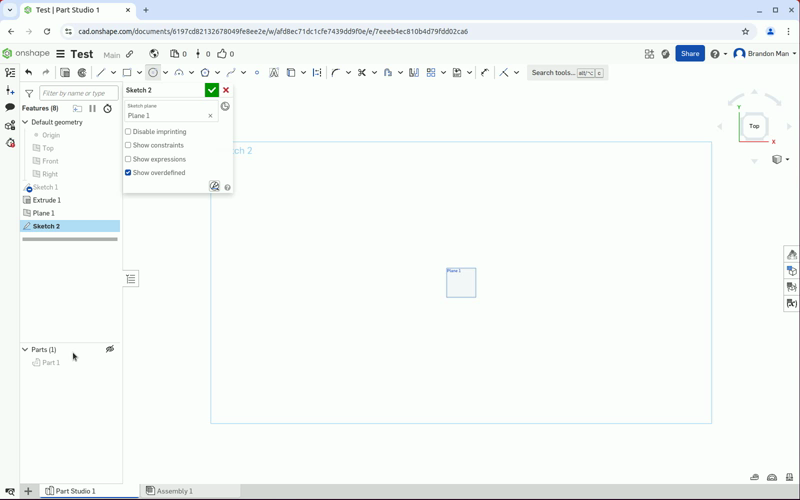
mouse_move(417, 326)
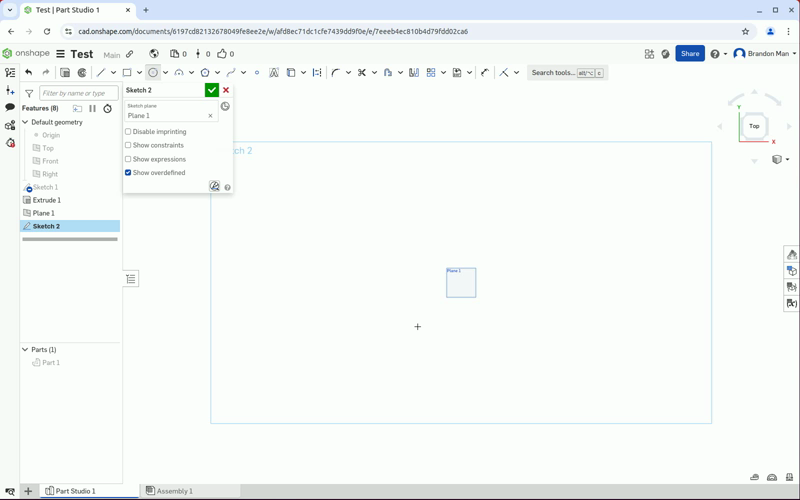
click(417, 326)
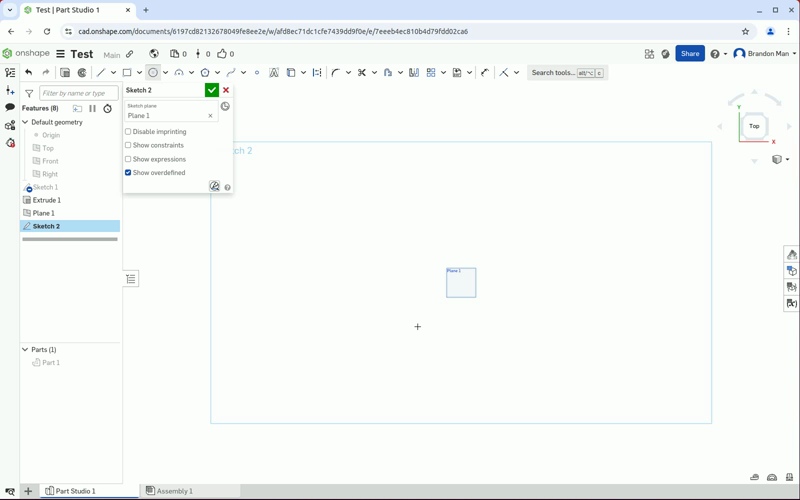
key_up(shift)
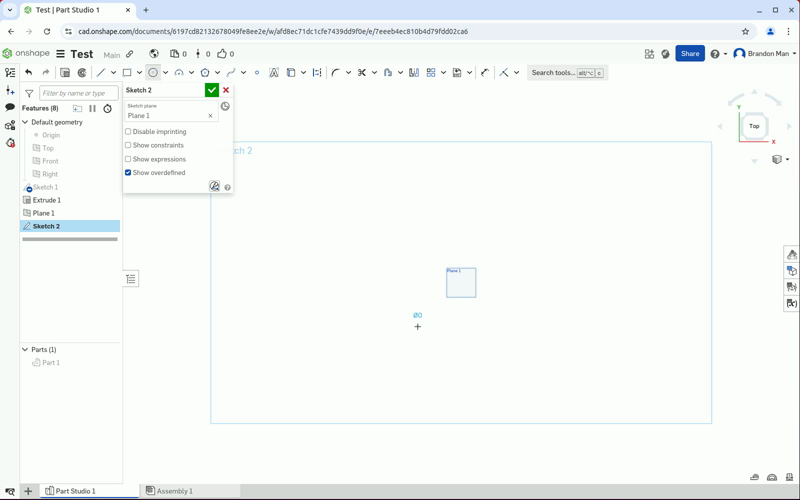
mouse_move(426, 326)
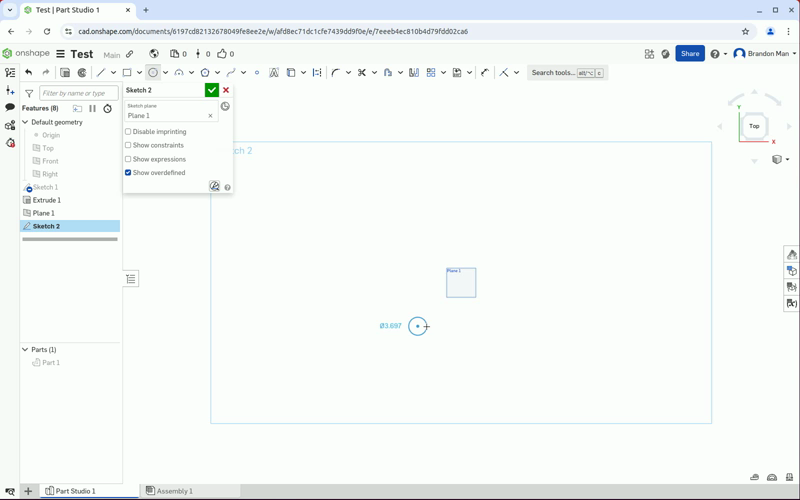
click(426, 326)
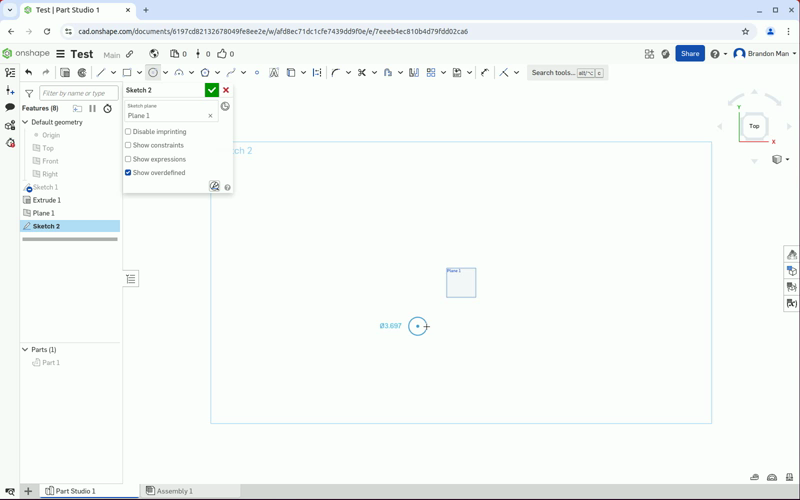
key(esc)
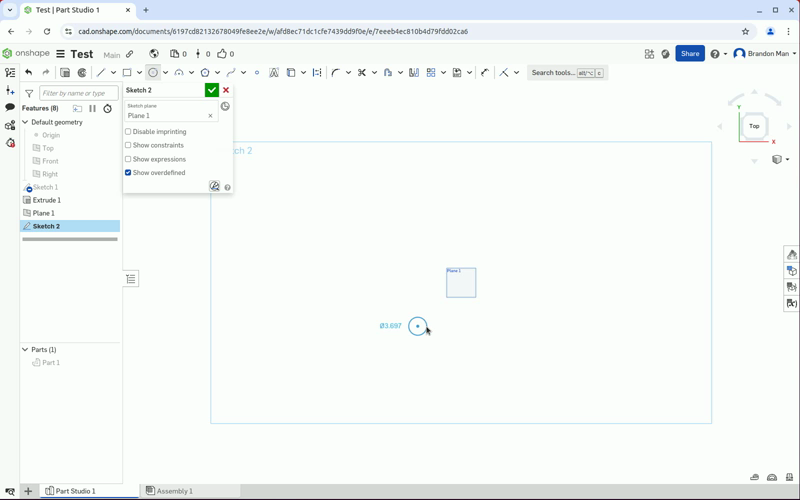
mouse_move(414, 319)
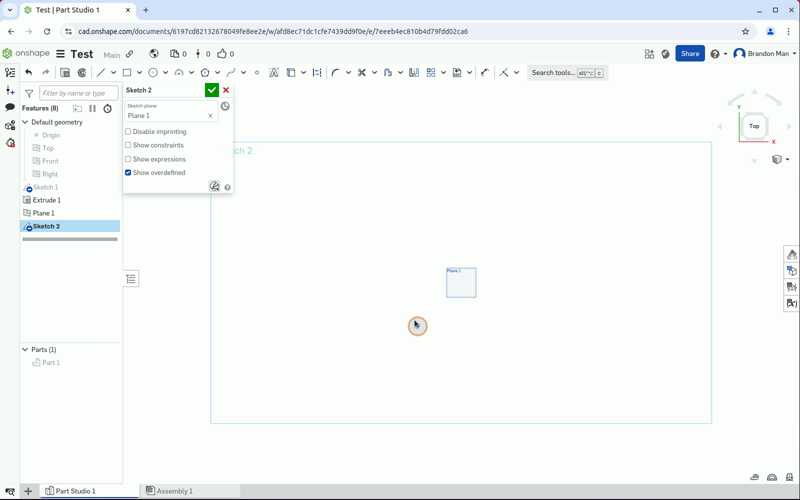
scroll(6)
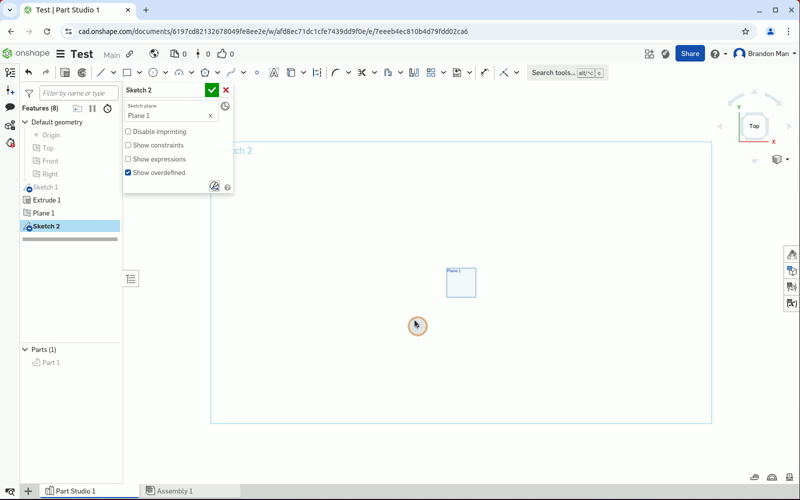
scroll(6)
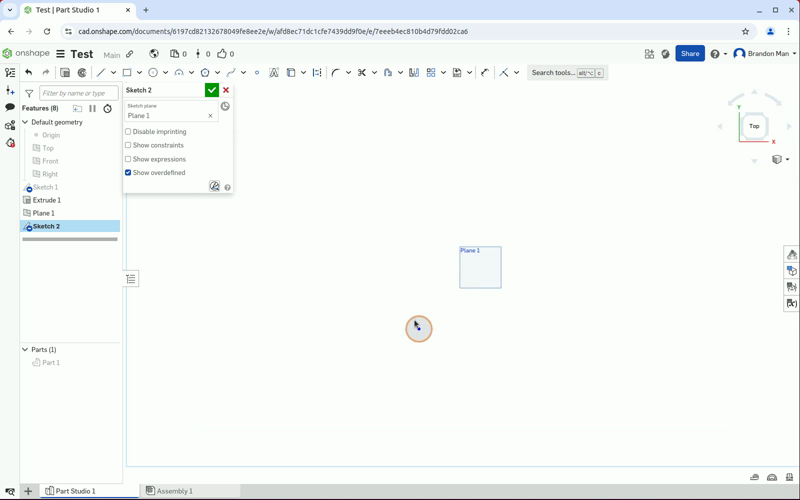
scroll(6)
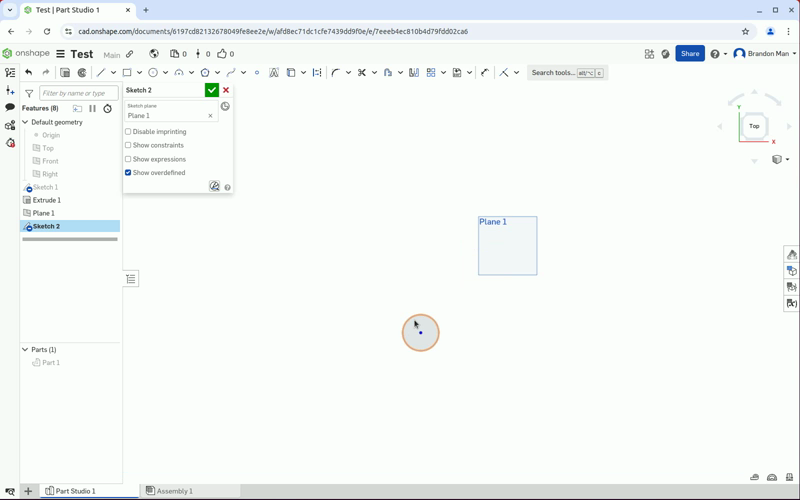
scroll(6)
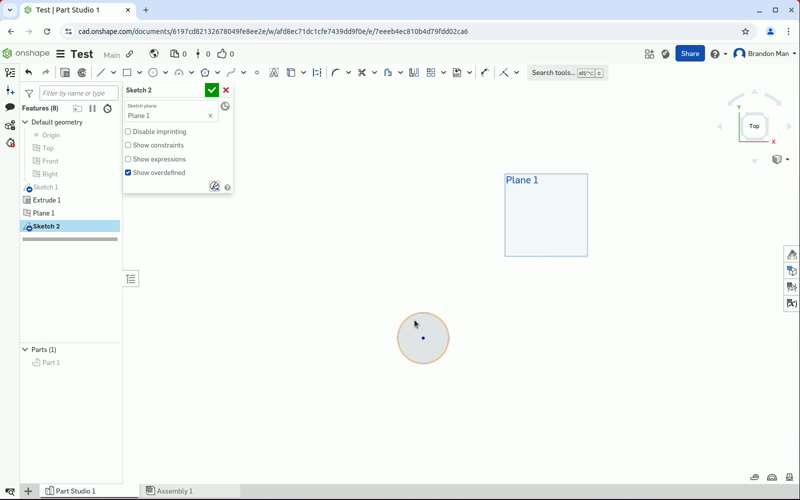
scroll(6)
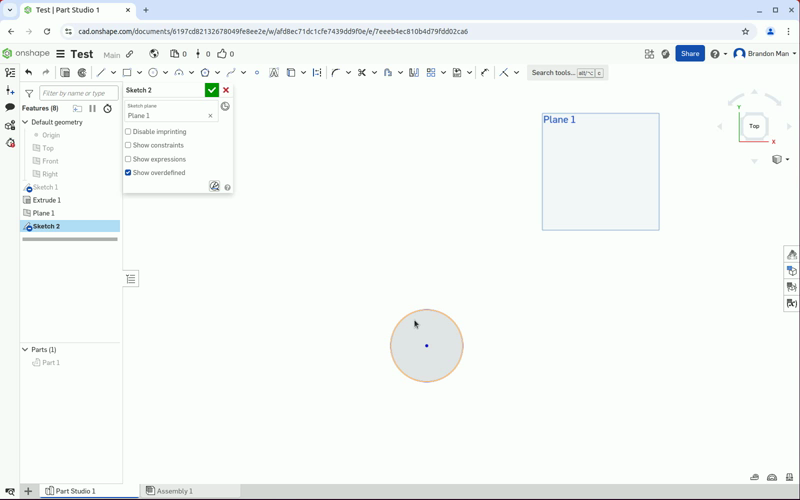
scroll(6)
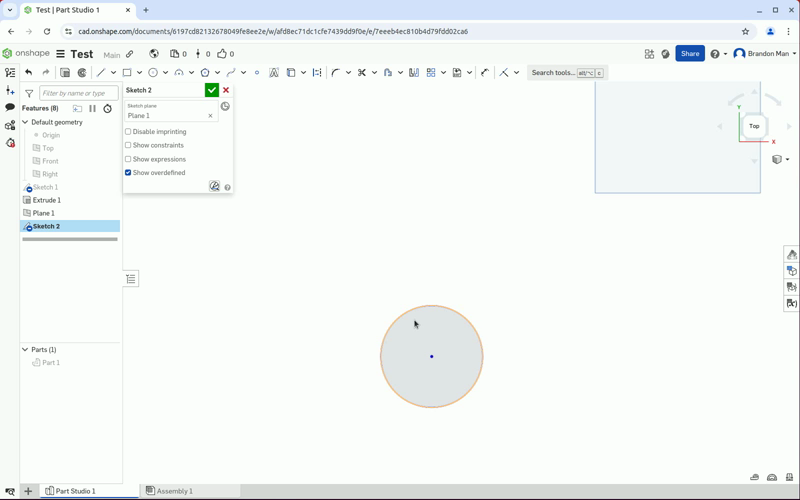
scroll(6)
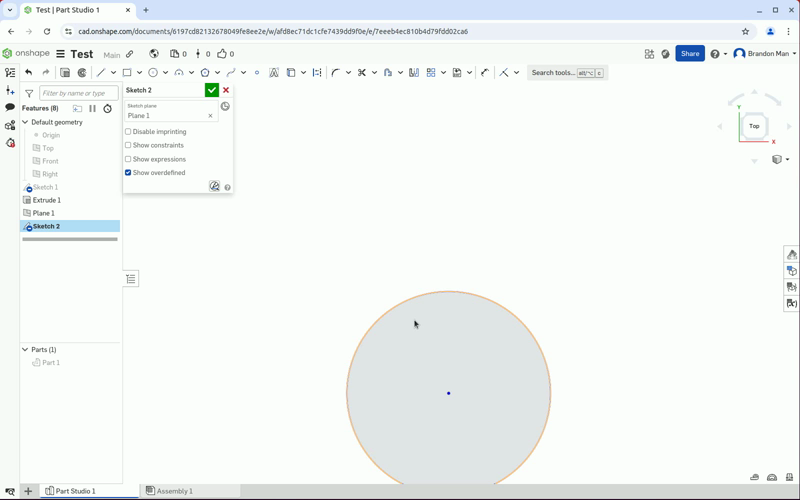
click(414, 319)
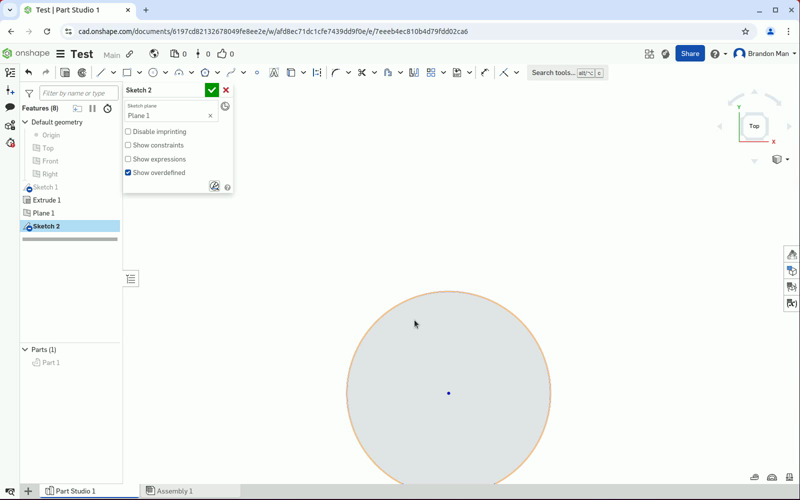
scroll(-6)
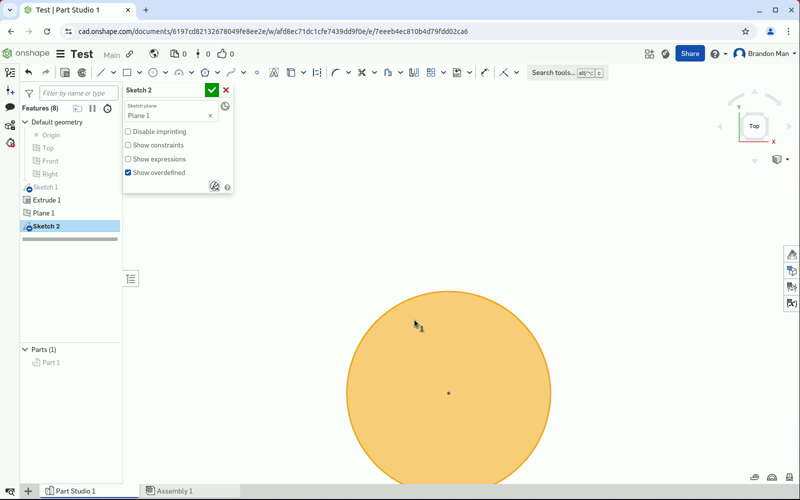
scroll(-6)
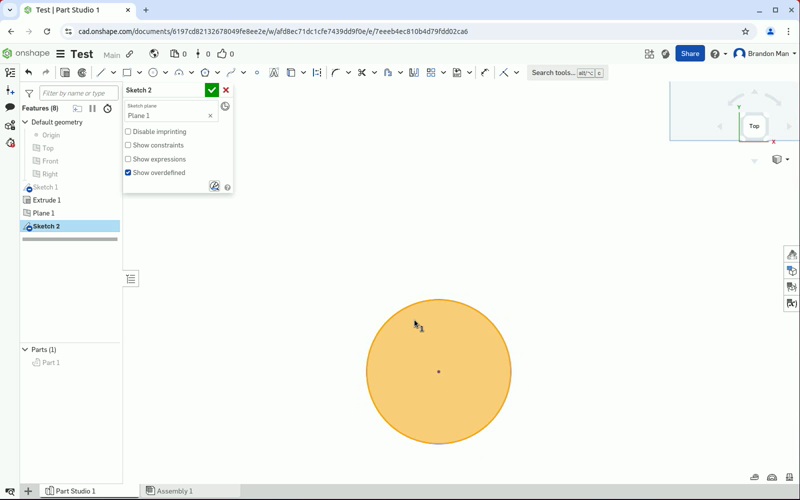
scroll(-6)
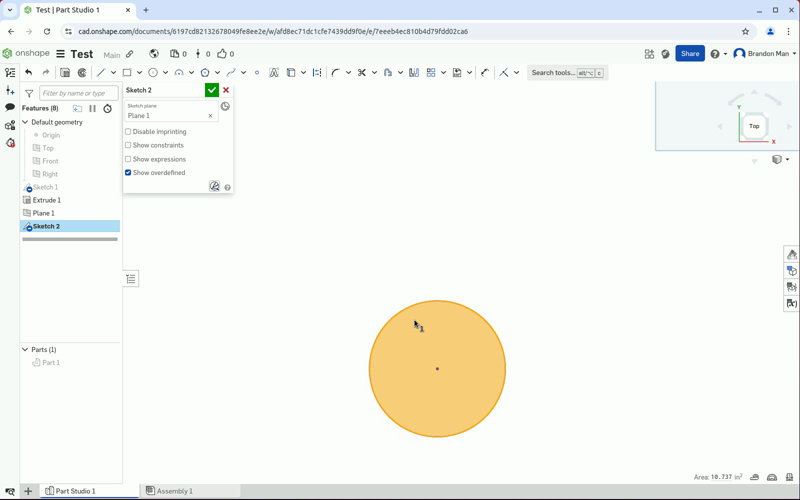
scroll(-6)
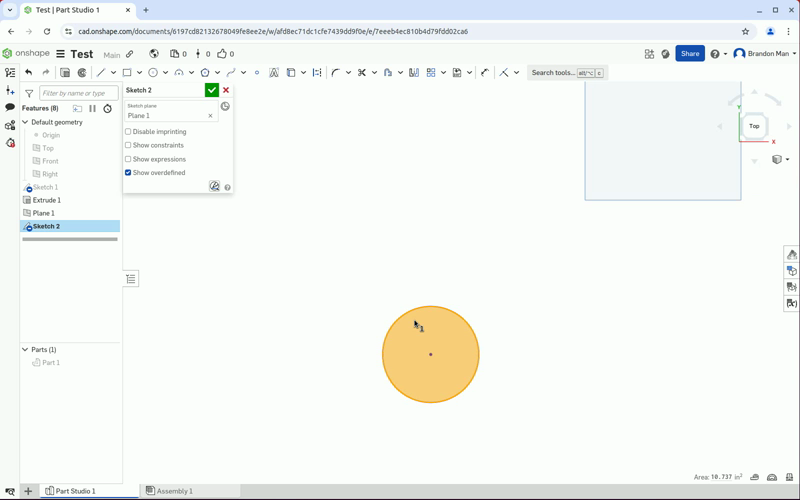
scroll(-6)
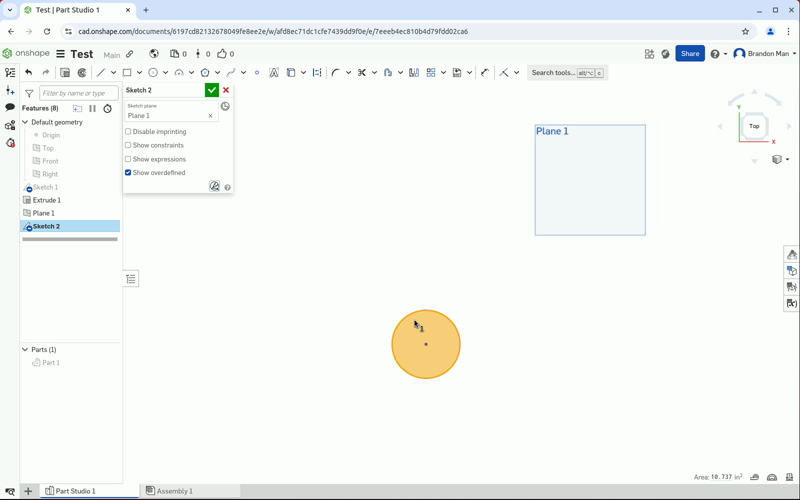
scroll(-6)
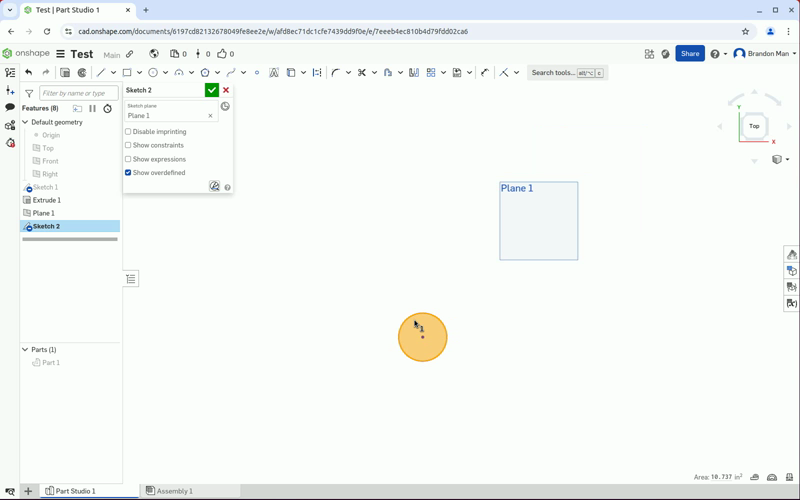
scroll(-6)
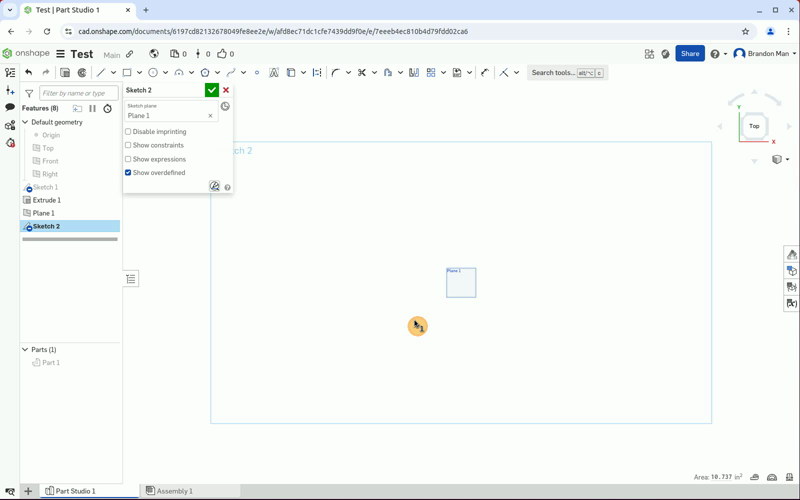
mouse_move(73, 352)
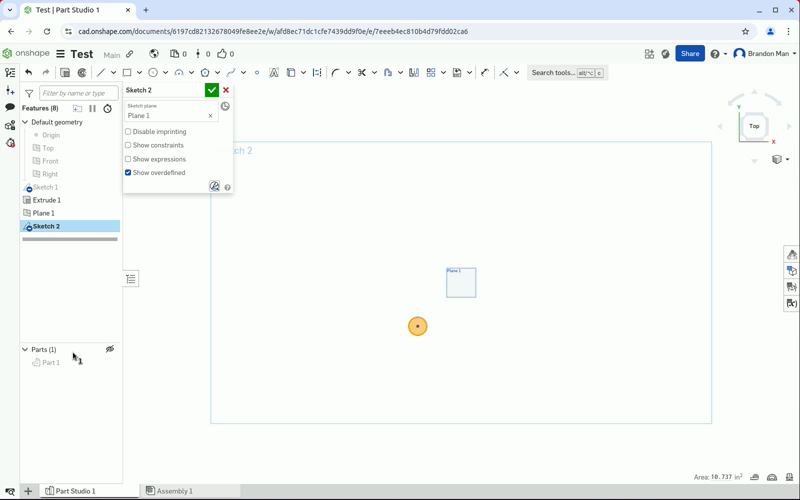
key(shift+y)
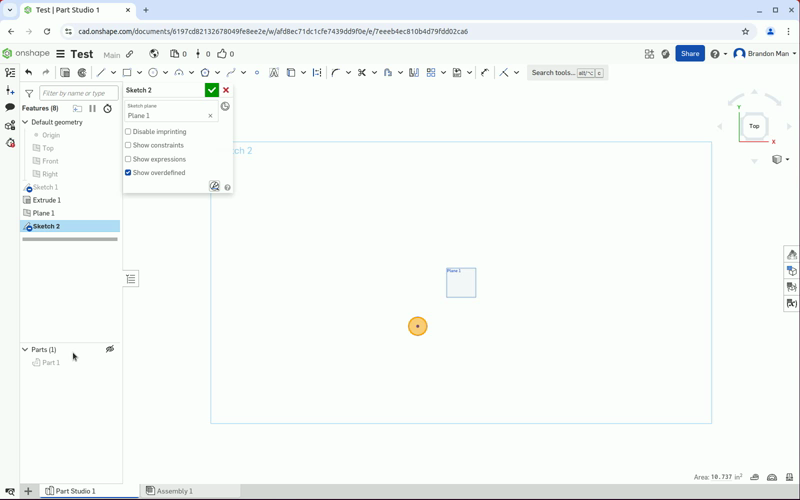
key(shift+e)
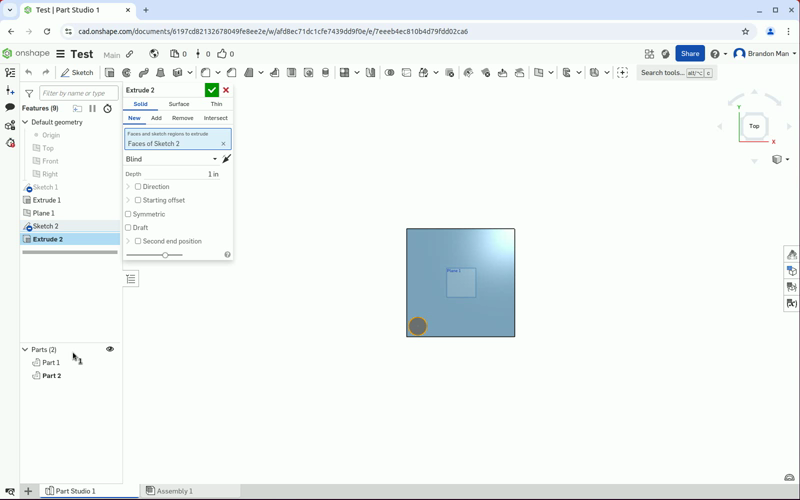
mouse_move(143, 106)
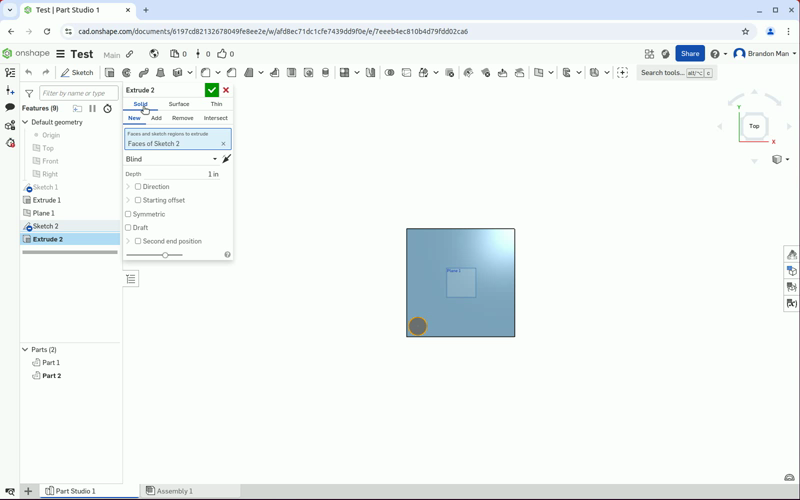
click(143, 106)
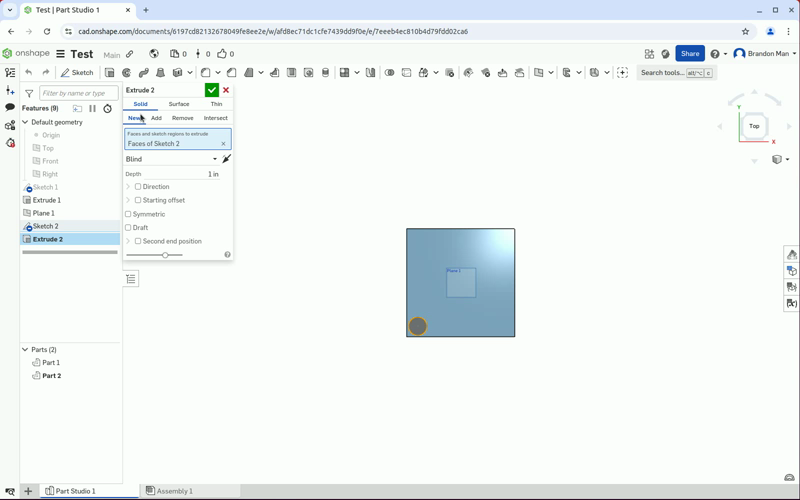
mouse_move(137, 120)
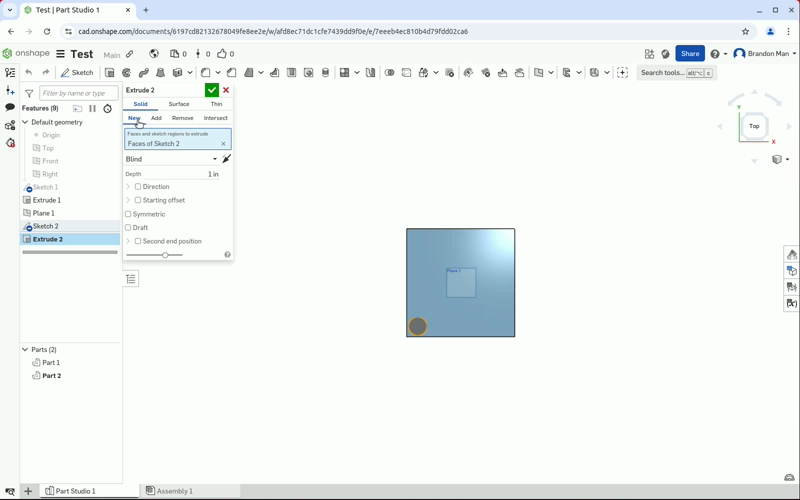
click(137, 120)
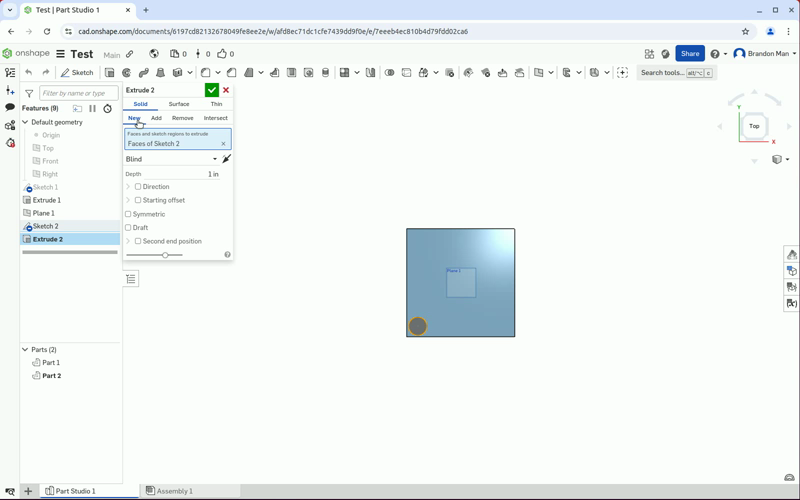
key(tab, 4)
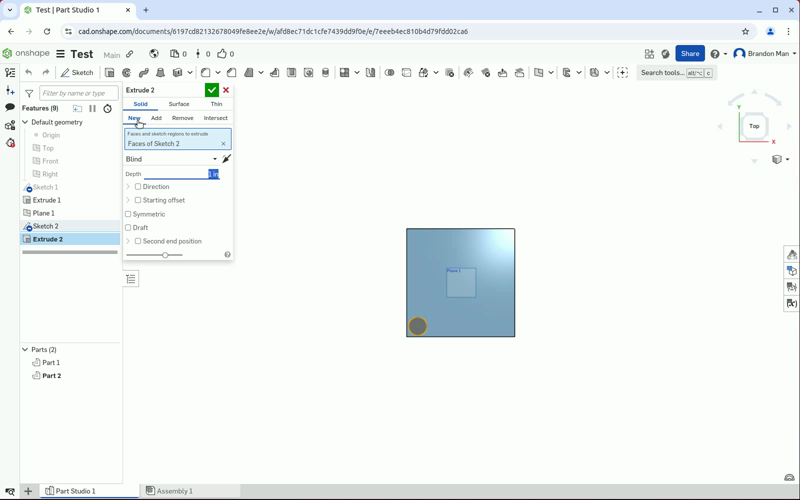
text(1.204)
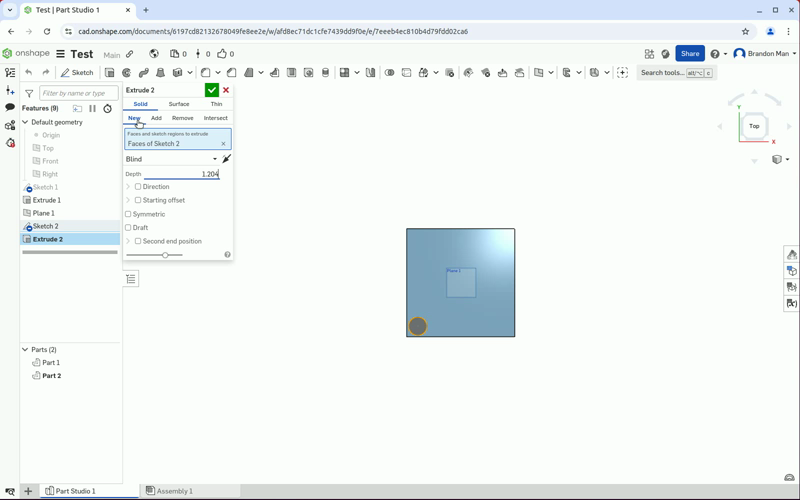
key(enter)
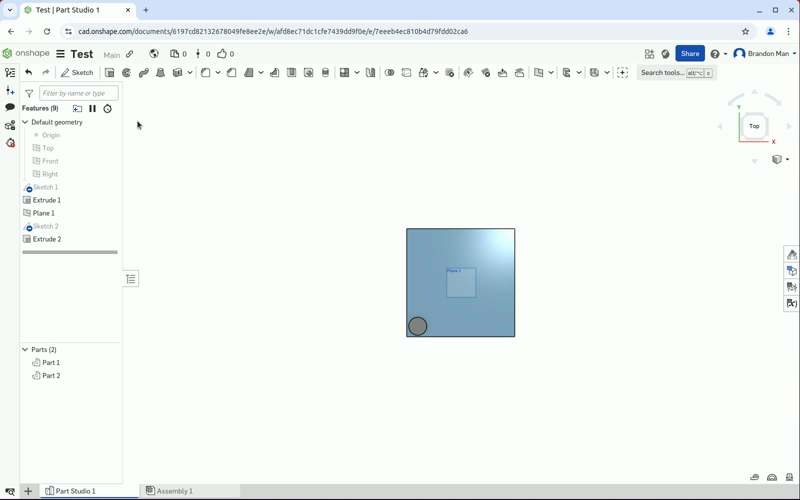
key(shift+h)
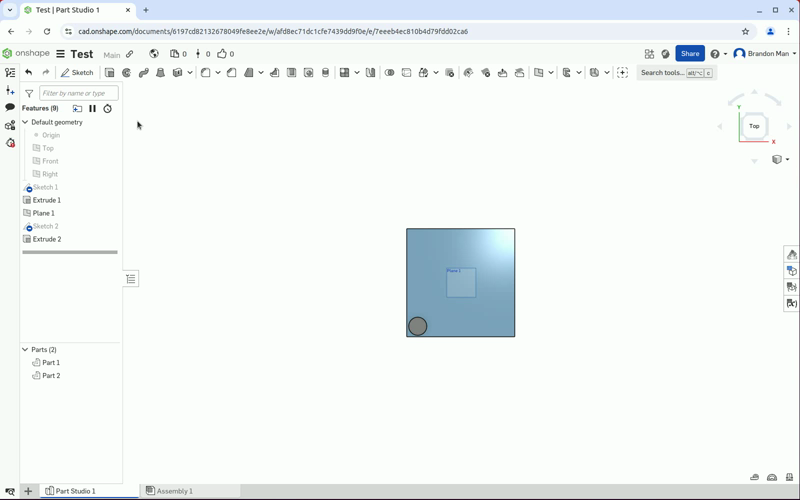
key(shift+h)
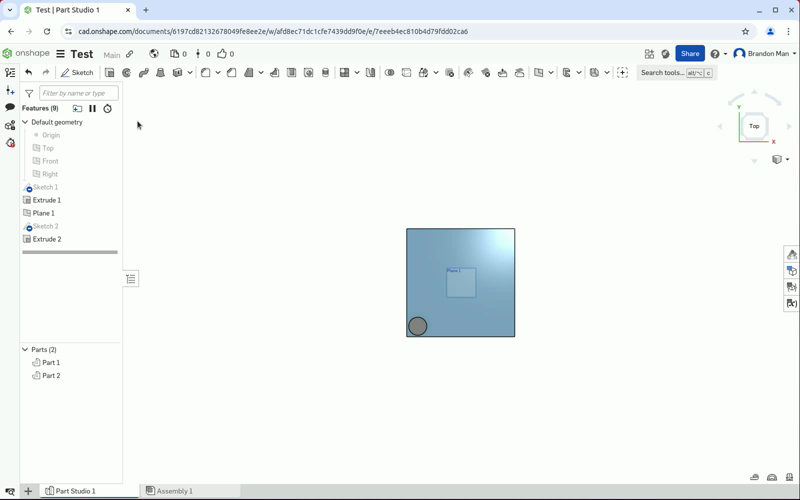
mouse_move(73, 189)
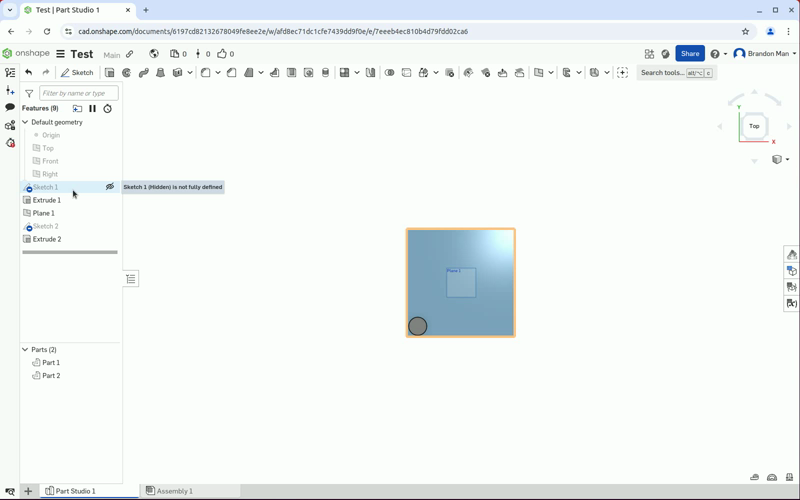
click(73, 189)
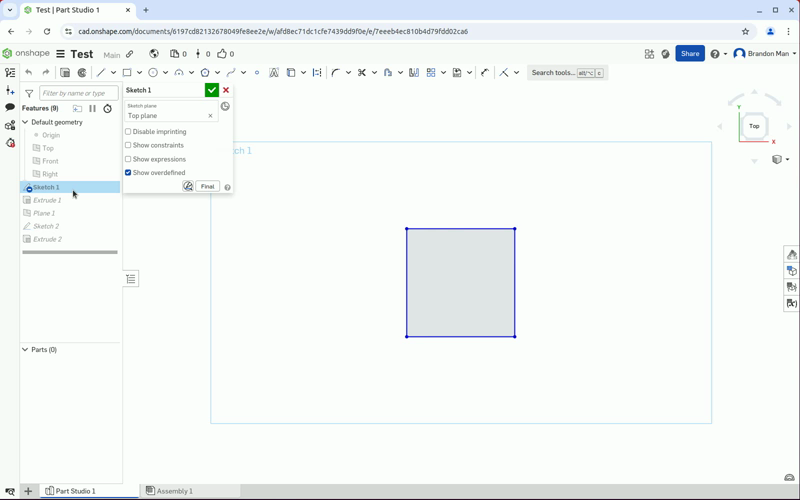
mouse_move(229, 92)
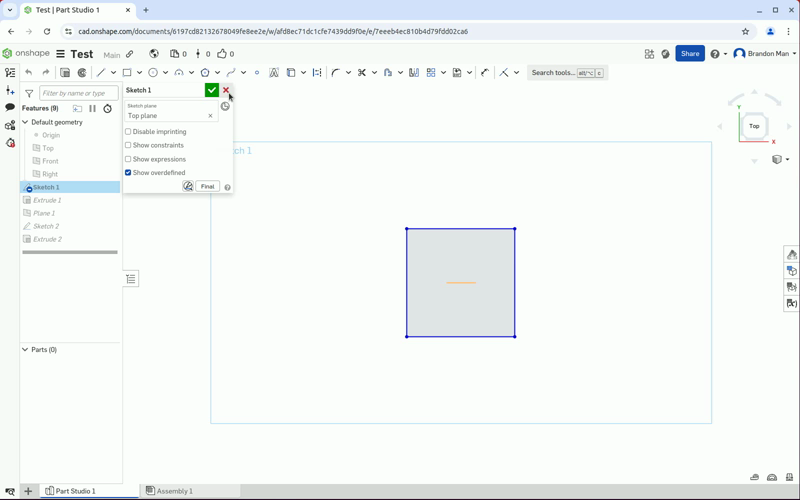
click(229, 92)
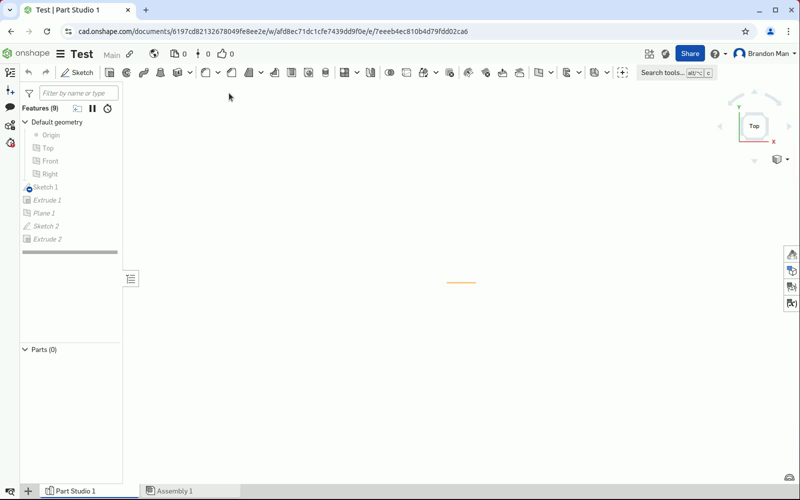
key(shift+s)
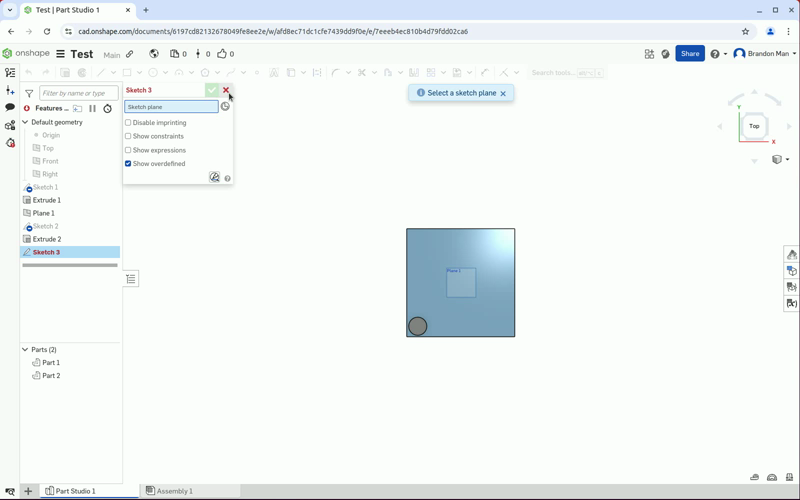
mouse_move(73, 215)
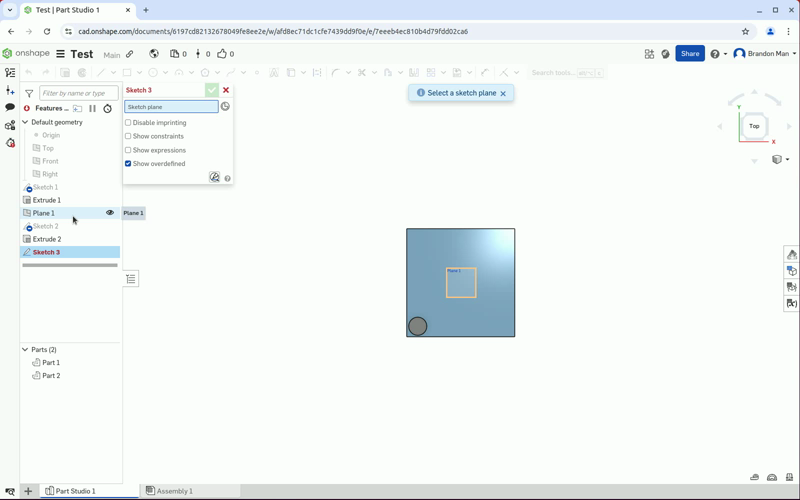
click(73, 215)
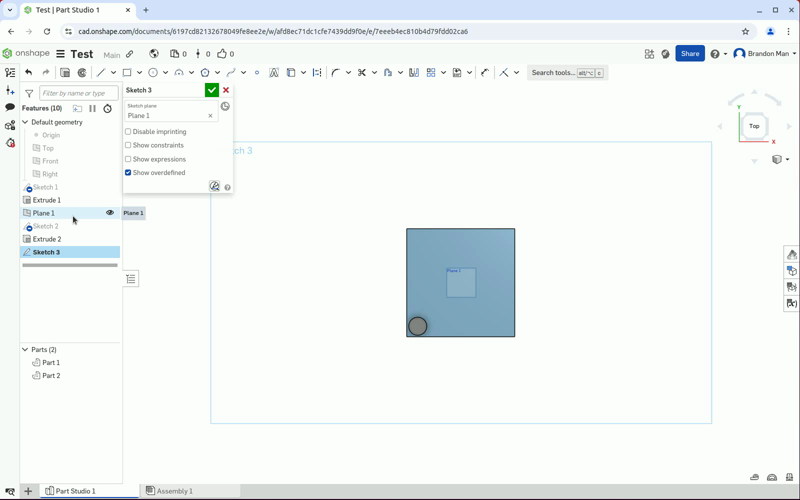
mouse_move(73, 352)
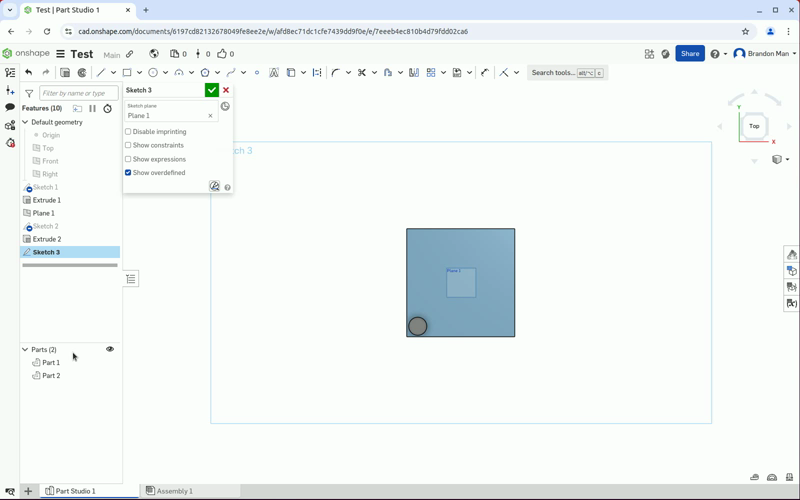
key(y)
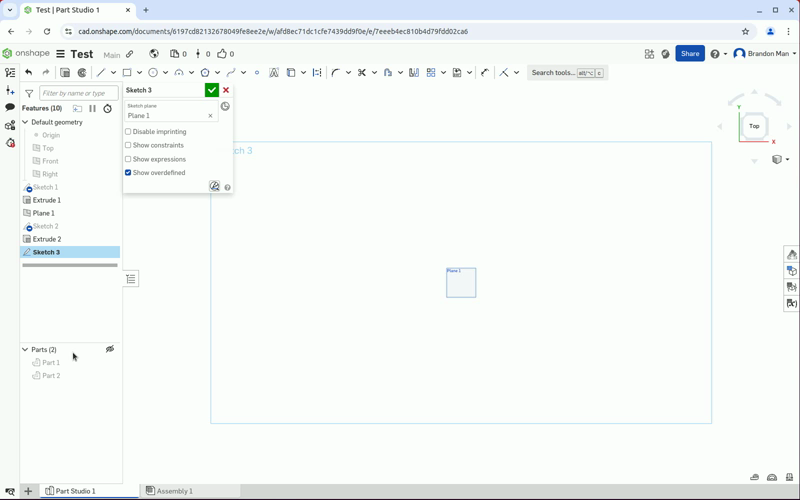
key(a)
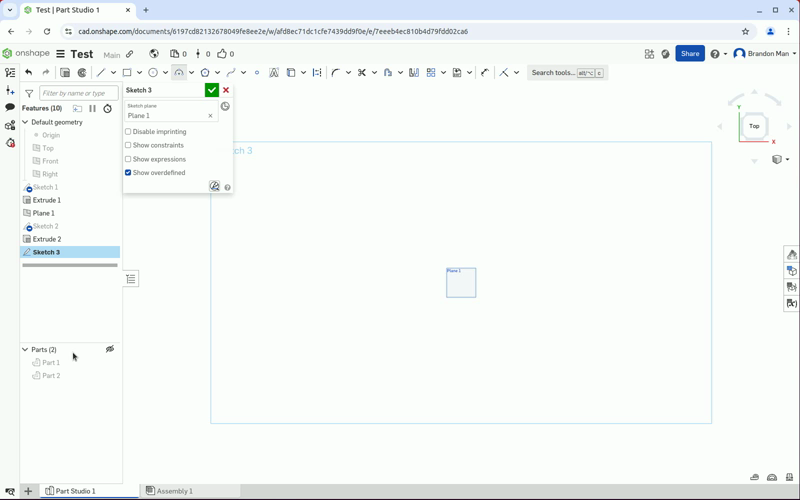
key_down(shift)
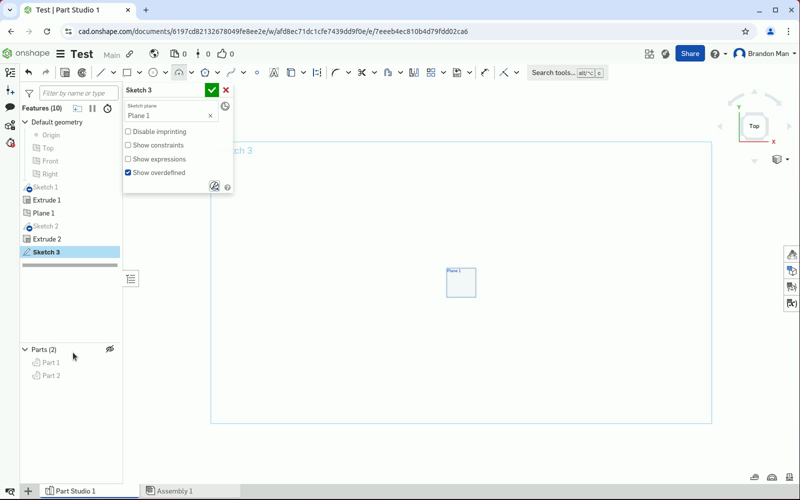
mouse_move(446, 285)
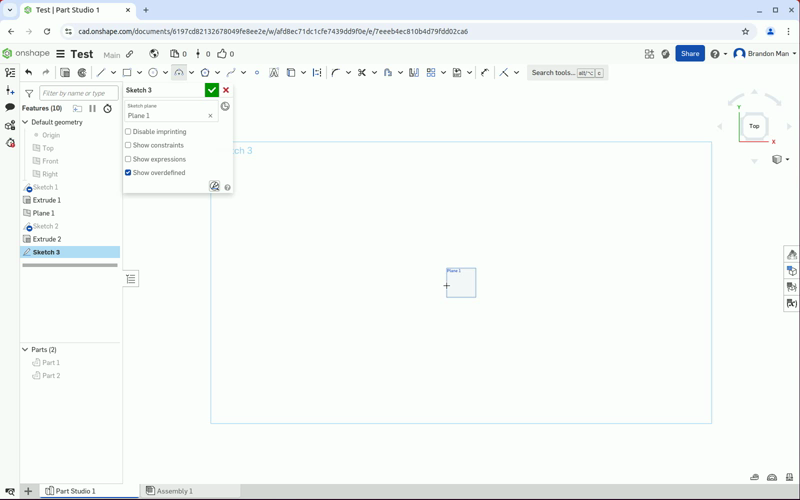
click(446, 285)
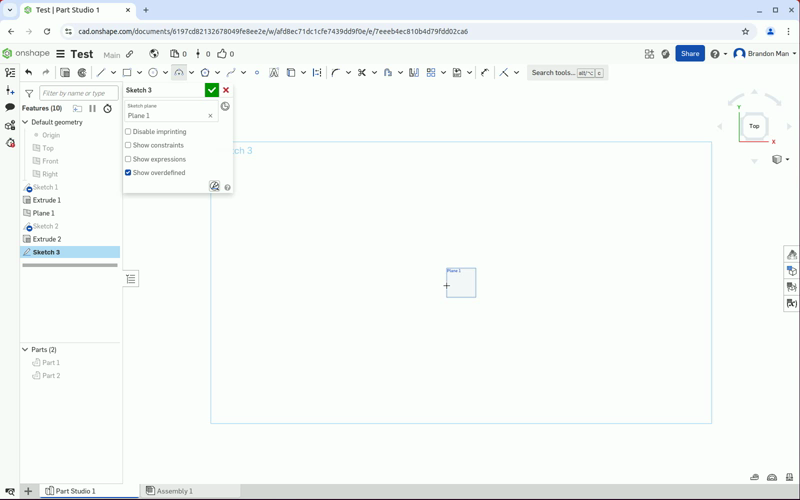
key_up(shift)
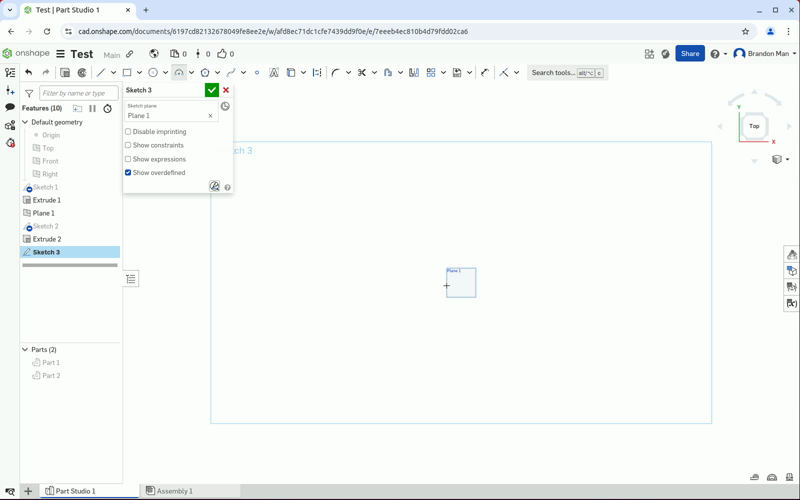
key_down(shift)
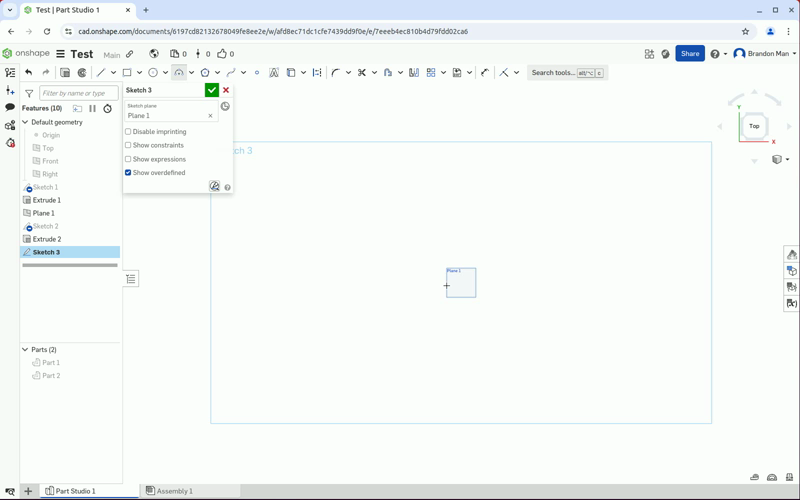
mouse_move(464, 285)
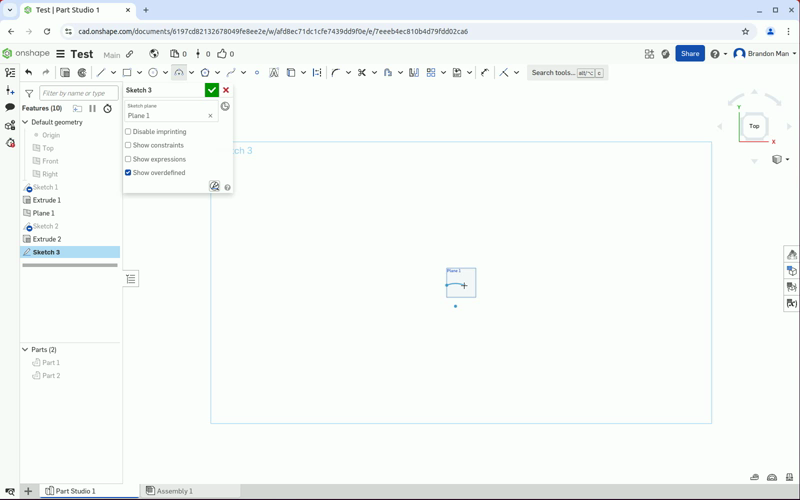
click(464, 285)
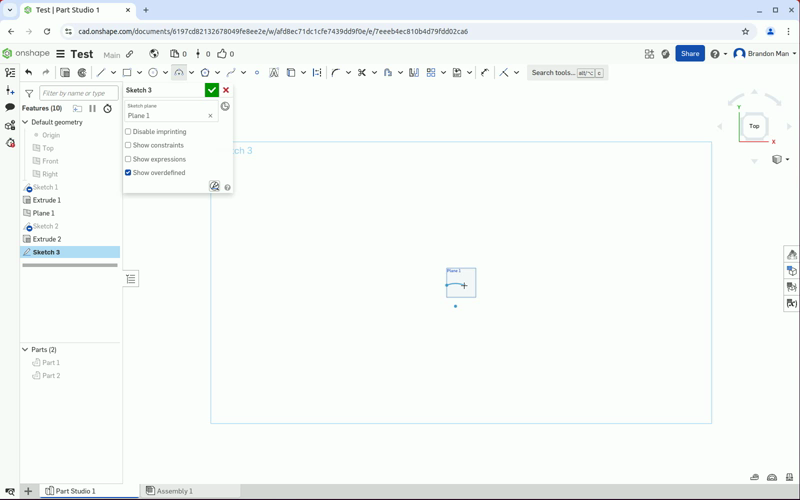
mouse_move(455, 294)
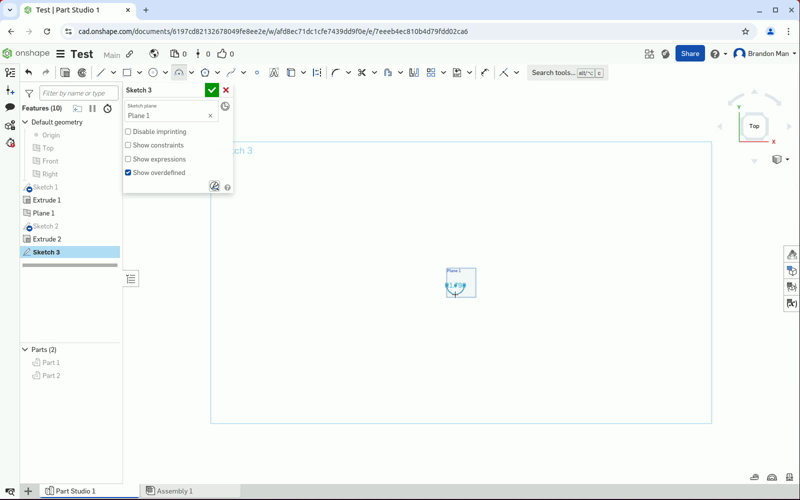
click(455, 294)
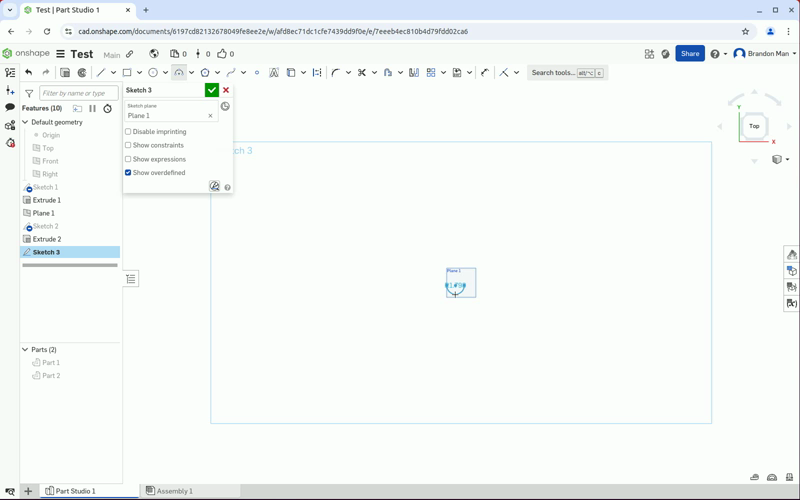
key_up(shift)
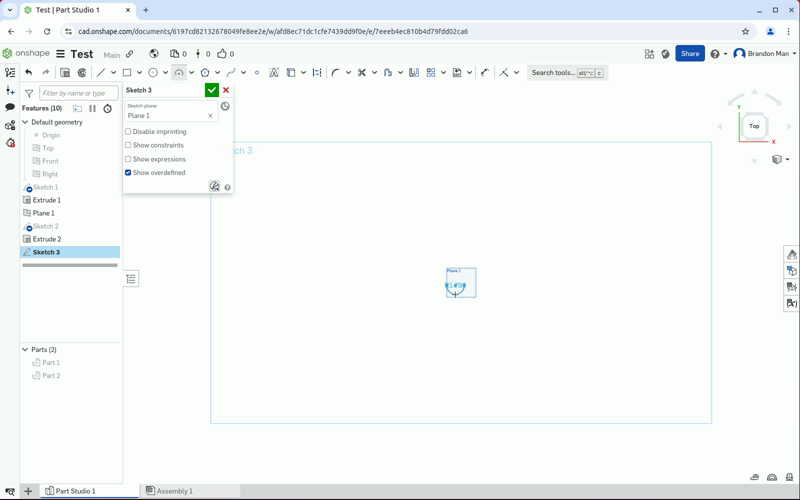
mouse_move(464, 285)
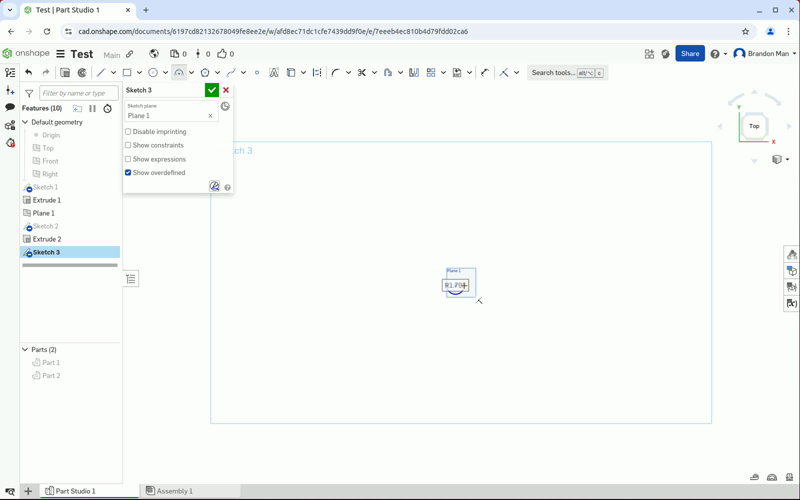
click(464, 285)
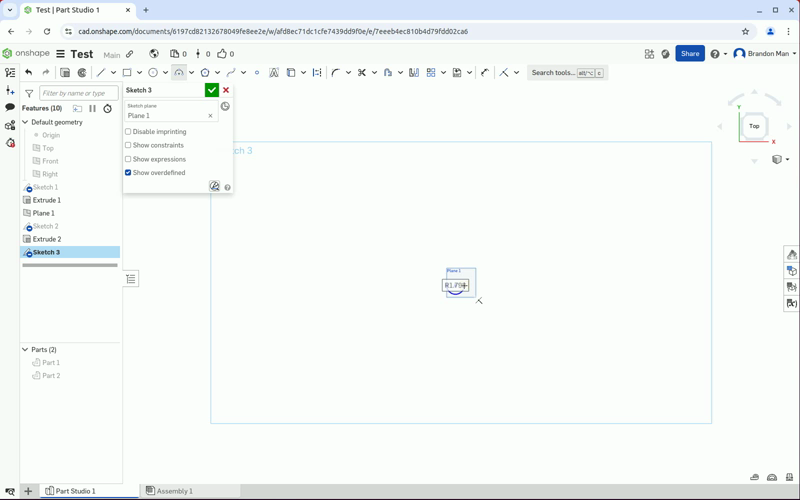
key_down(shift)
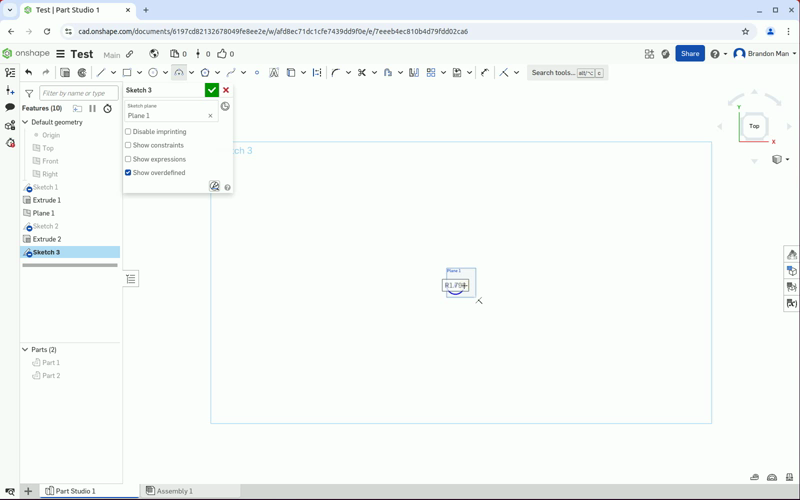
mouse_move(463, 278)
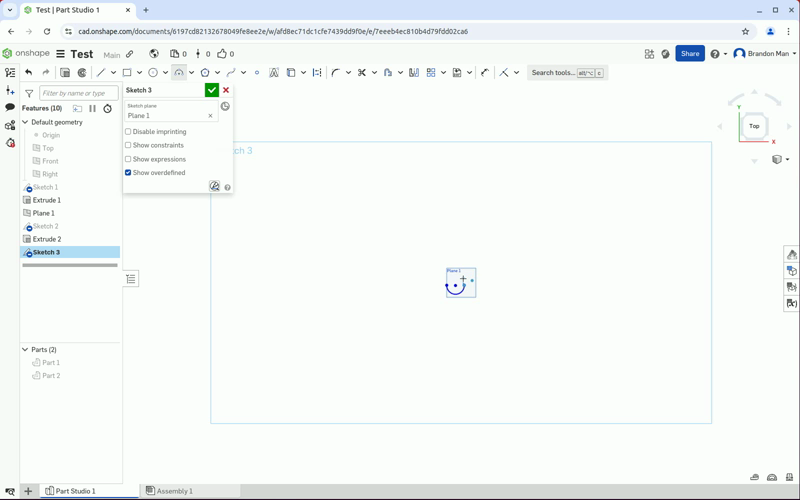
scroll(6)
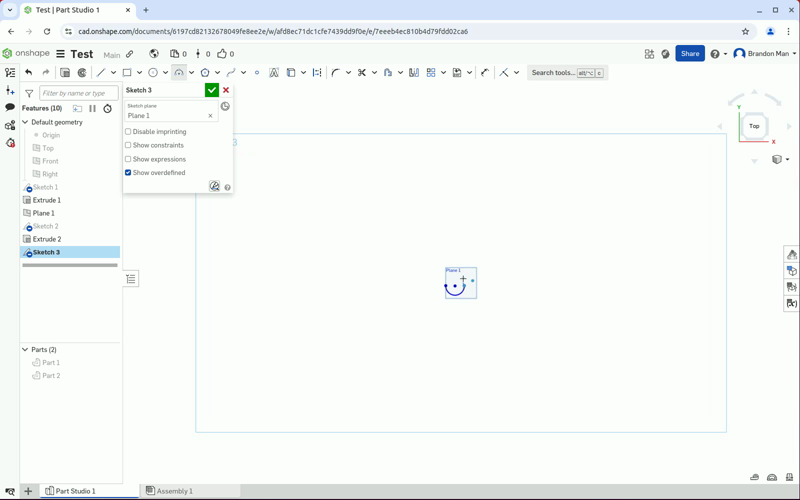
scroll(6)
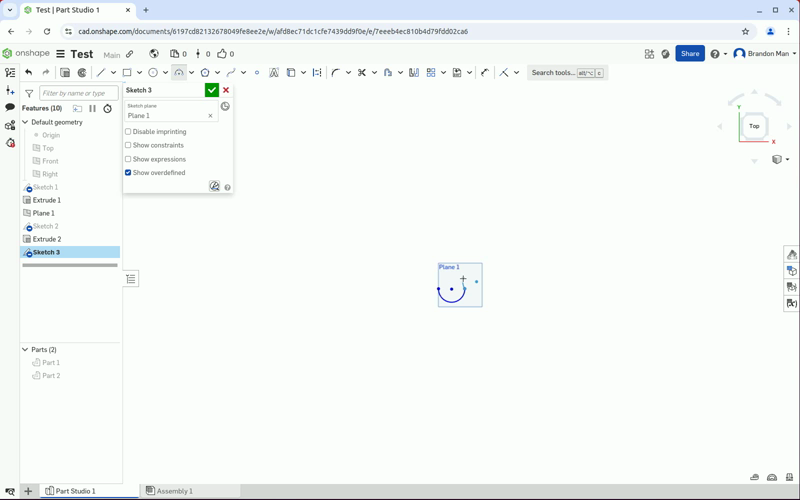
scroll(6)
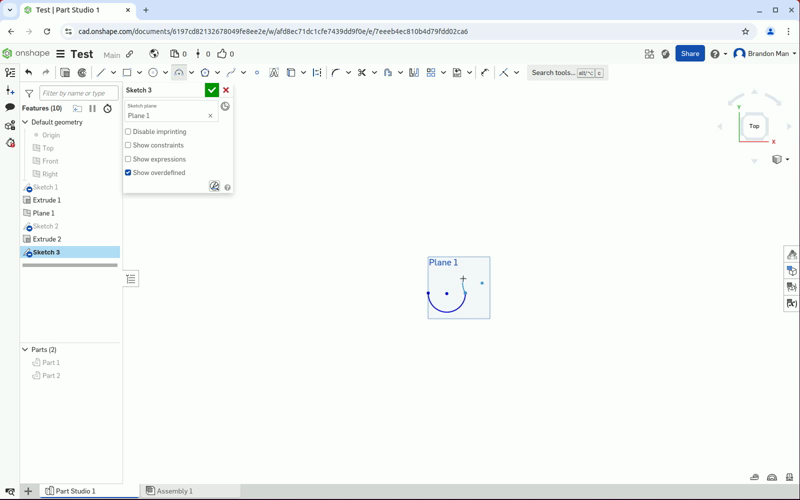
scroll(6)
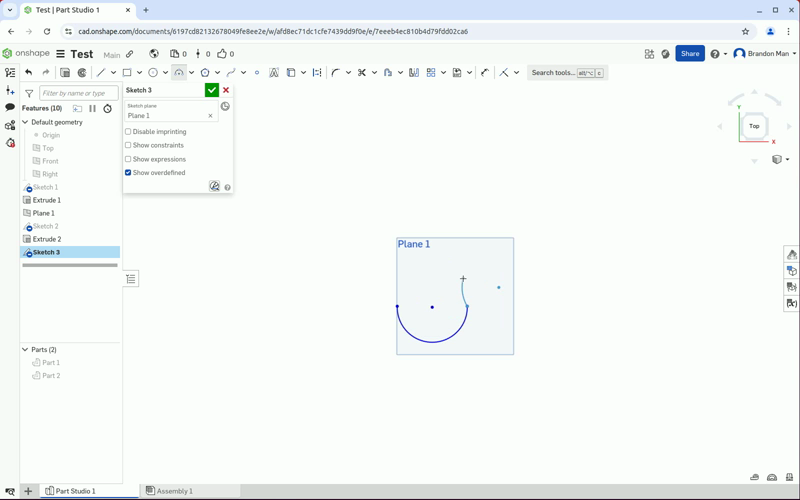
scroll(6)
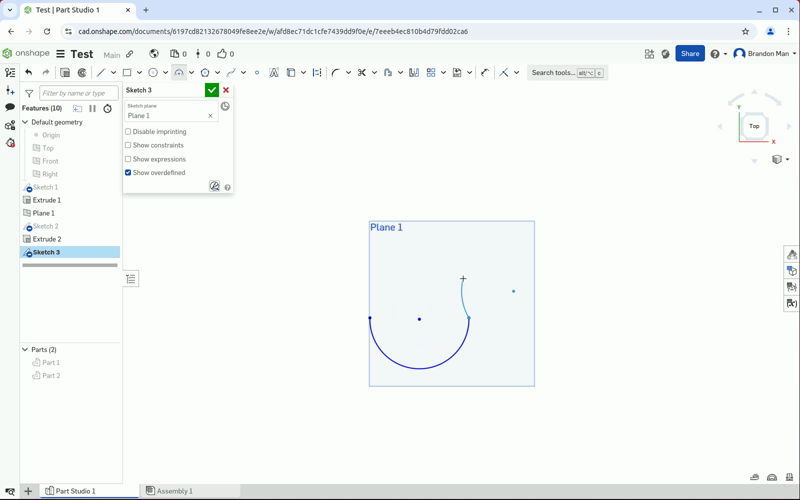
scroll(6)
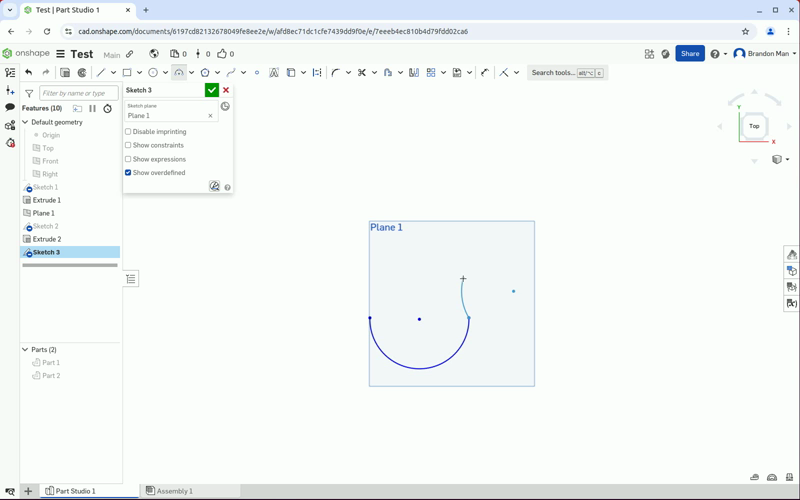
scroll(6)
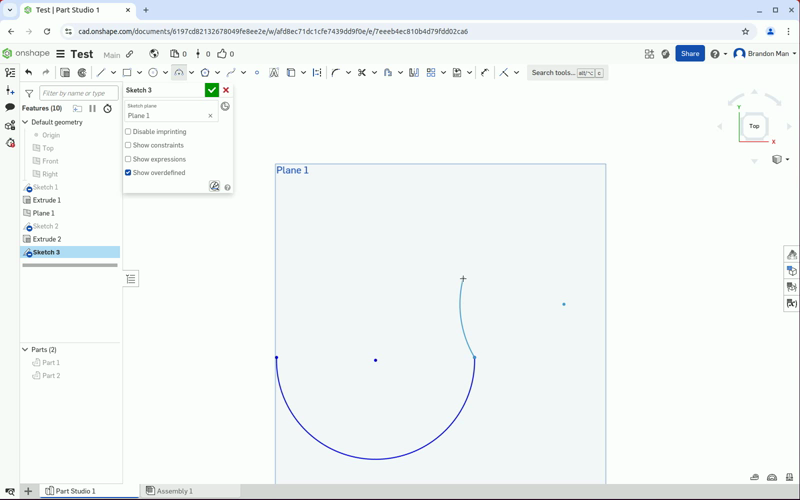
click(463, 278)
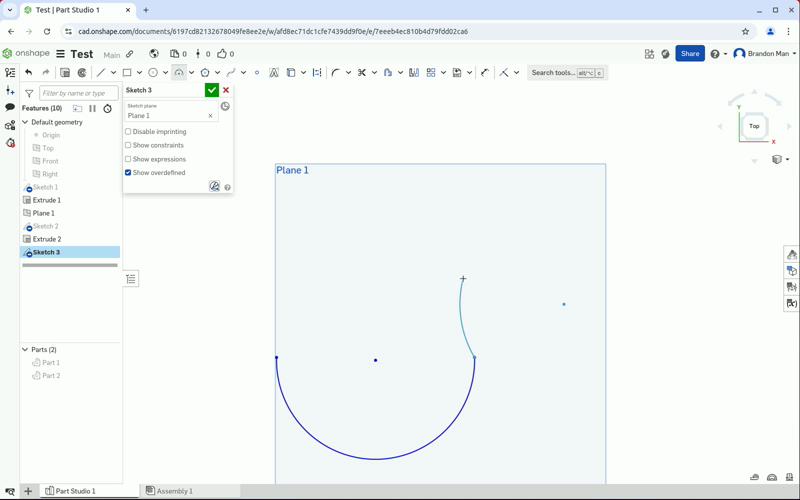
scroll(-6)
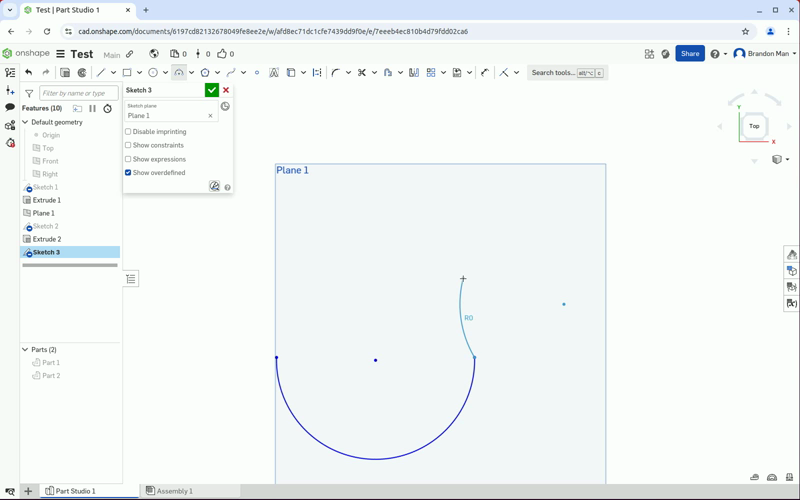
scroll(-6)
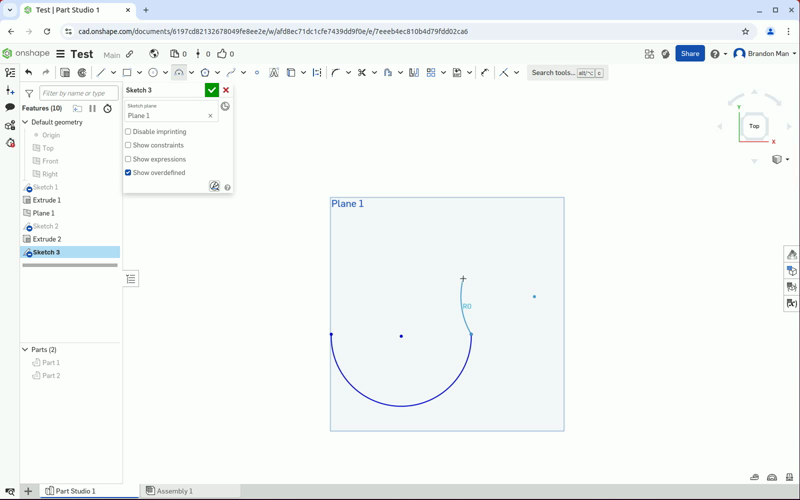
scroll(-6)
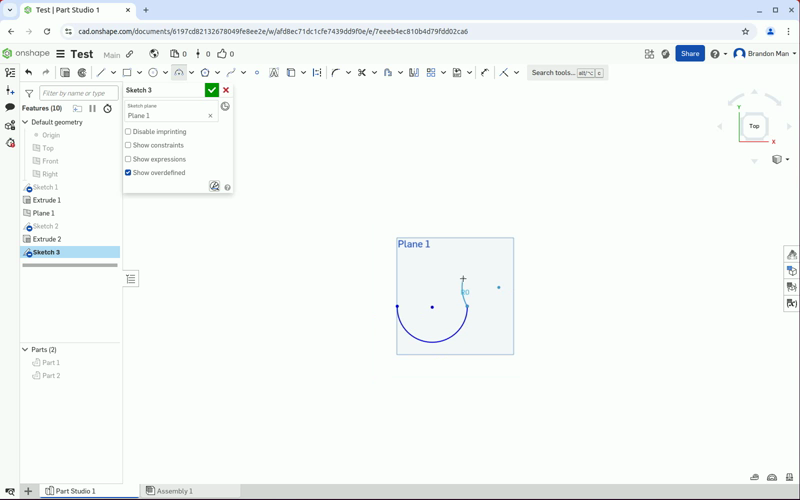
scroll(-6)
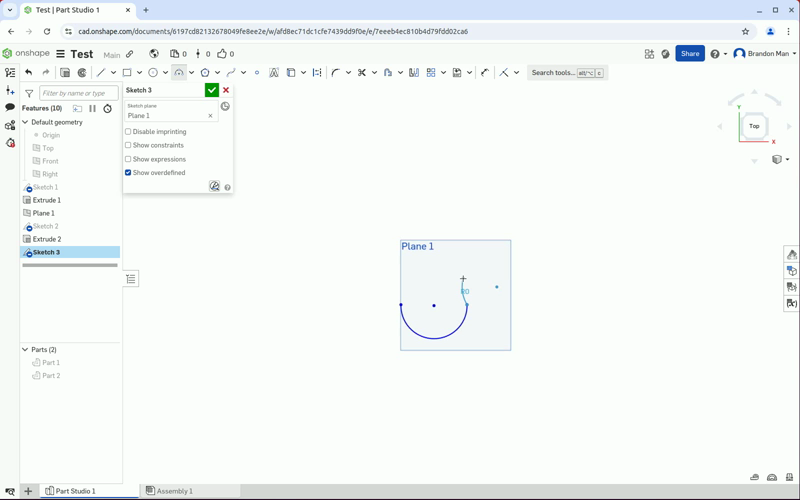
scroll(-6)
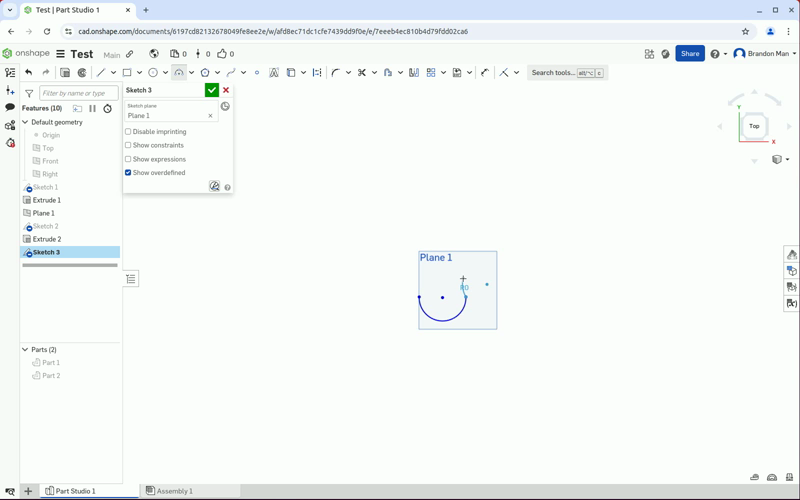
scroll(-6)
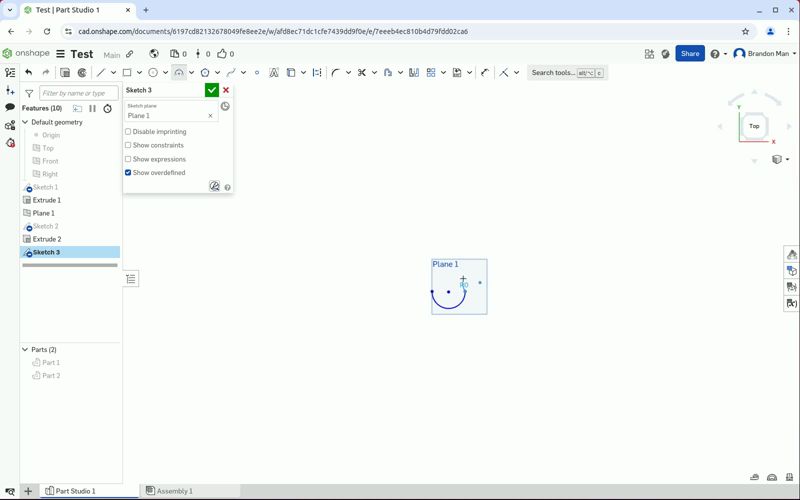
scroll(-6)
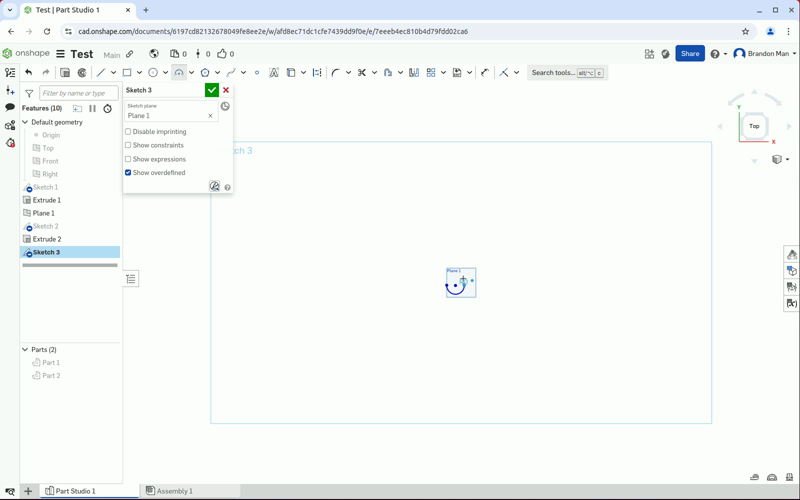
mouse_move(464, 281)
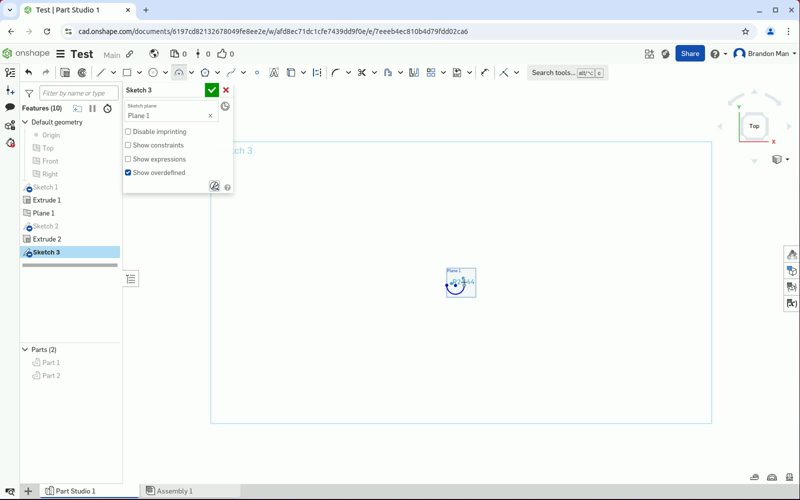
scroll(6)
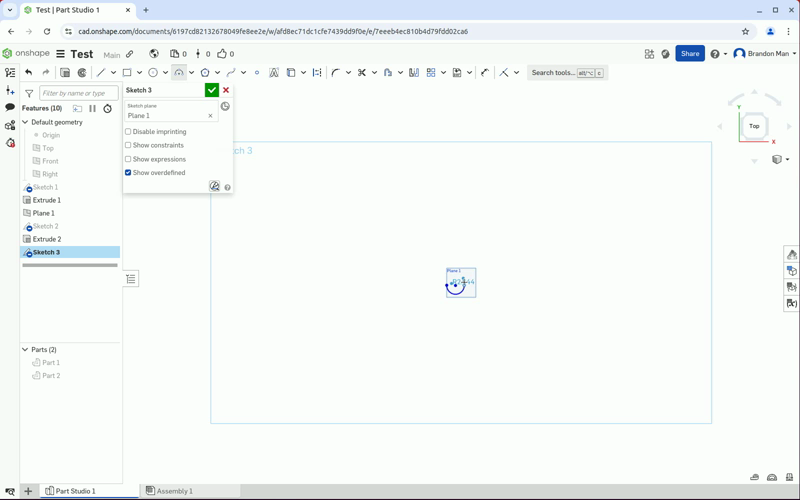
scroll(6)
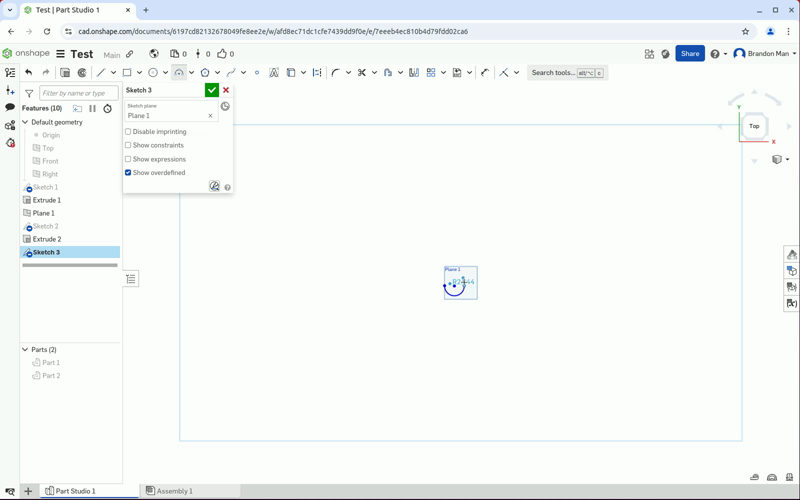
scroll(6)
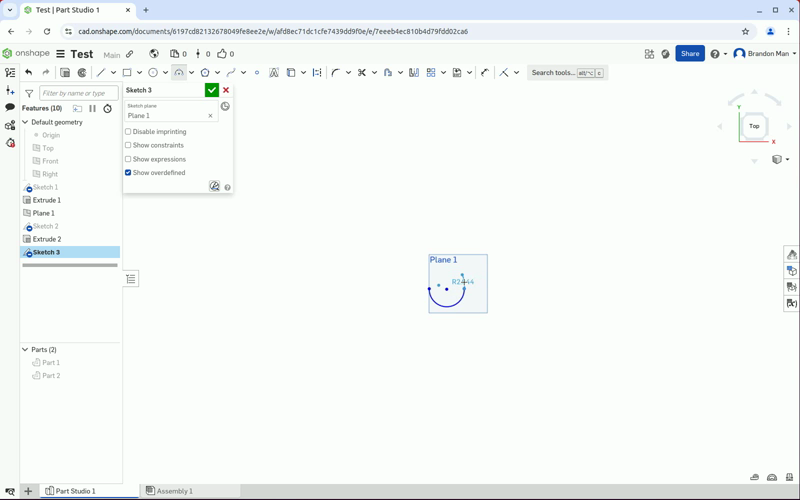
scroll(6)
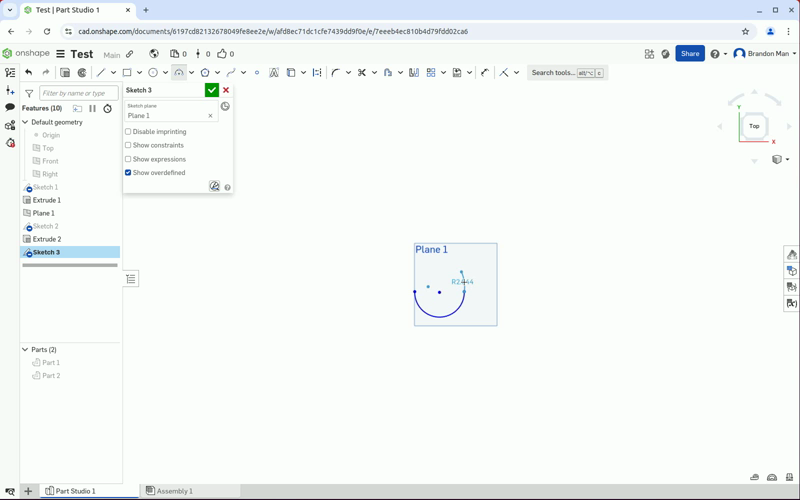
scroll(6)
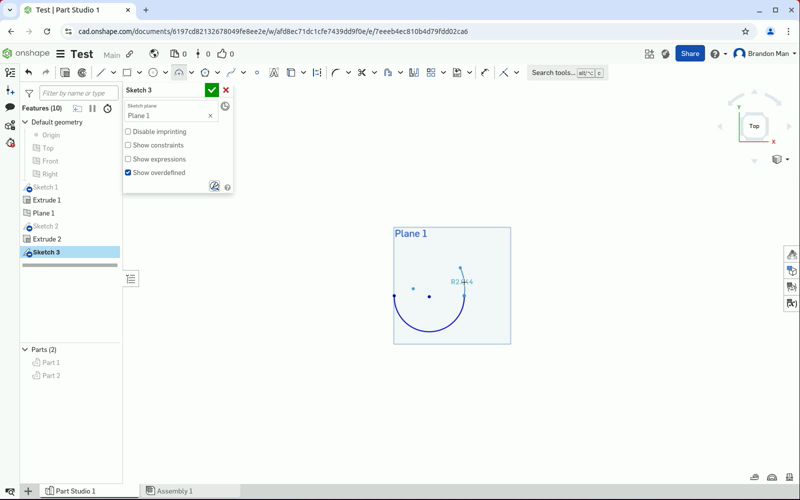
scroll(6)
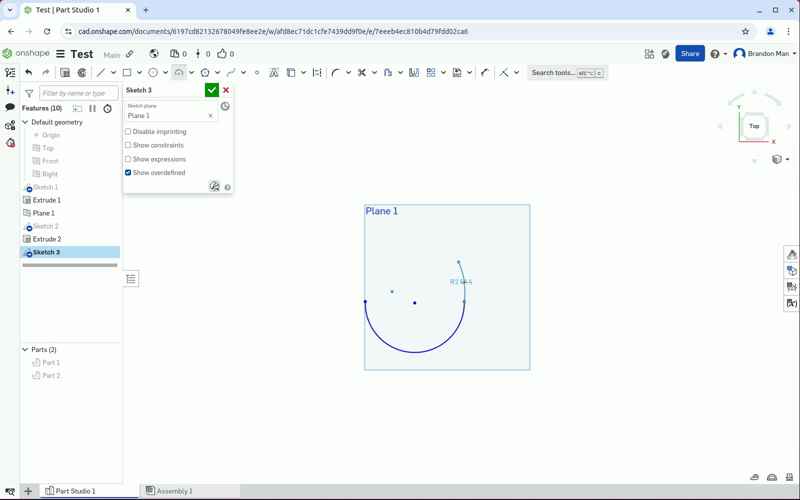
scroll(6)
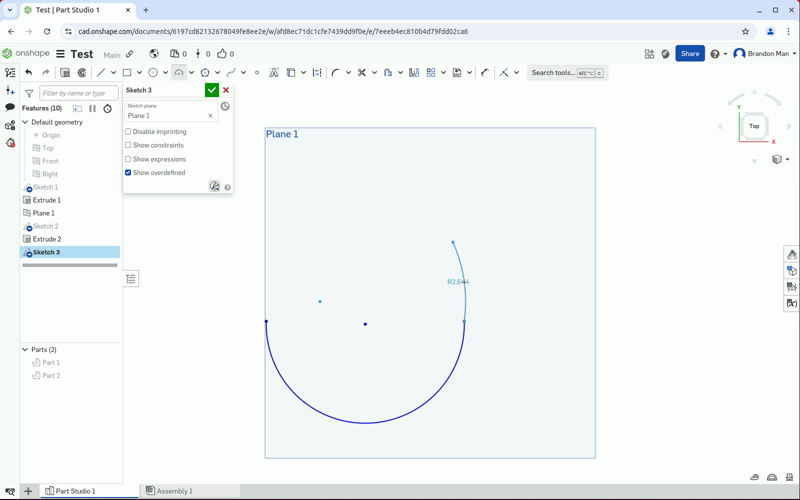
click(464, 281)
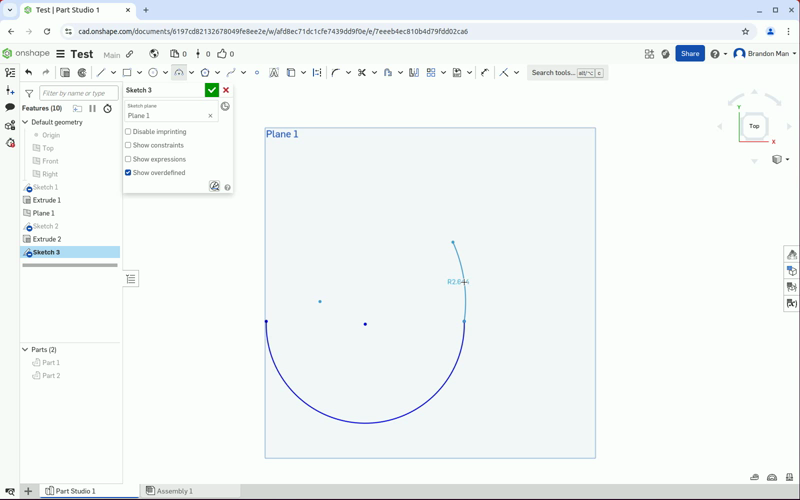
scroll(-6)
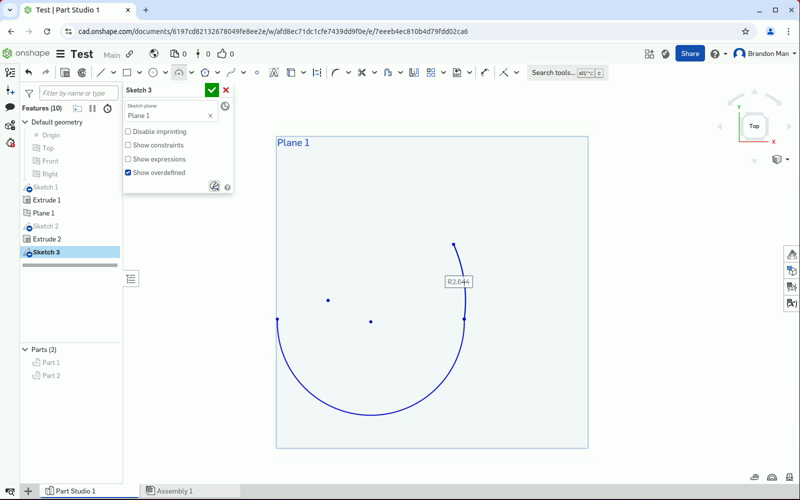
scroll(-6)
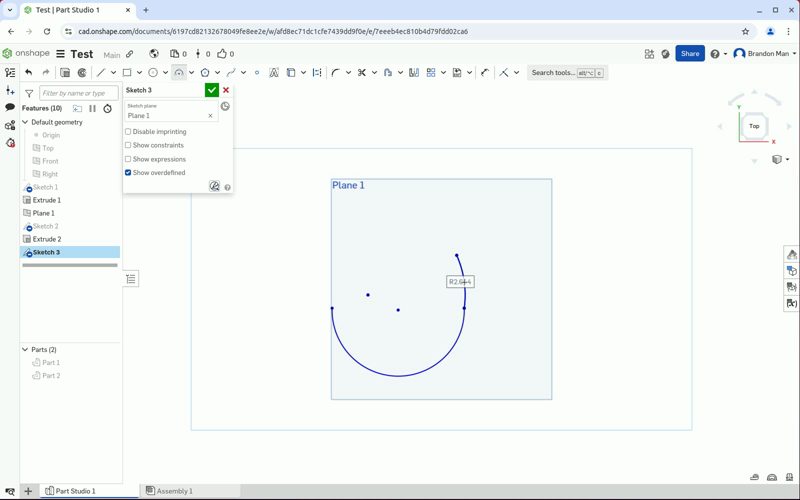
scroll(-6)
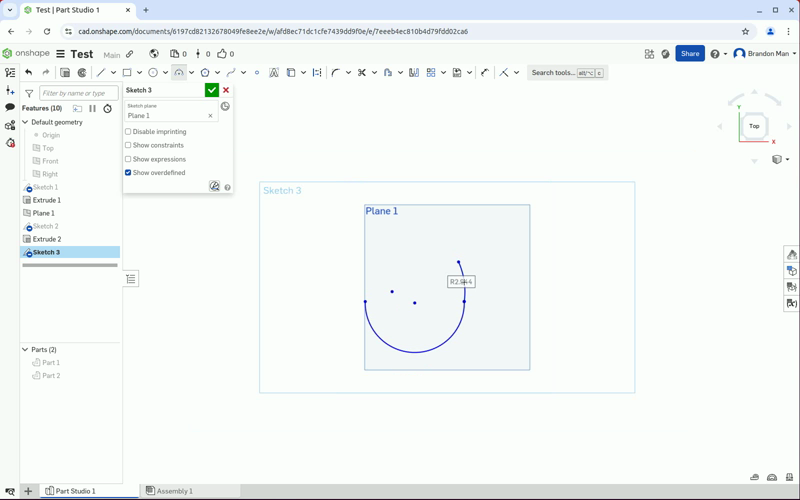
scroll(-6)
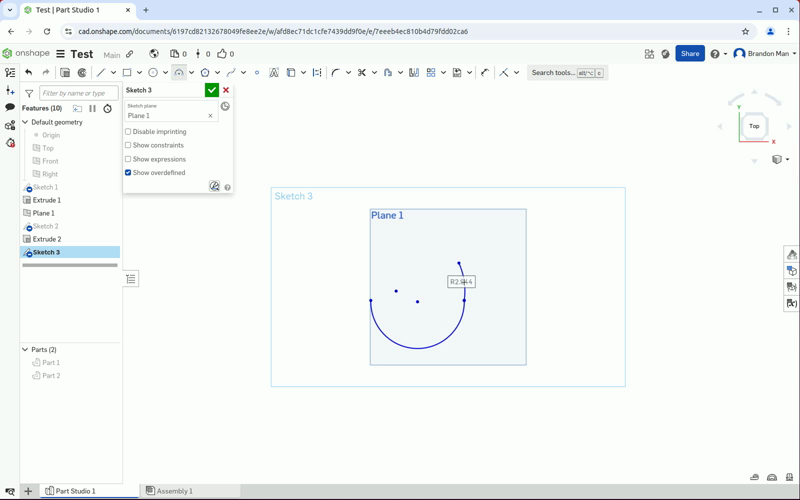
scroll(-6)
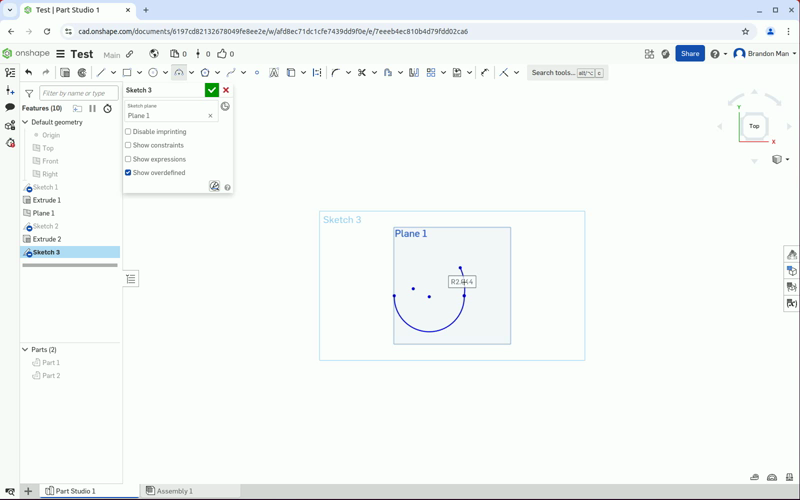
scroll(-6)
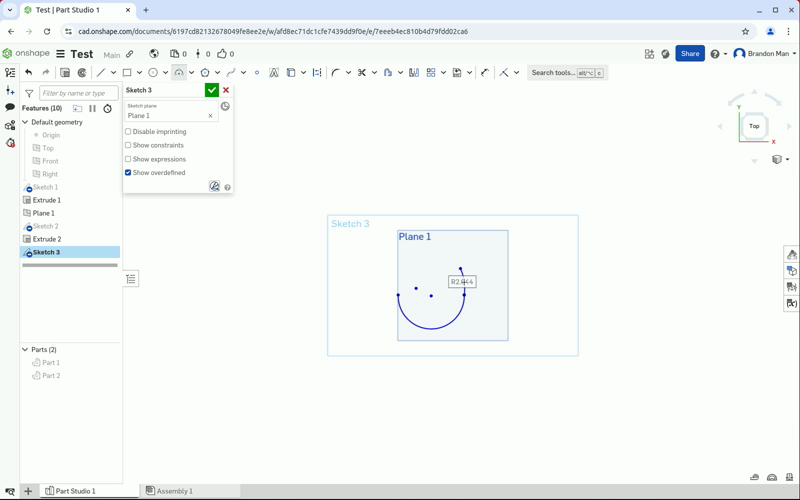
scroll(-6)
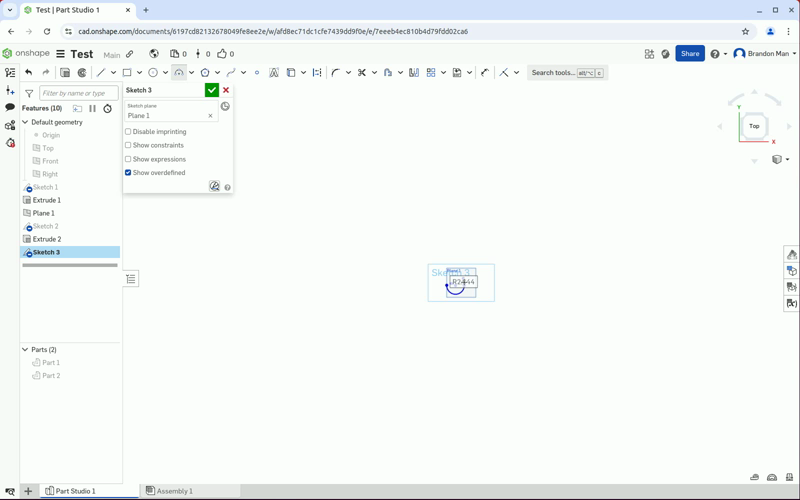
key_up(shift)
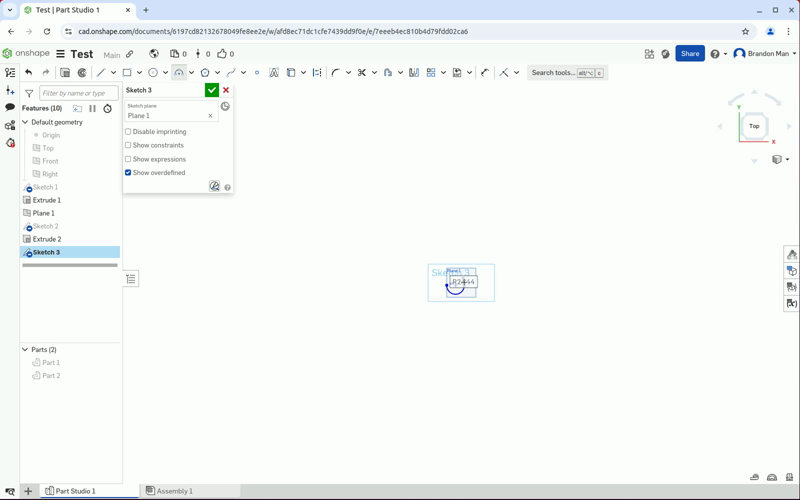
key(esc)
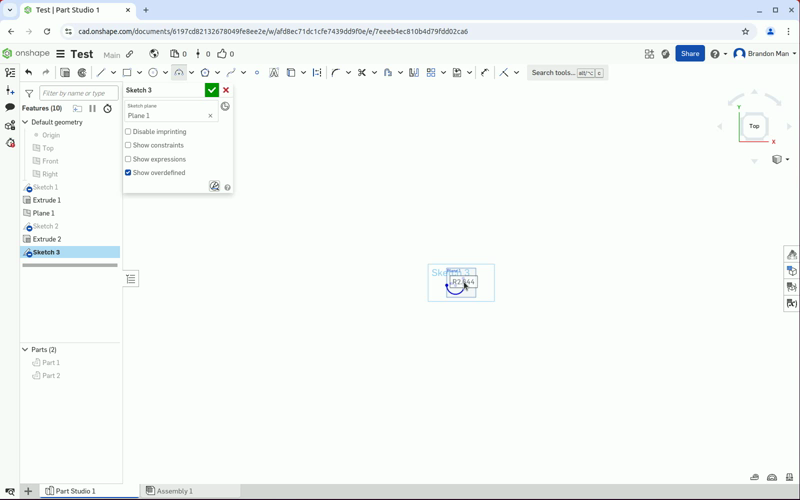
key(l)
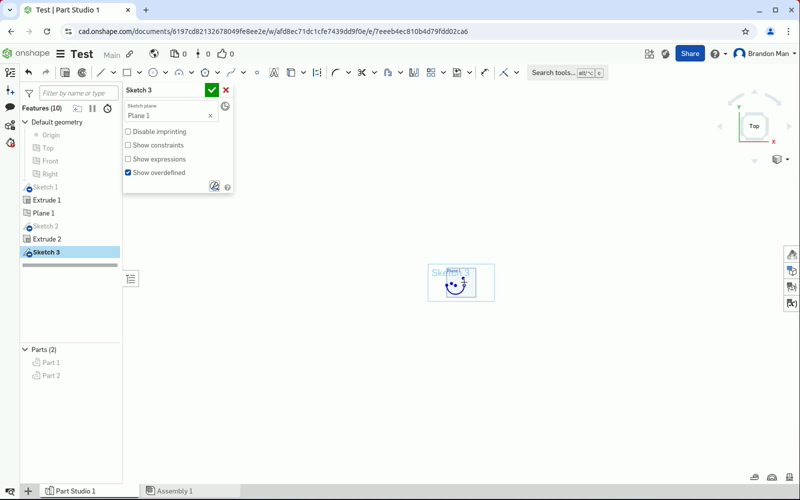
mouse_move(463, 278)
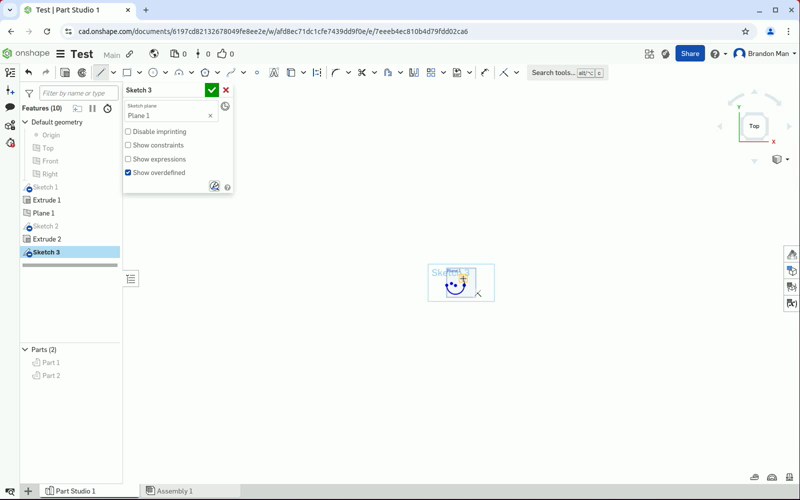
scroll(6)
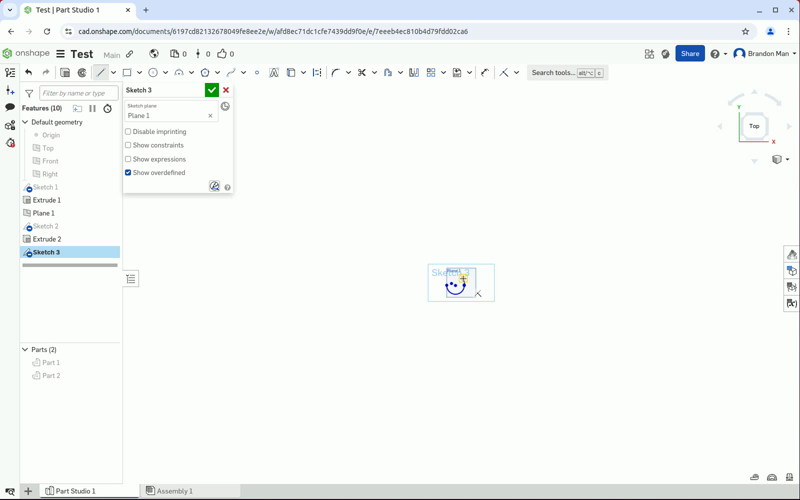
scroll(6)
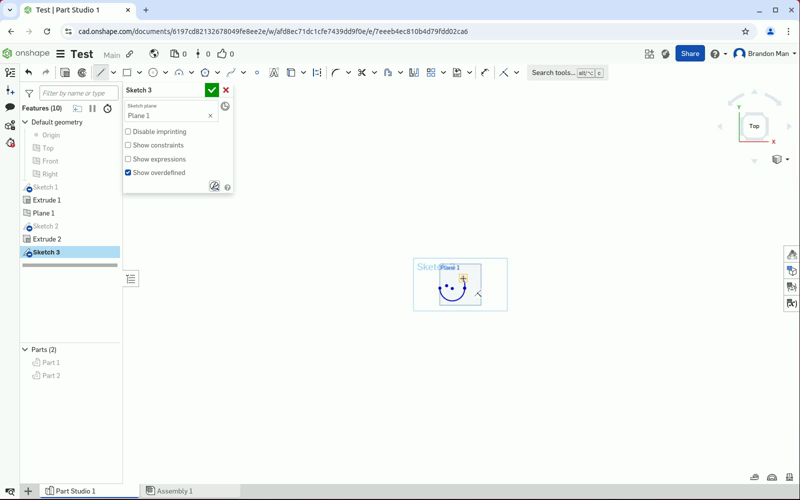
scroll(6)
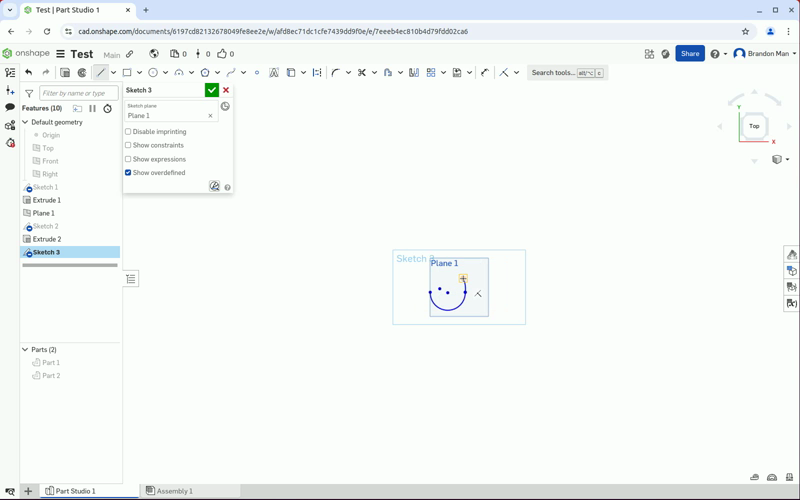
scroll(6)
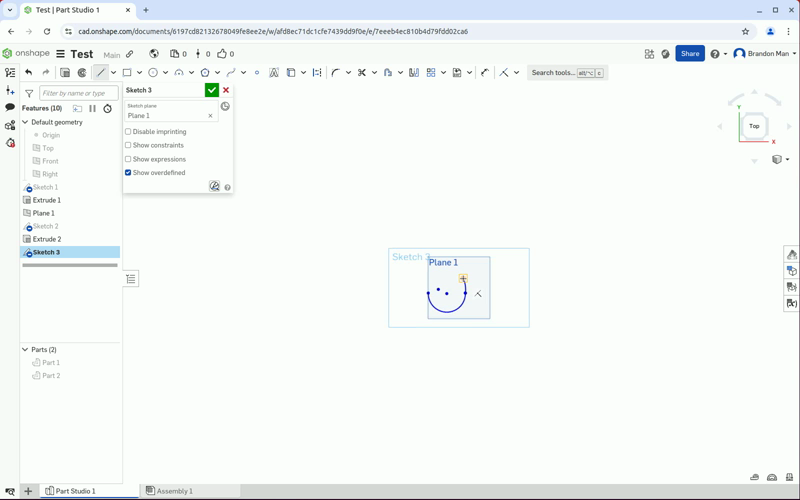
scroll(6)
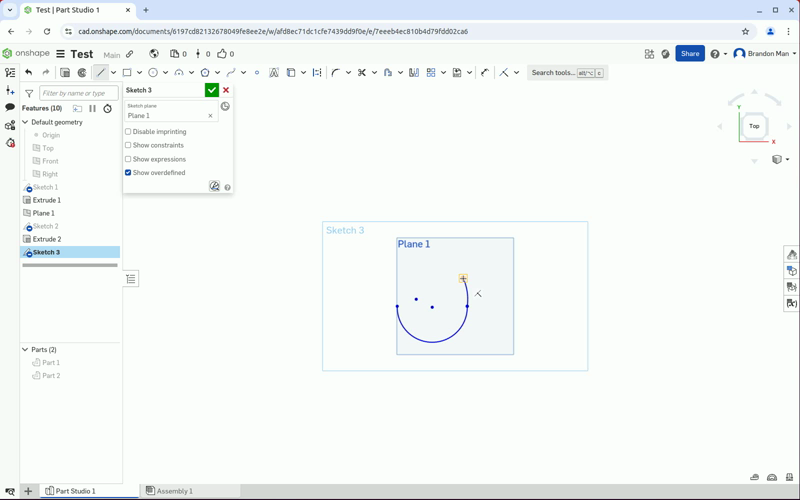
scroll(6)
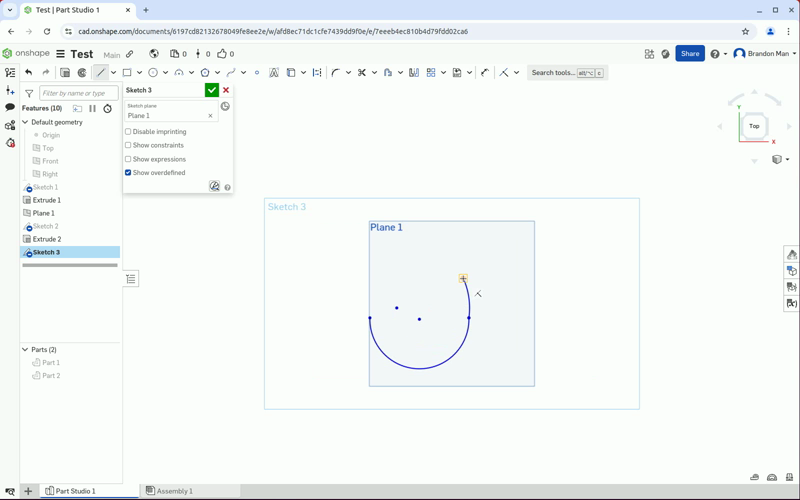
scroll(6)
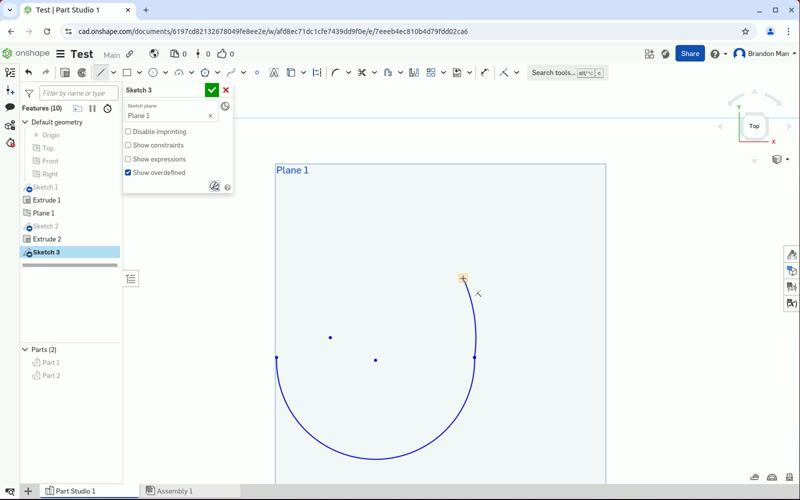
click(463, 278)
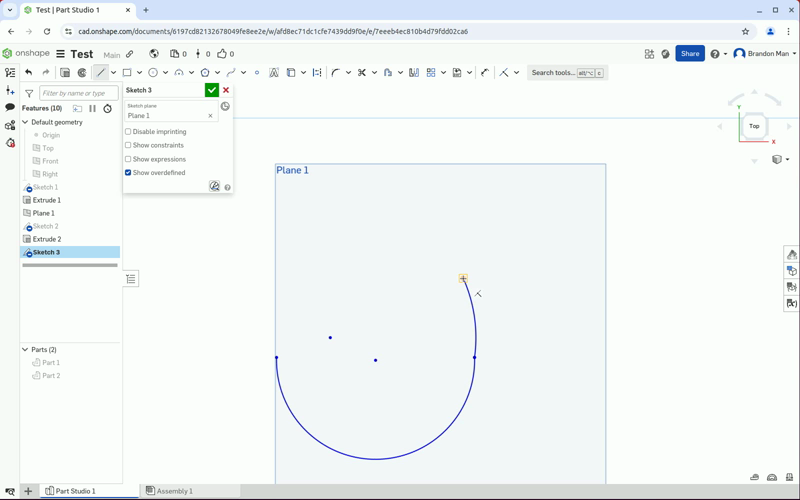
scroll(-6)
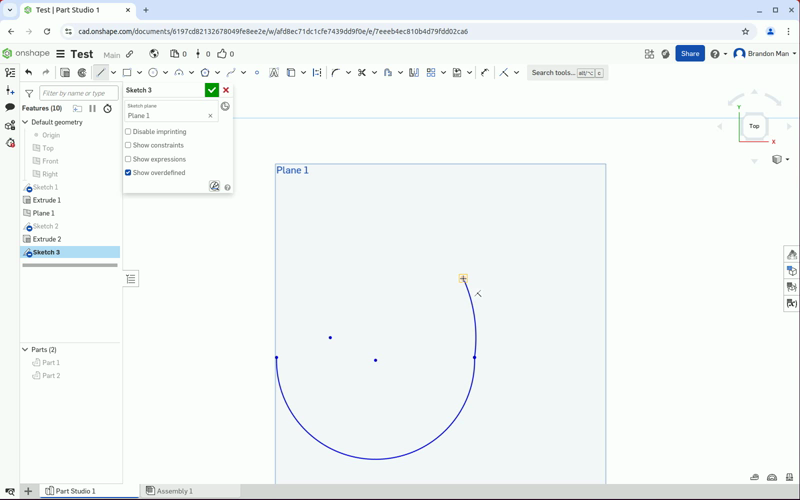
scroll(-6)
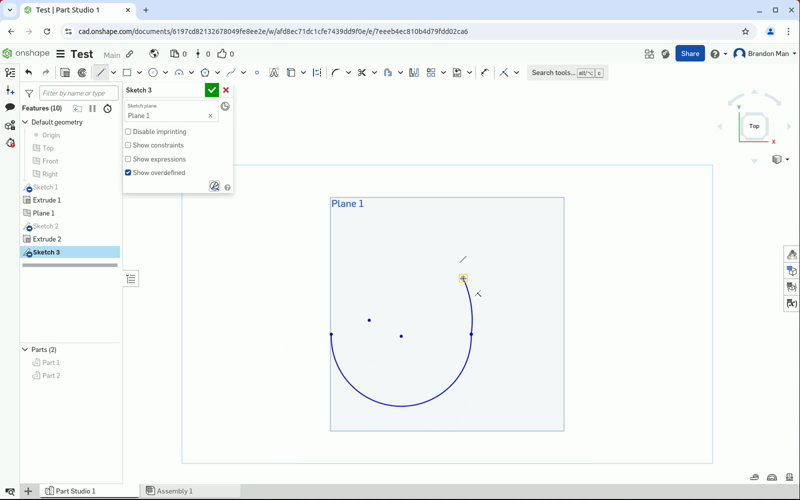
scroll(-6)
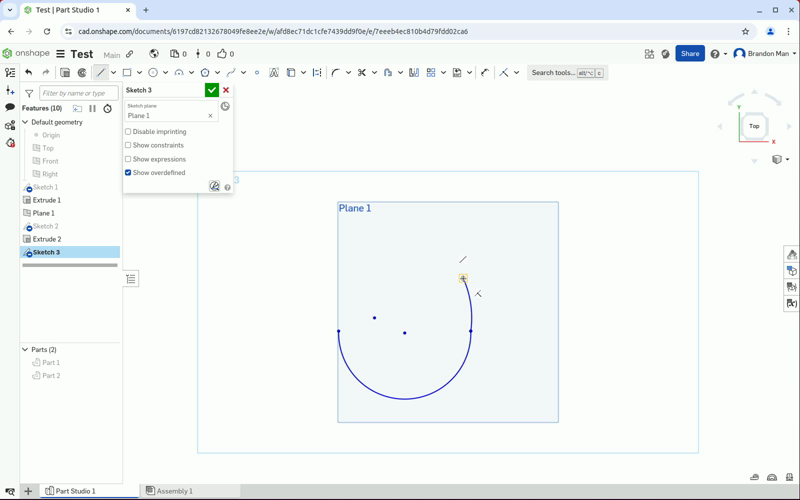
scroll(-6)
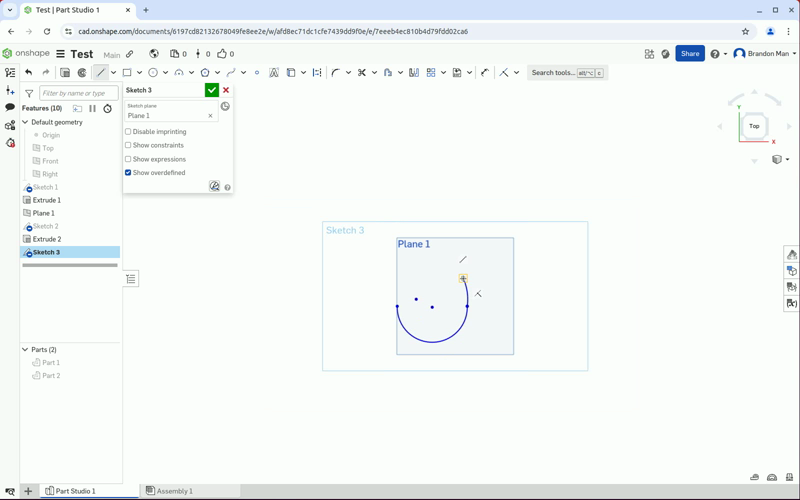
scroll(-6)
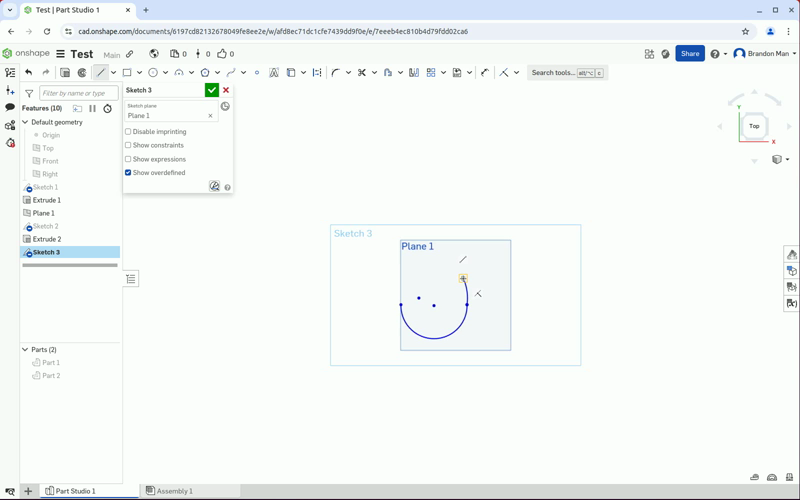
scroll(-6)
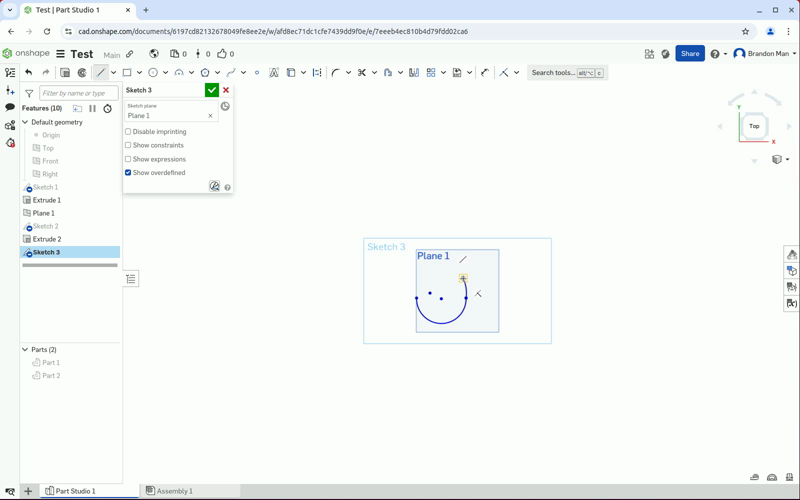
scroll(-6)
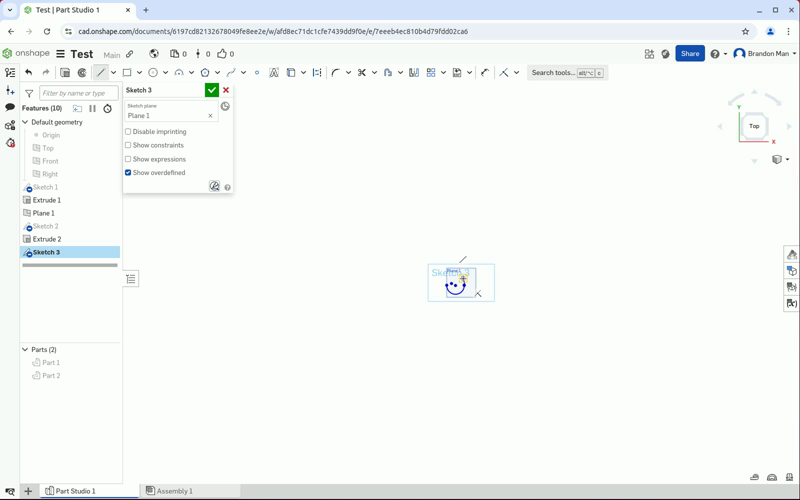
key_down(shift)
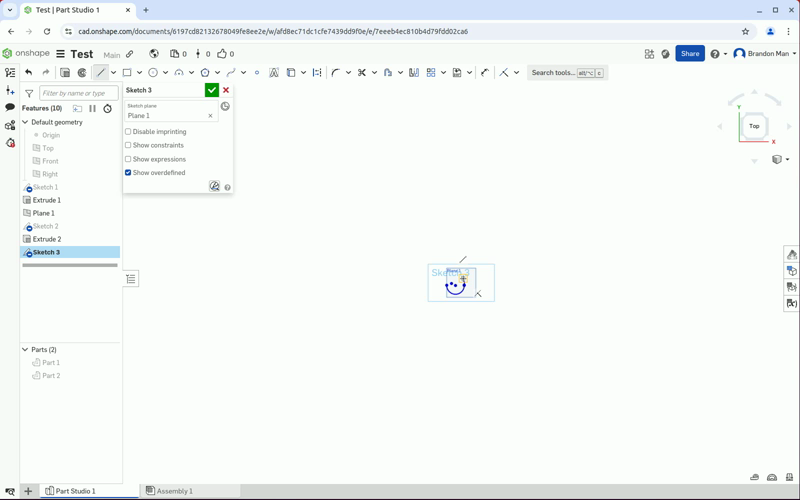
mouse_move(493, 278)
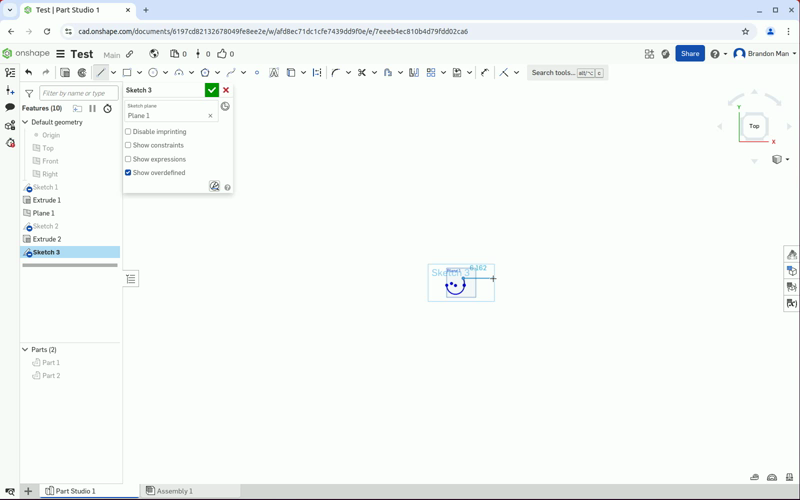
mouse_move(446, 278)
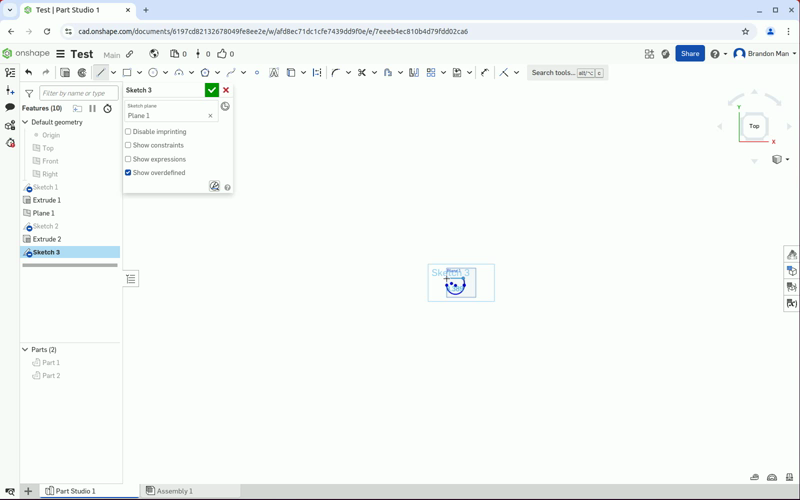
click(446, 278)
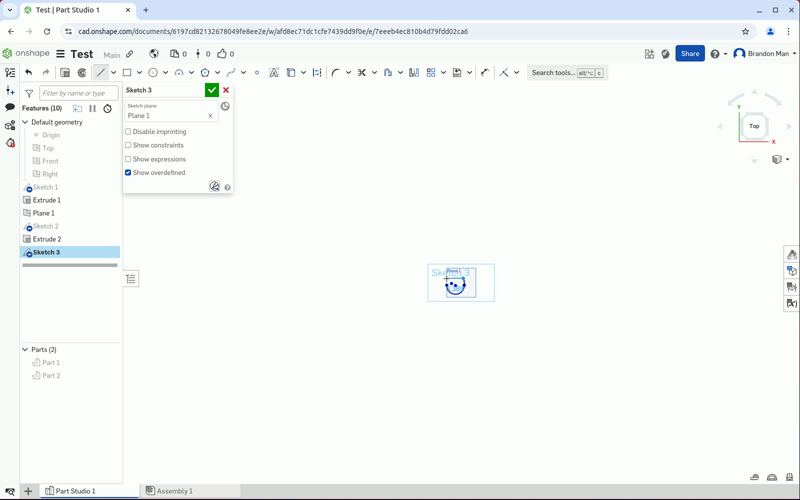
key_up(shift)
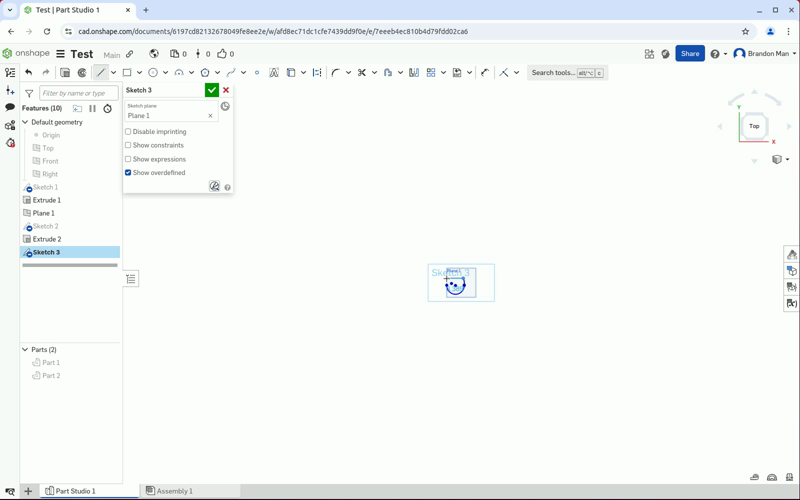
mouse_move(476, 278)
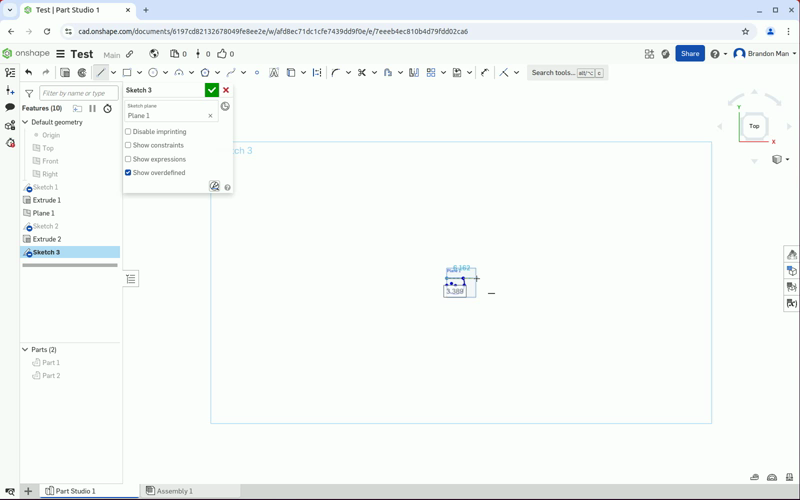
key_down(shift)
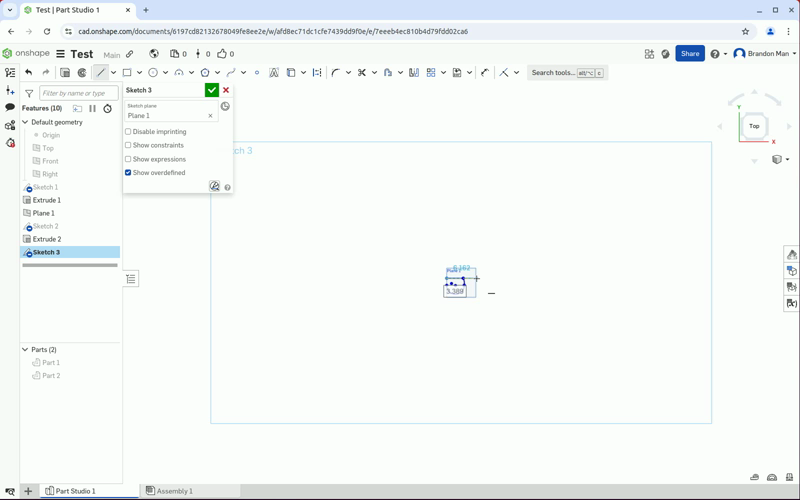
mouse_move(446, 285)
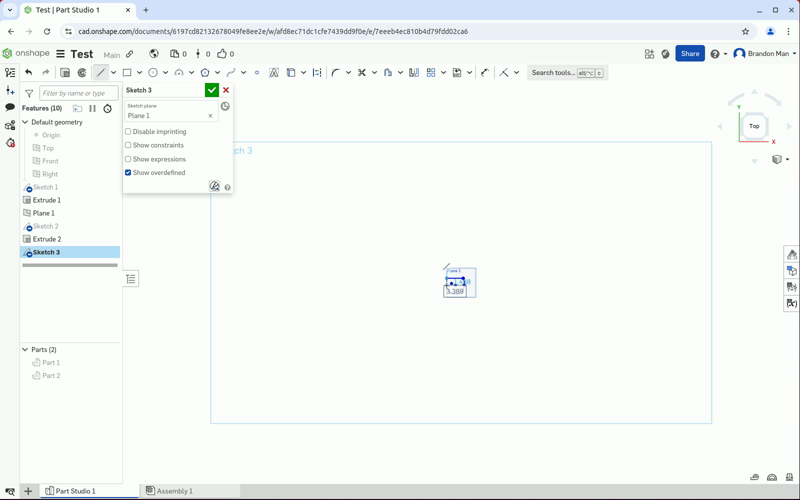
scroll(6)
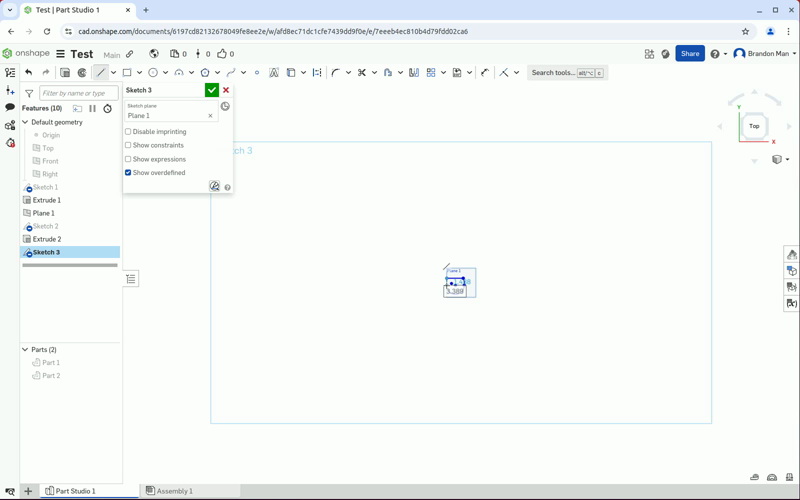
scroll(6)
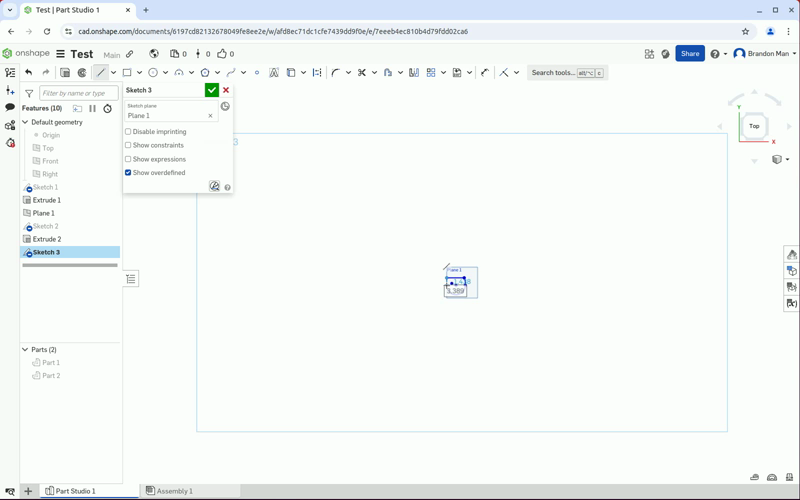
scroll(6)
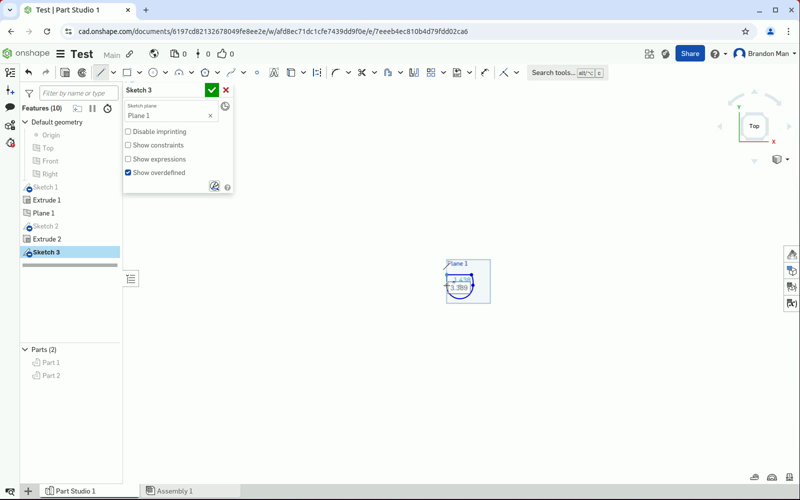
scroll(6)
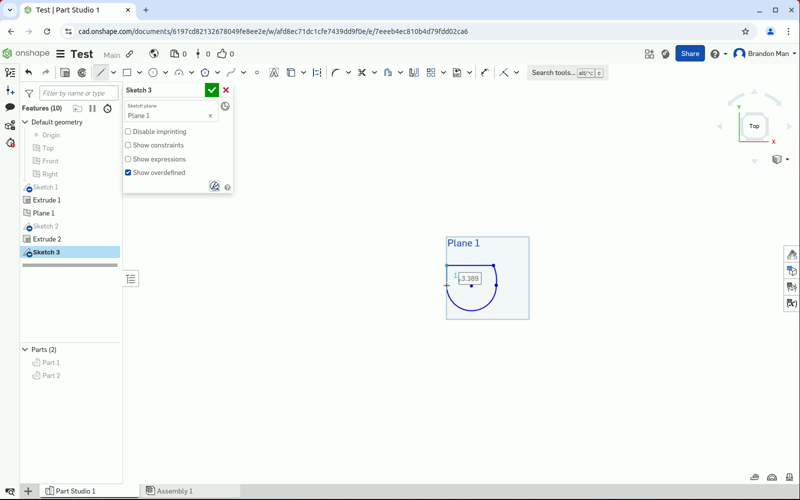
scroll(6)
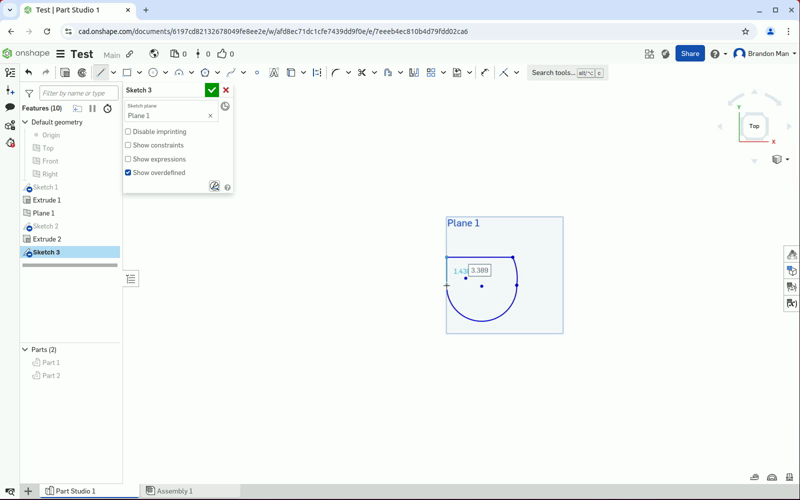
scroll(6)
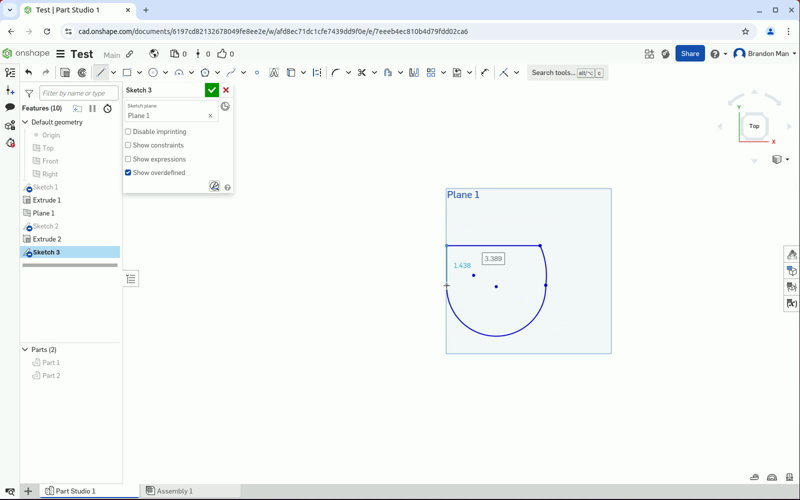
scroll(6)
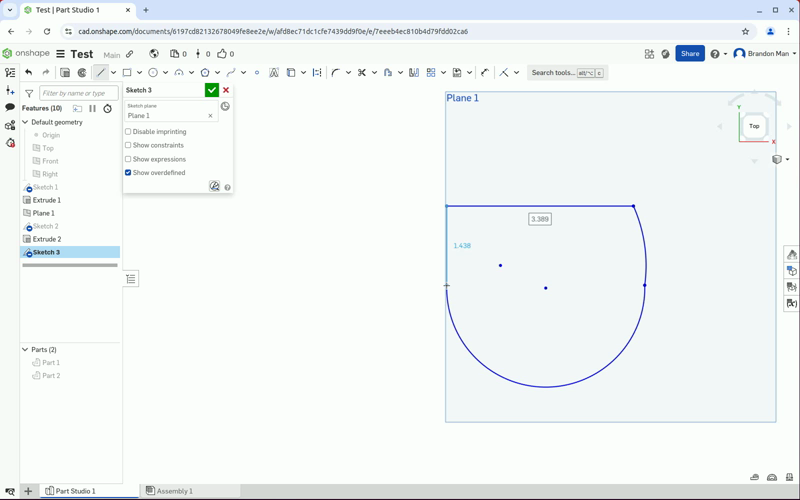
key_up(shift)
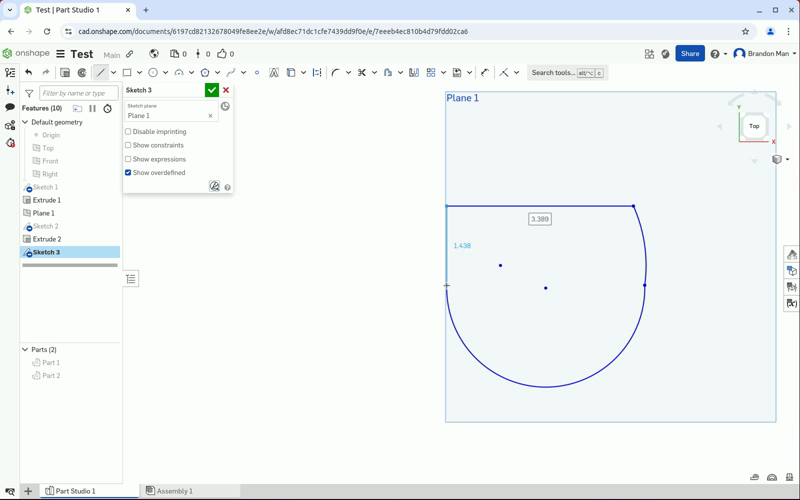
click(446, 285)
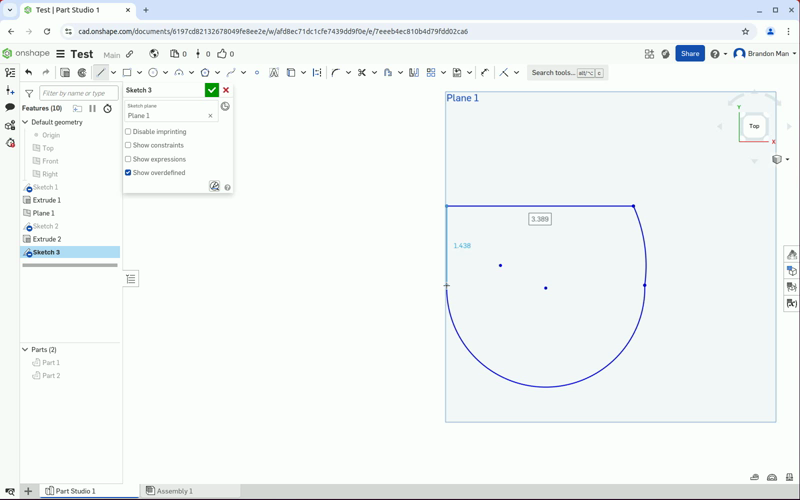
scroll(-6)
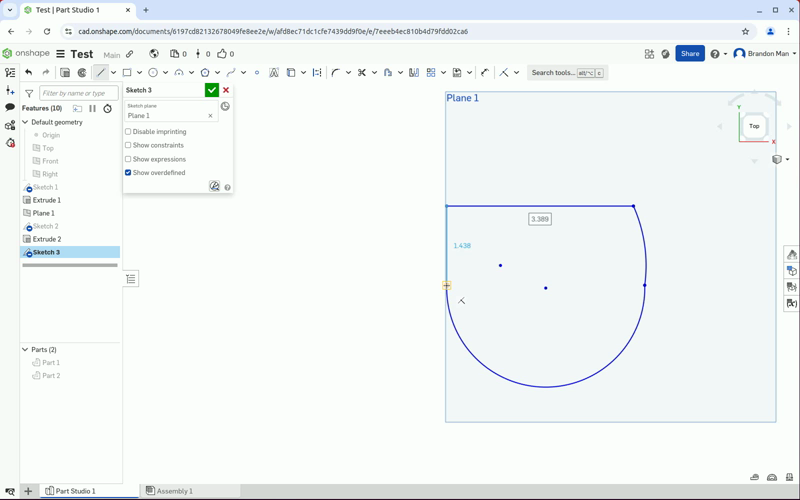
scroll(-6)
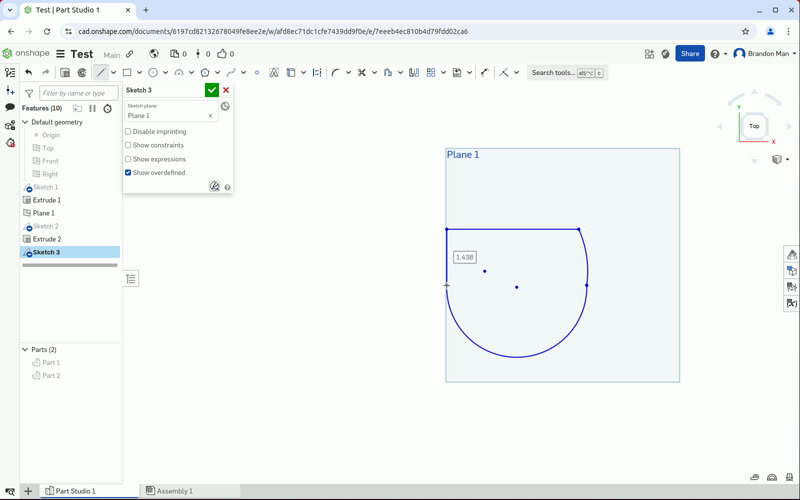
scroll(-6)
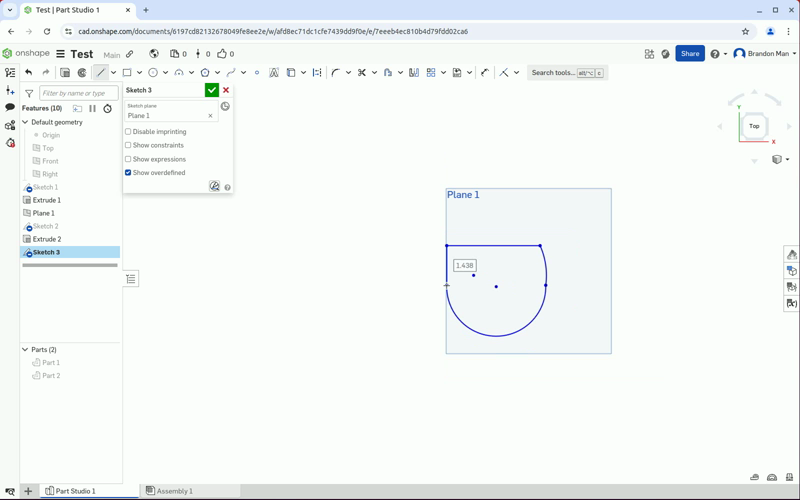
scroll(-6)
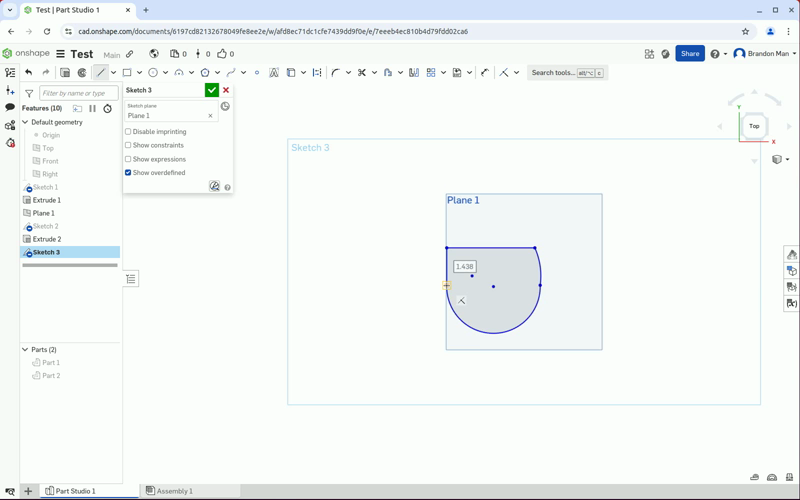
scroll(-6)
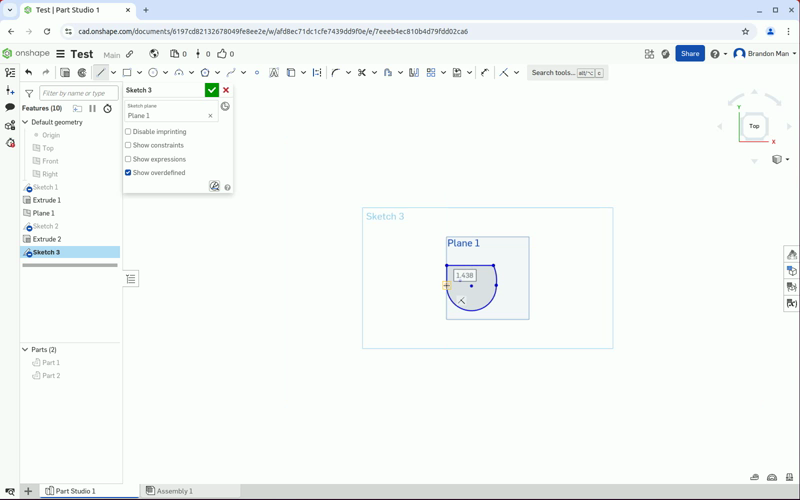
scroll(-6)
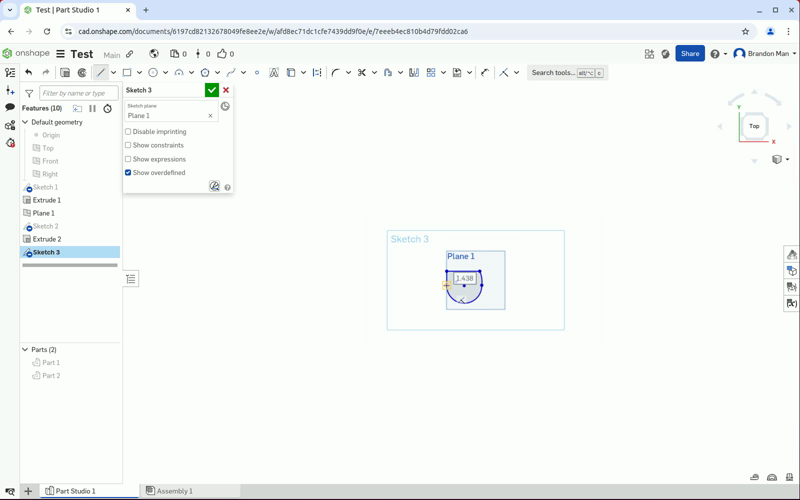
scroll(-6)
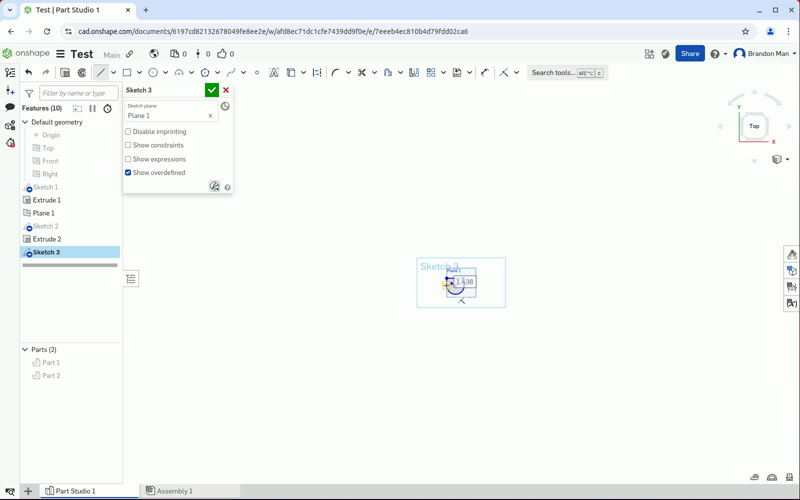
key(esc)
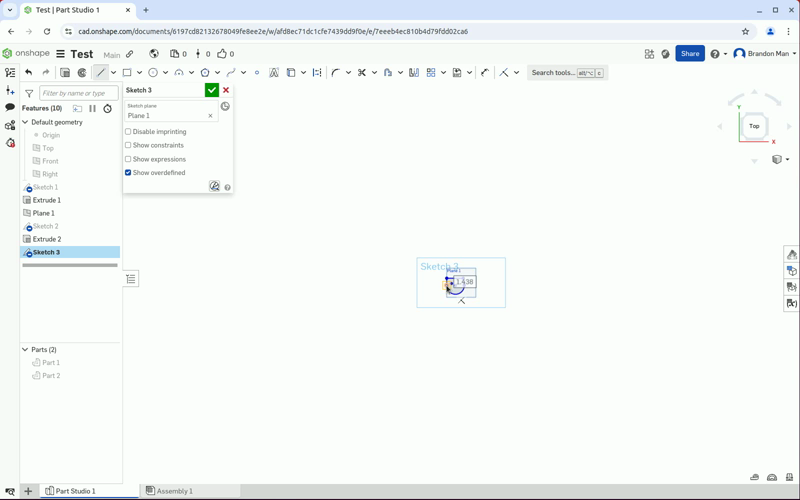
mouse_move(449, 289)
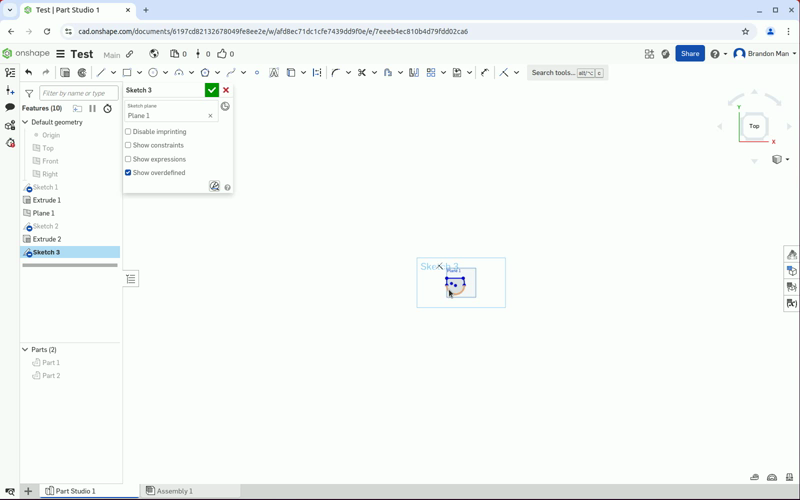
scroll(6)
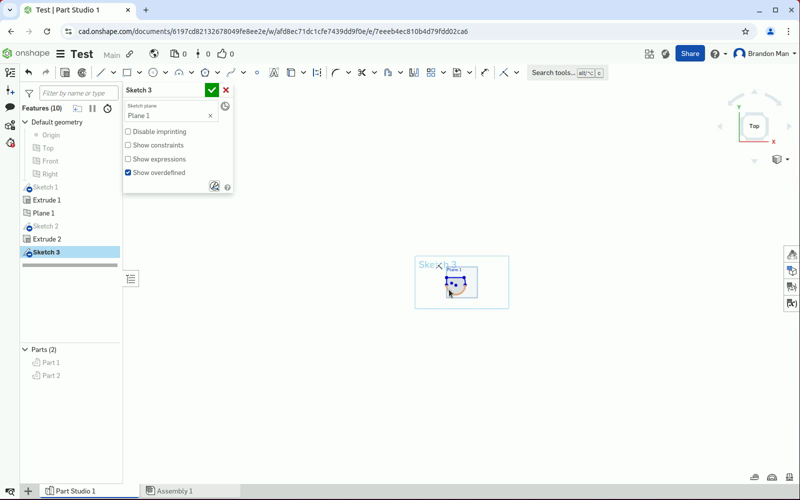
scroll(6)
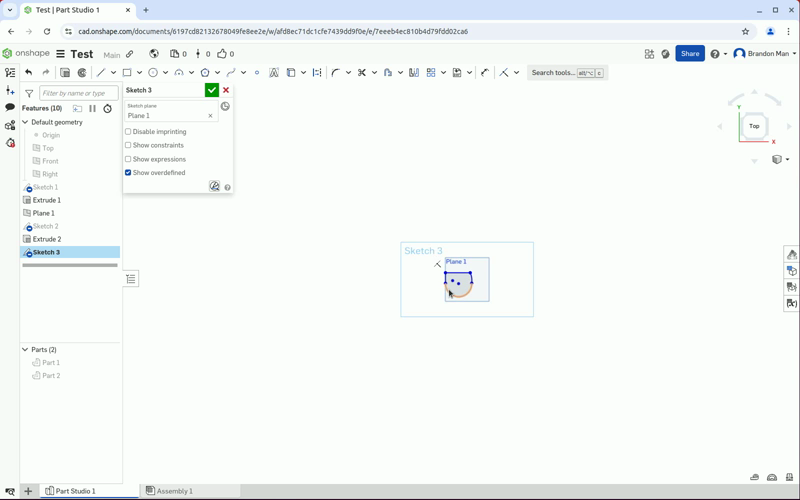
scroll(6)
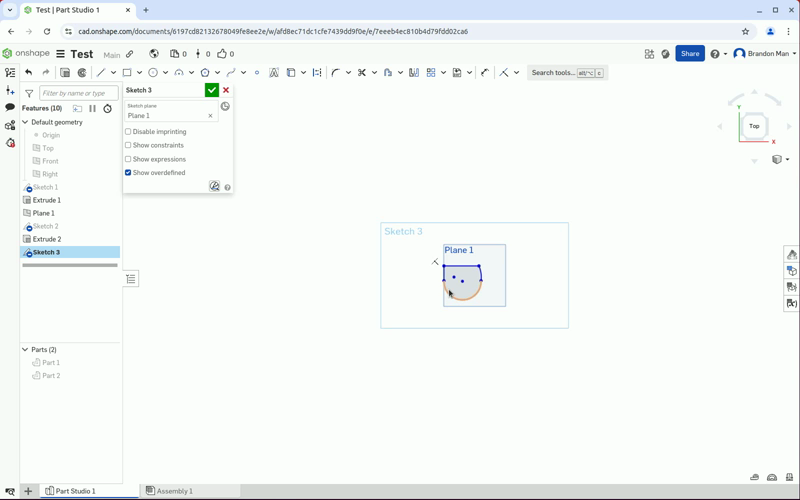
scroll(6)
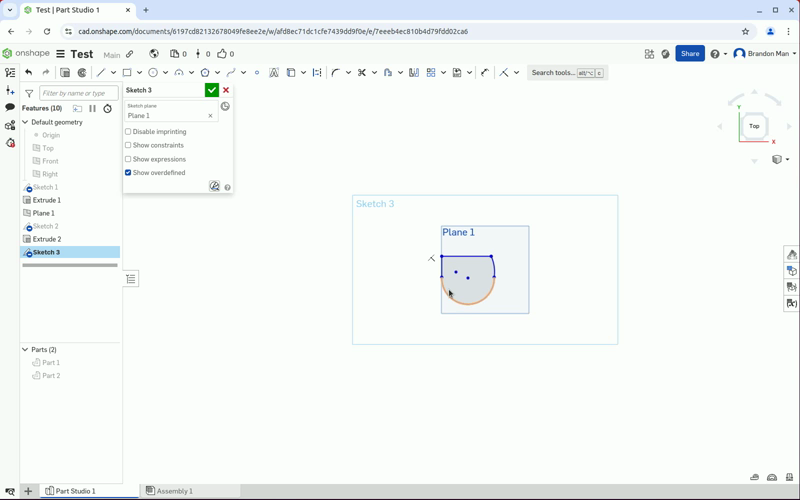
scroll(6)
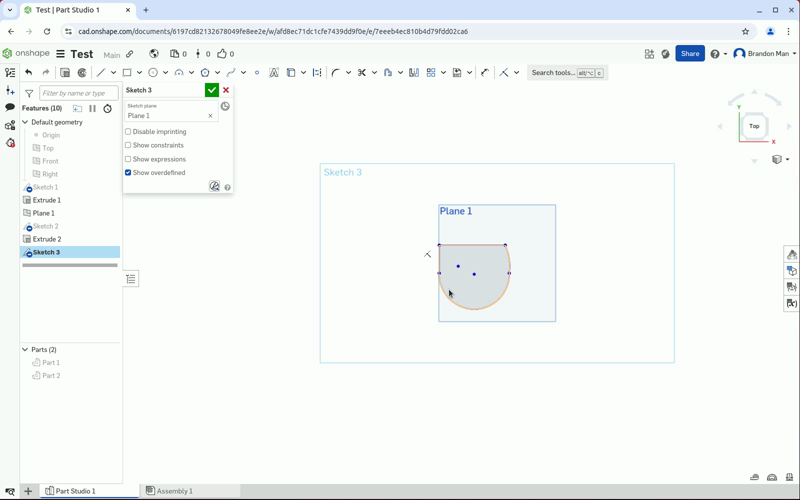
scroll(6)
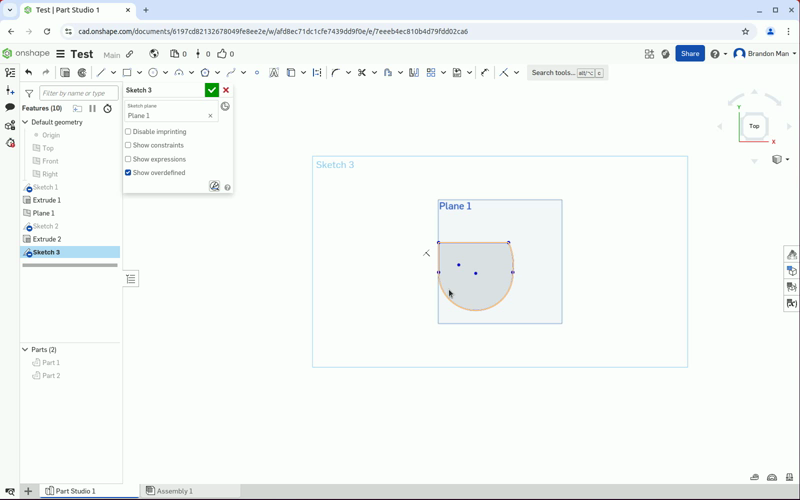
scroll(6)
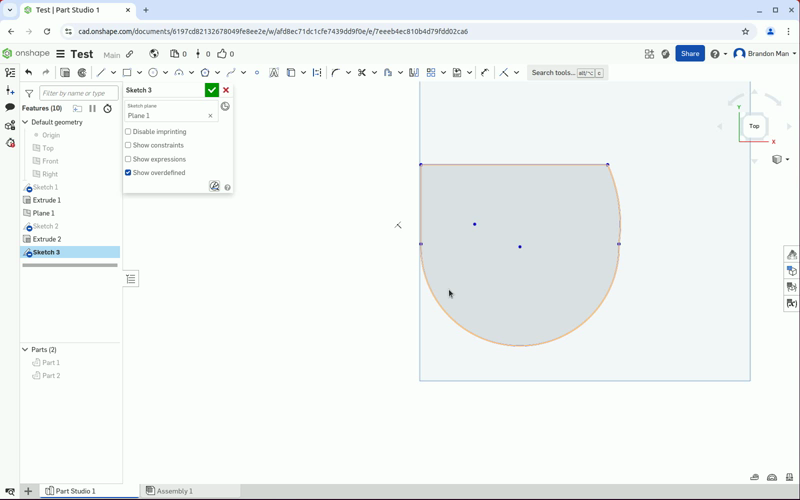
click(449, 289)
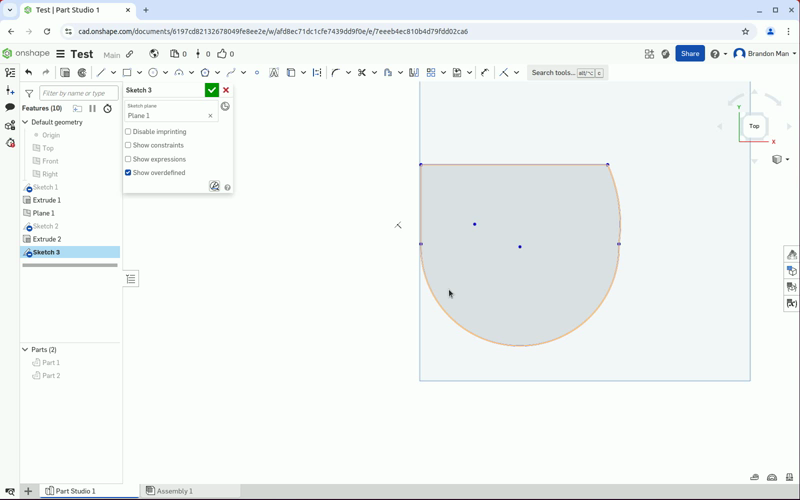
scroll(-6)
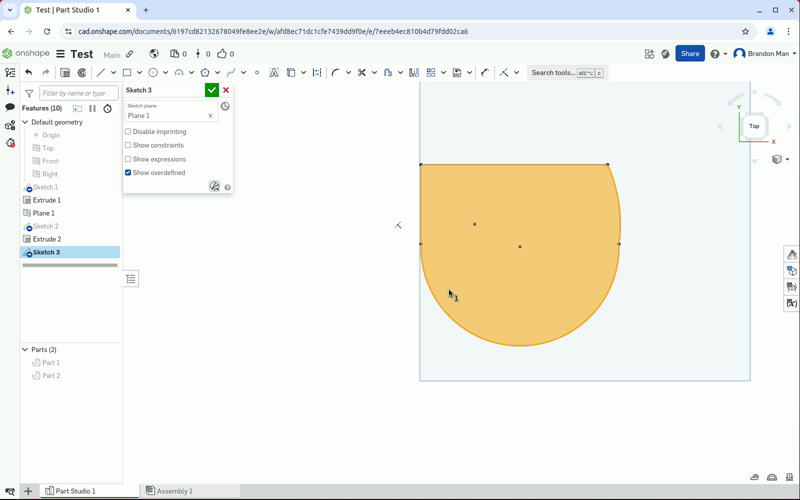
scroll(-6)
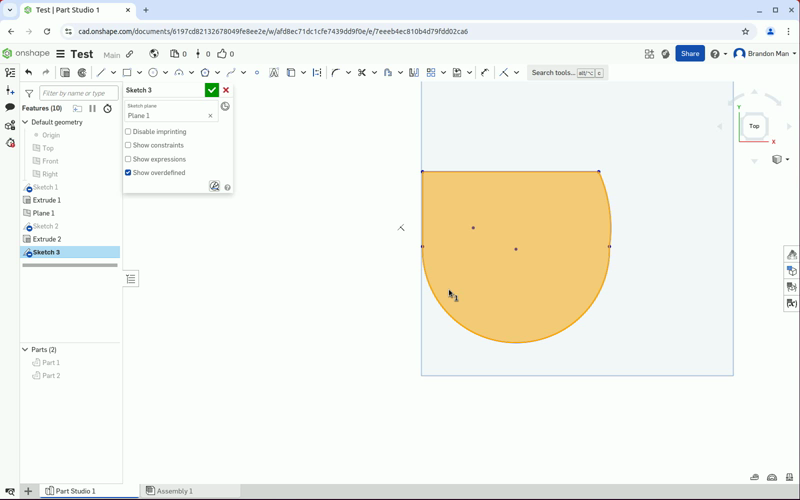
scroll(-6)
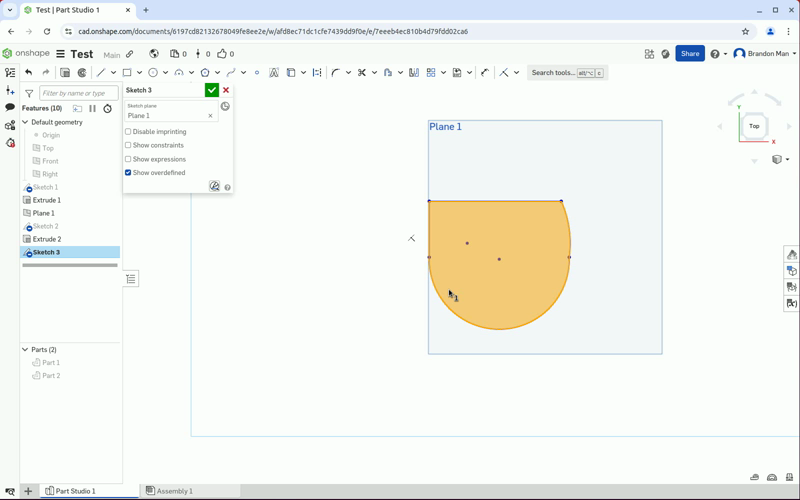
scroll(-6)
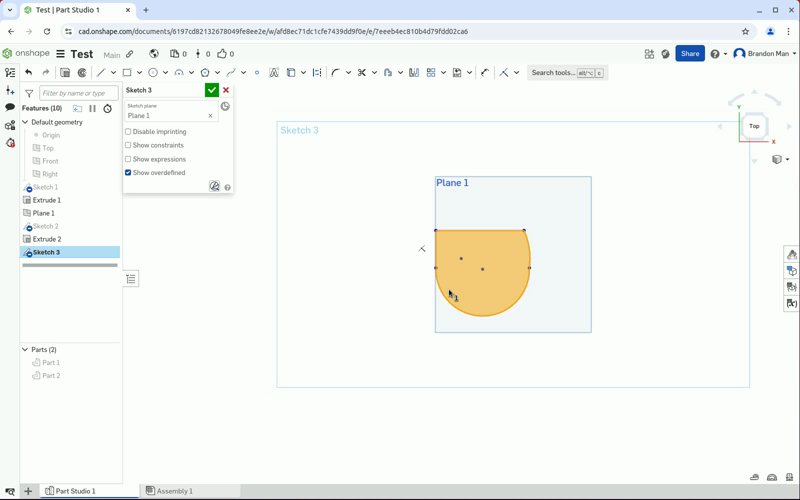
scroll(-6)
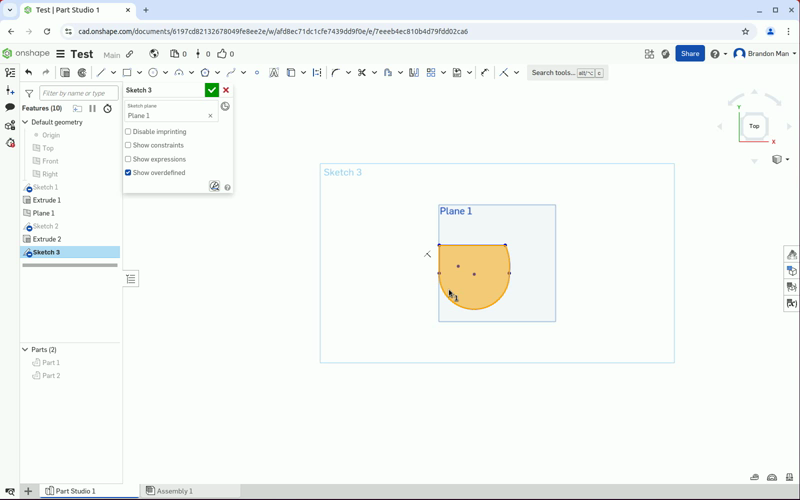
scroll(-6)
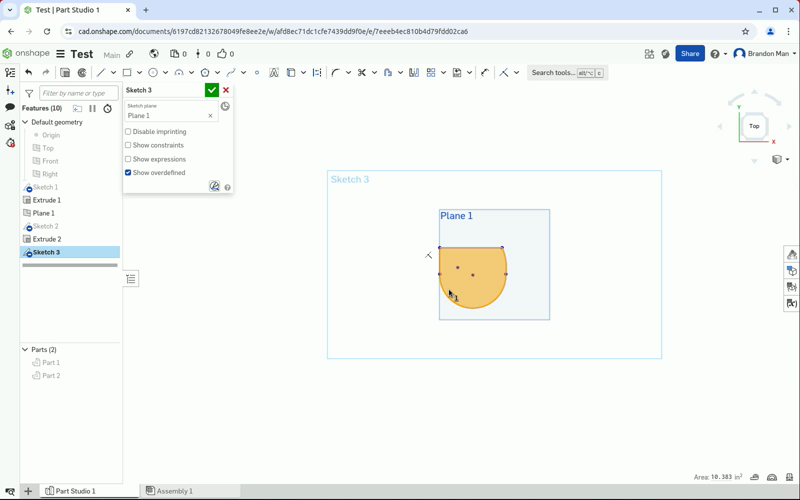
scroll(-6)
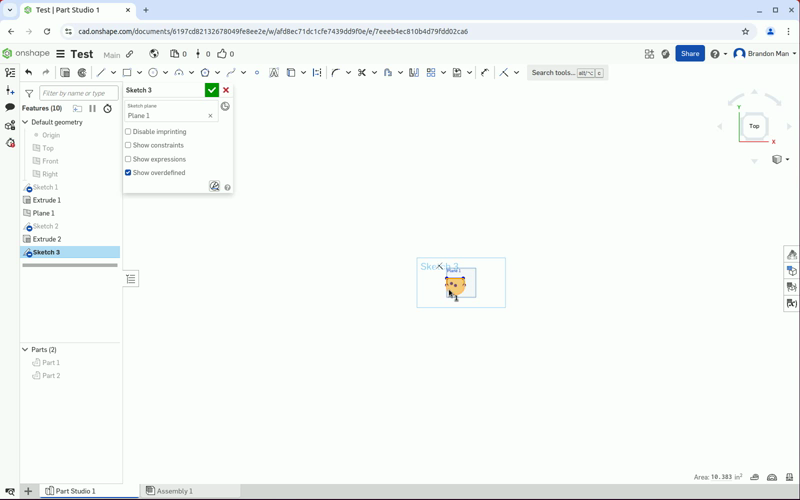
mouse_move(73, 352)
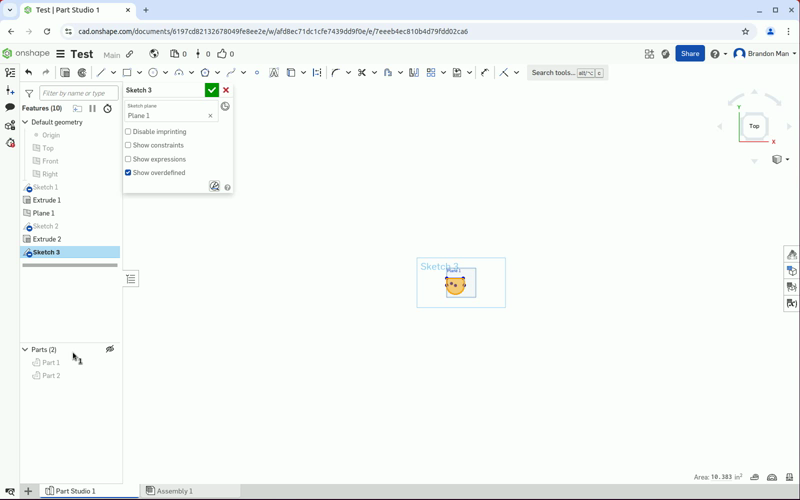
key(shift+y)
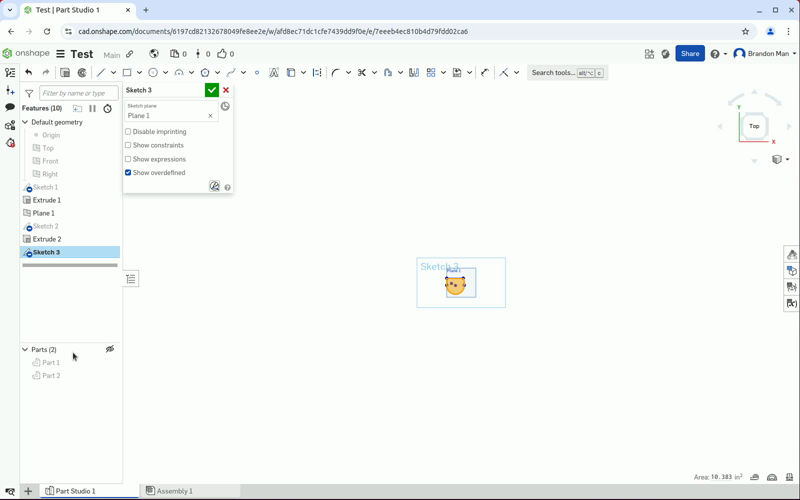
key(shift+e)
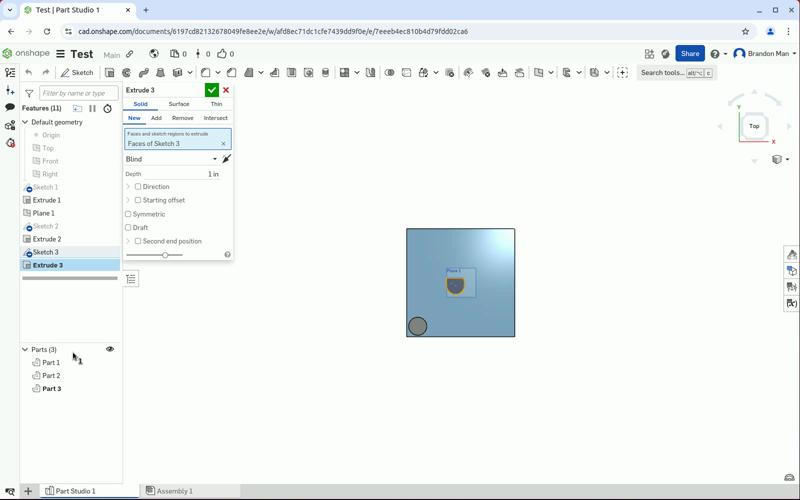
mouse_move(143, 106)
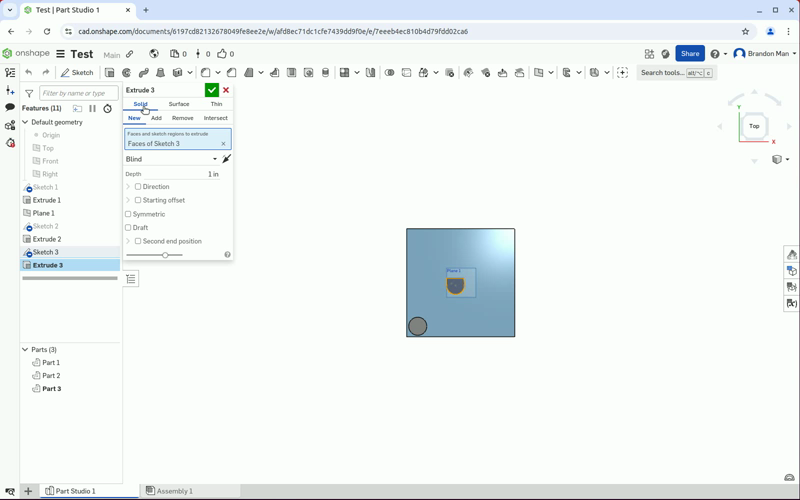
click(143, 106)
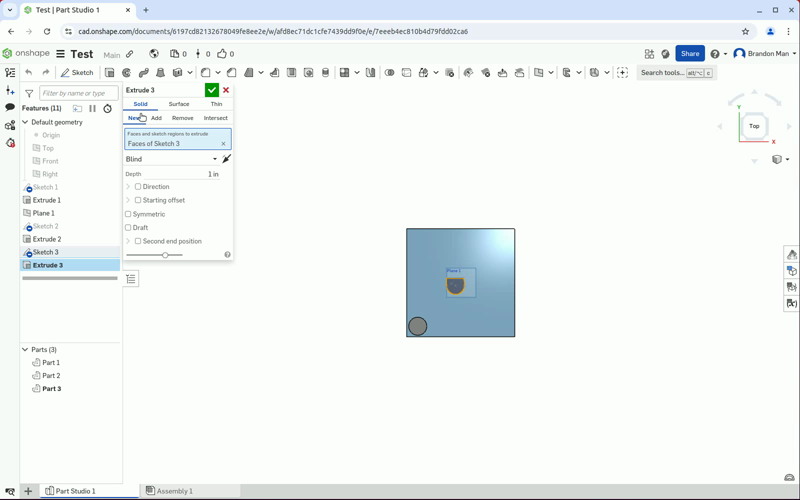
mouse_move(137, 120)
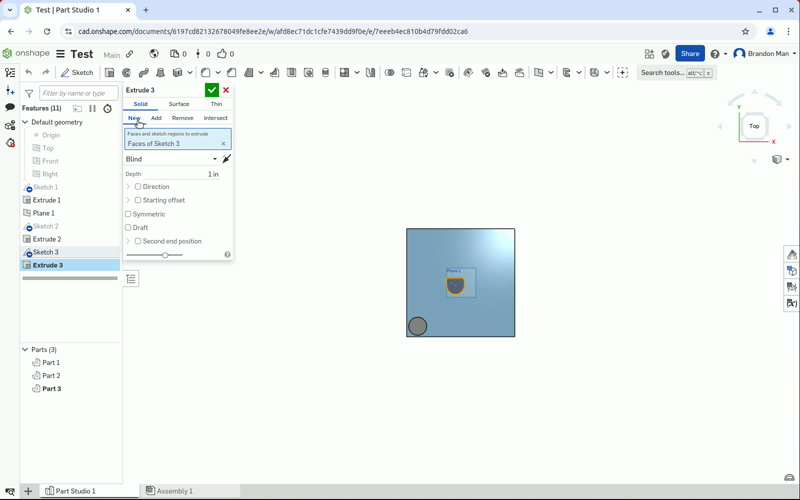
click(137, 120)
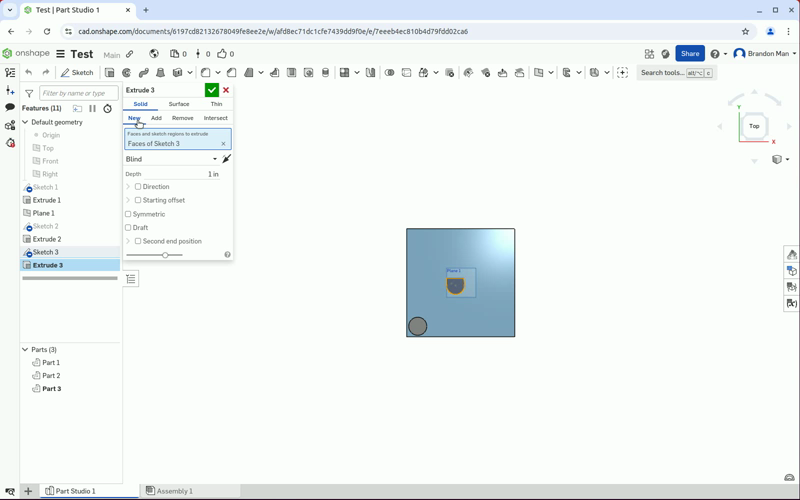
key(tab, 4)
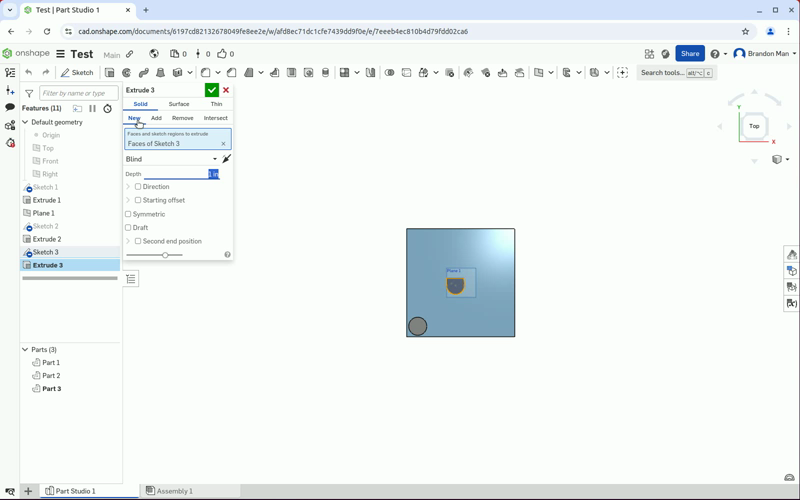
text(17.572)
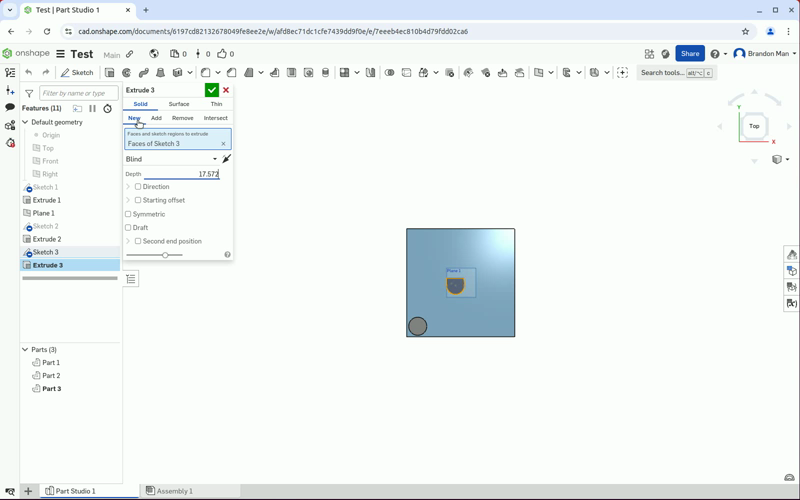
key(enter)
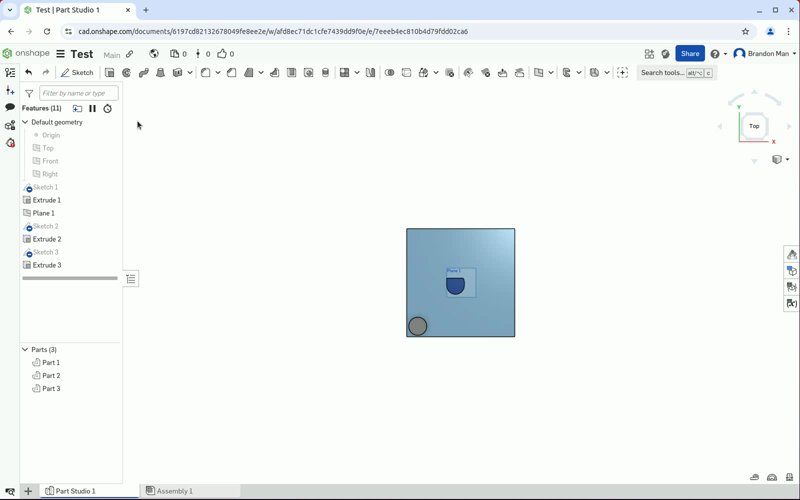
key(shift+h)
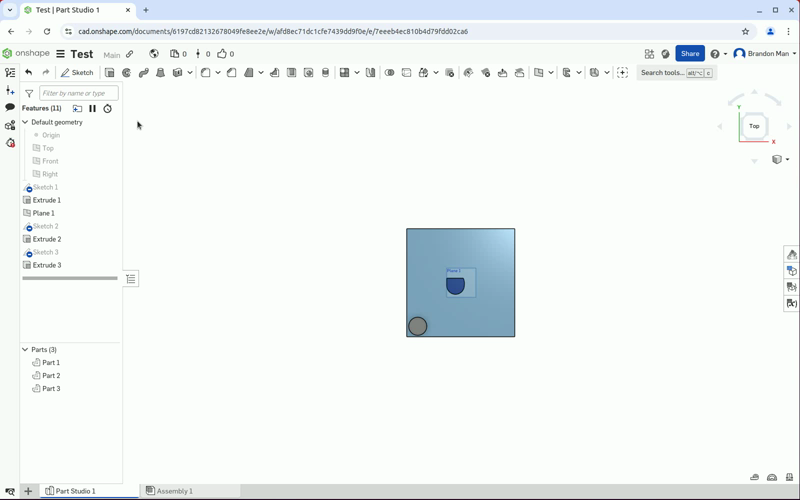
key(shift+h)
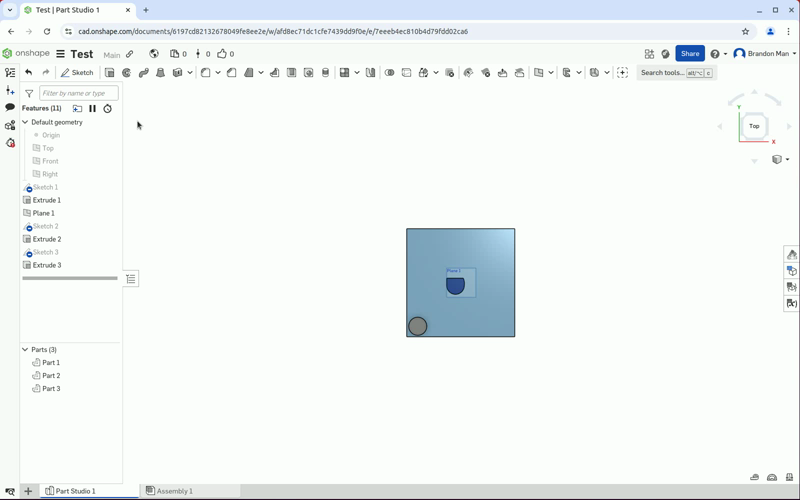
key(shift+7)
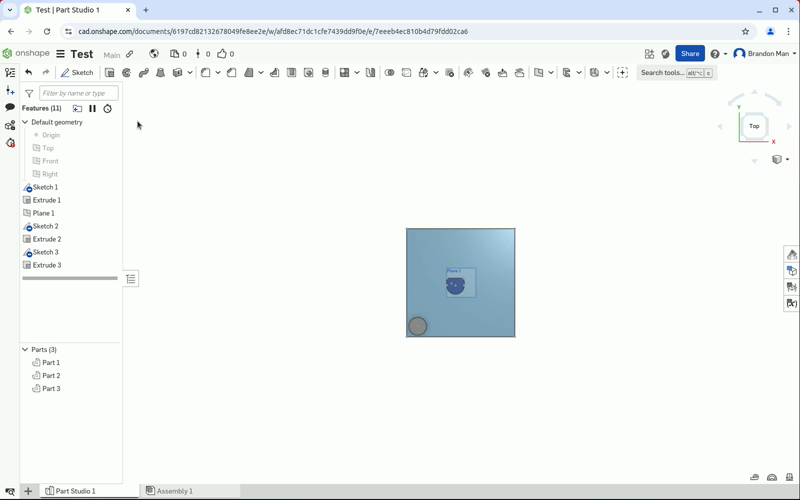
key(up, 3)
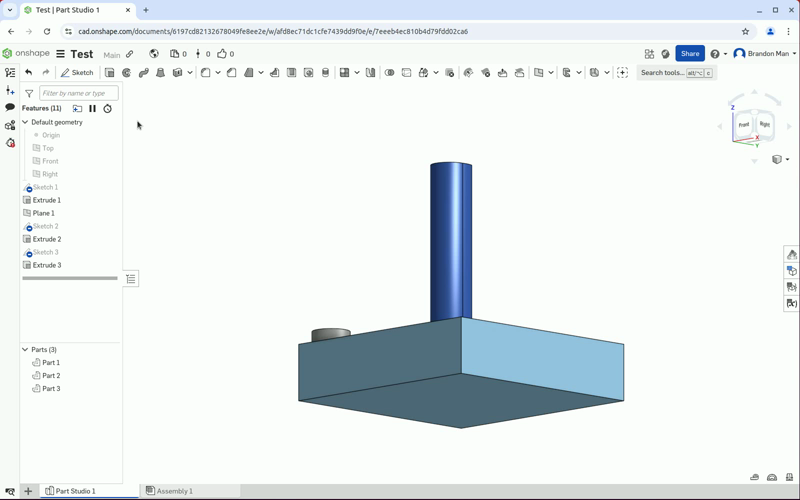
key(left, 3)
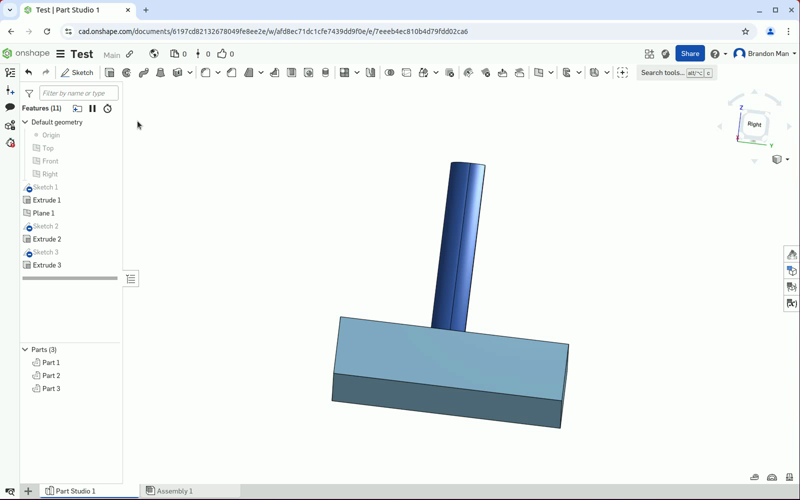
key(right, 3)
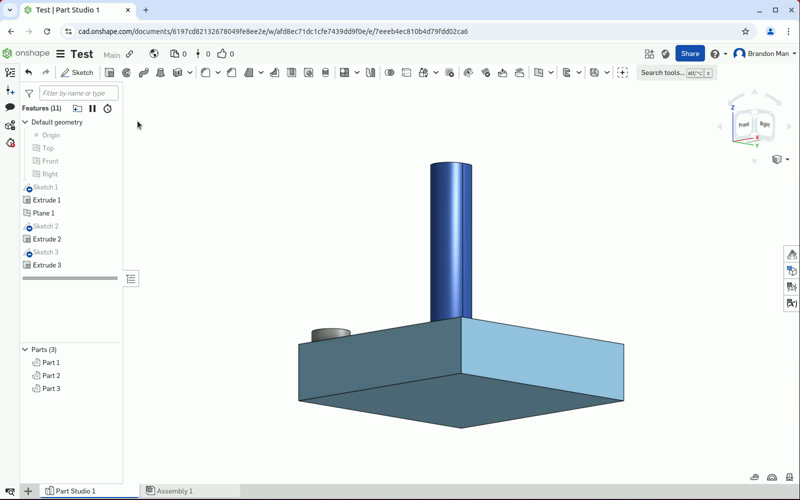
key(down, 3)
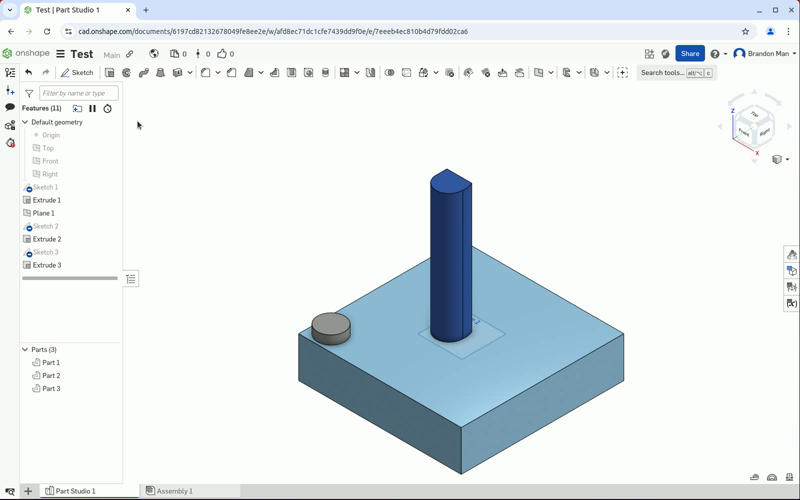
mouse_move(73, 189)
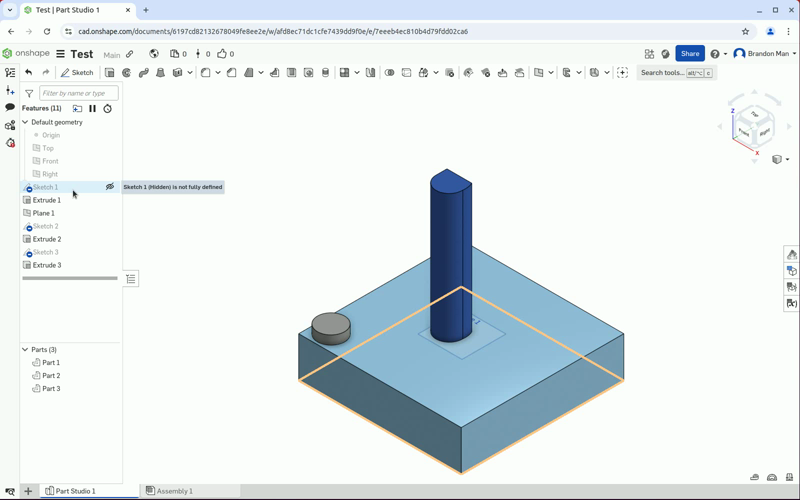
click(73, 189)